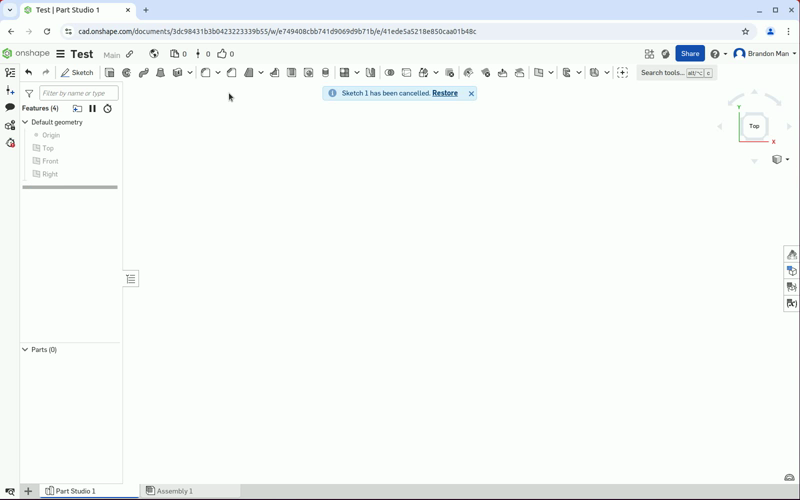
key(shift+h)
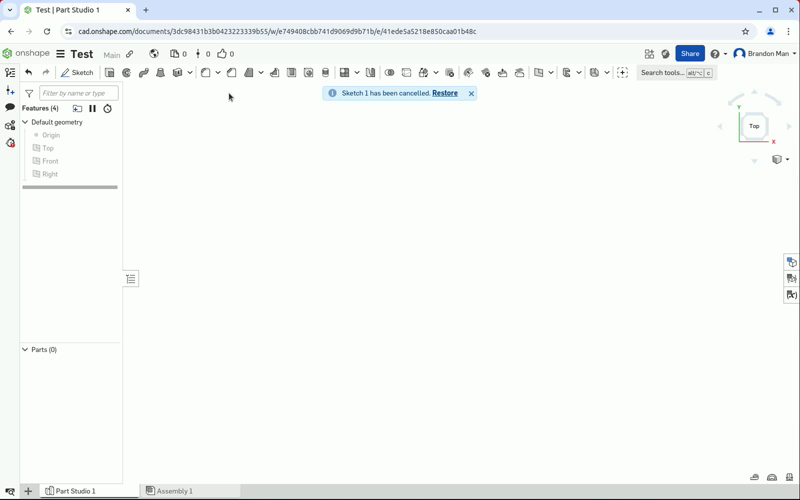
mouse_move(73, 352)
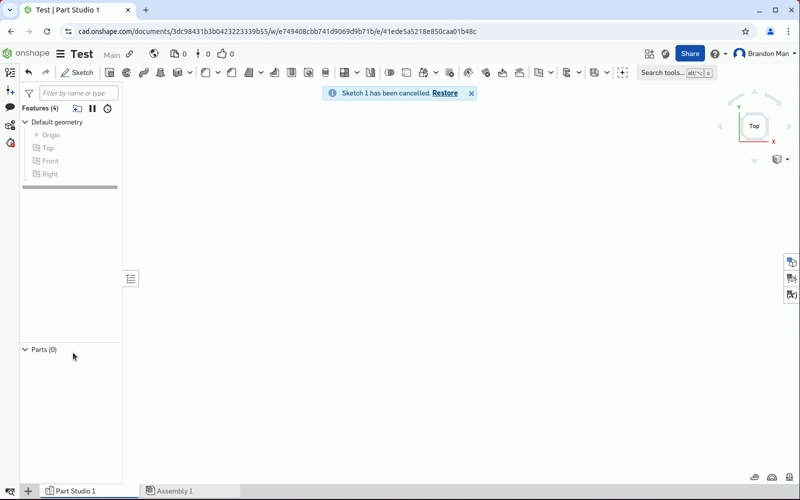
key(y)
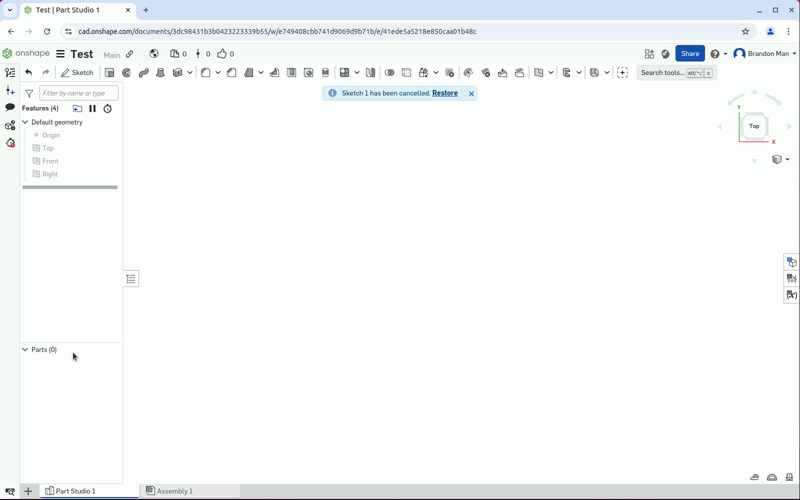
key(shift+p)
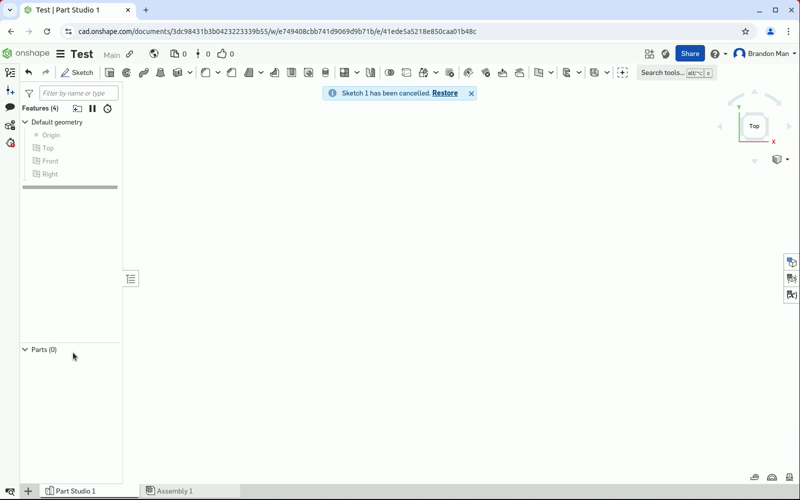
key(space)
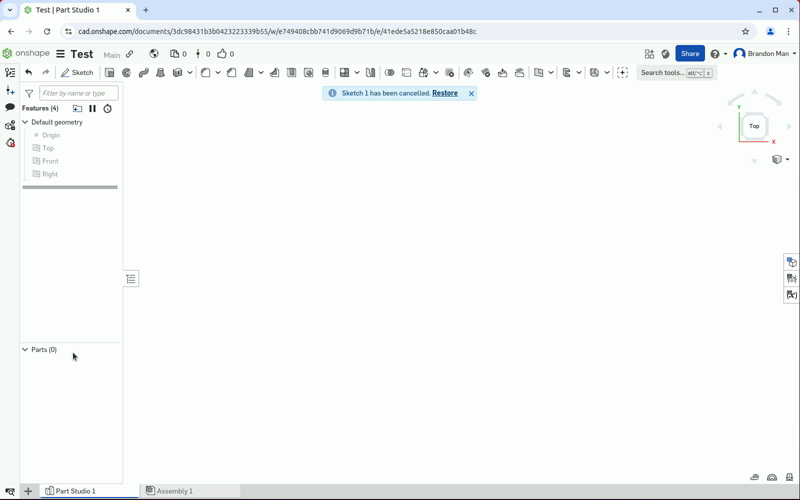
key_down(shift)
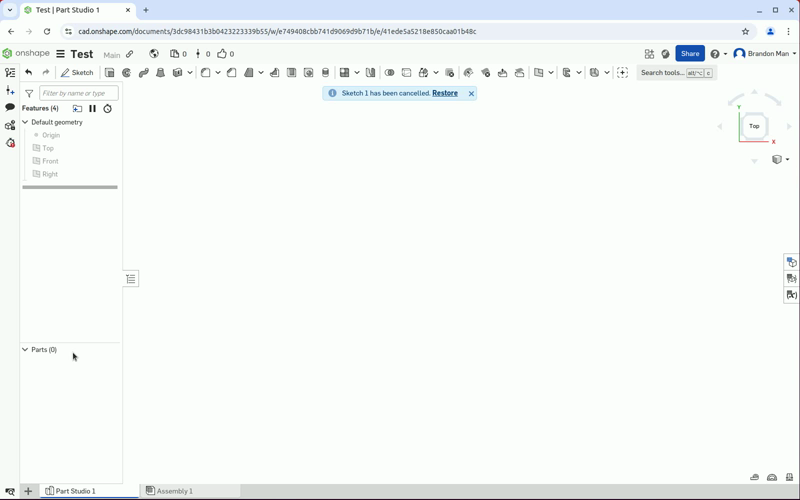
key(up)
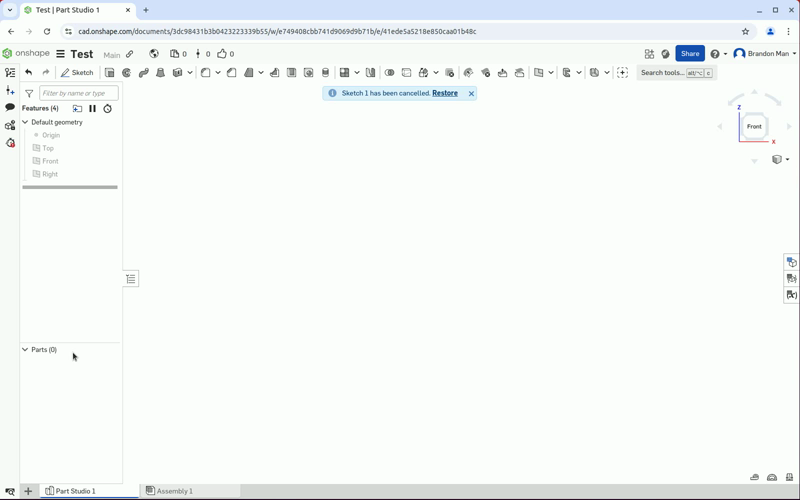
key_up(shift)
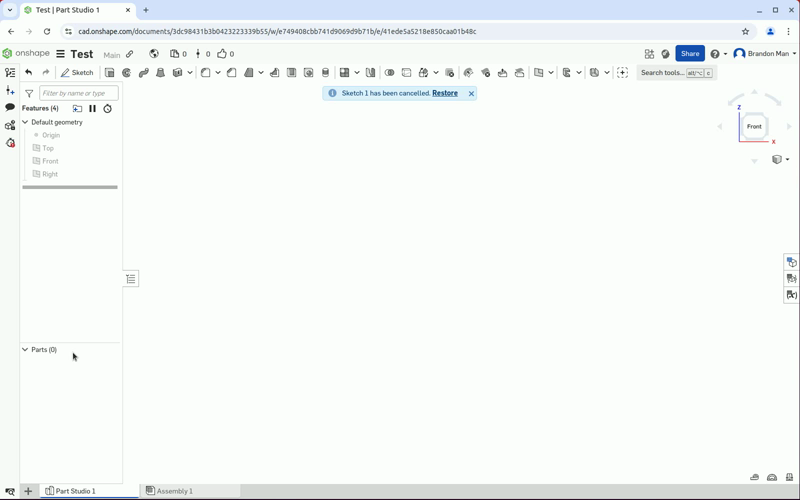
key(space)
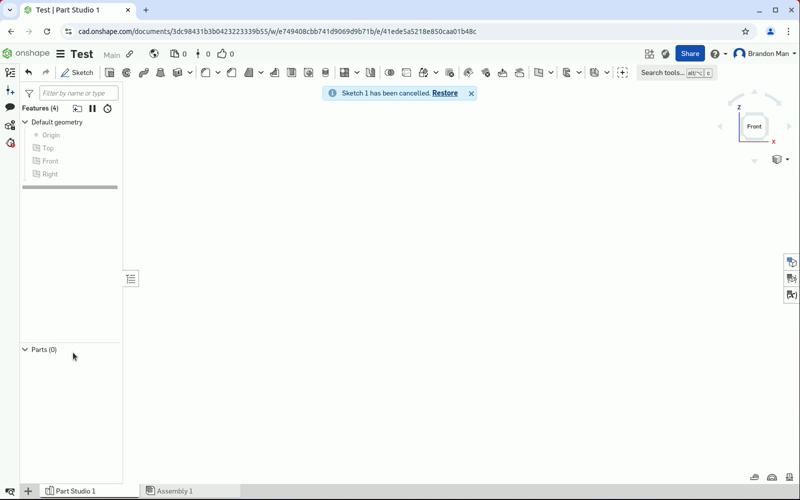
key_down(shift)
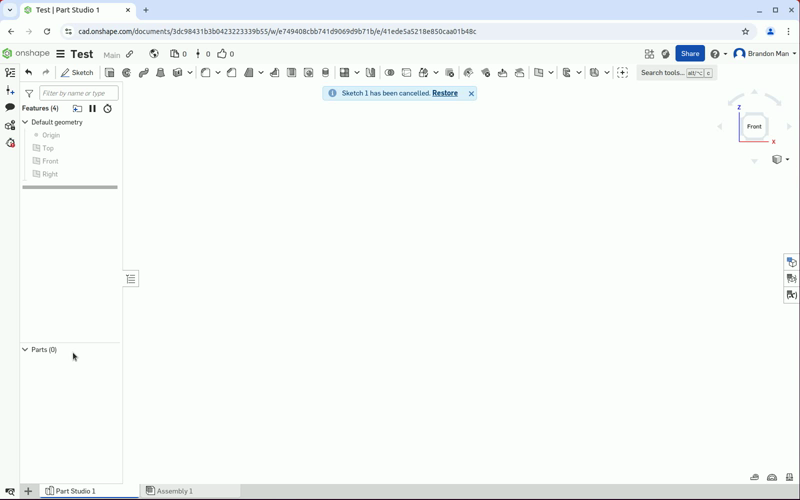
key(left)
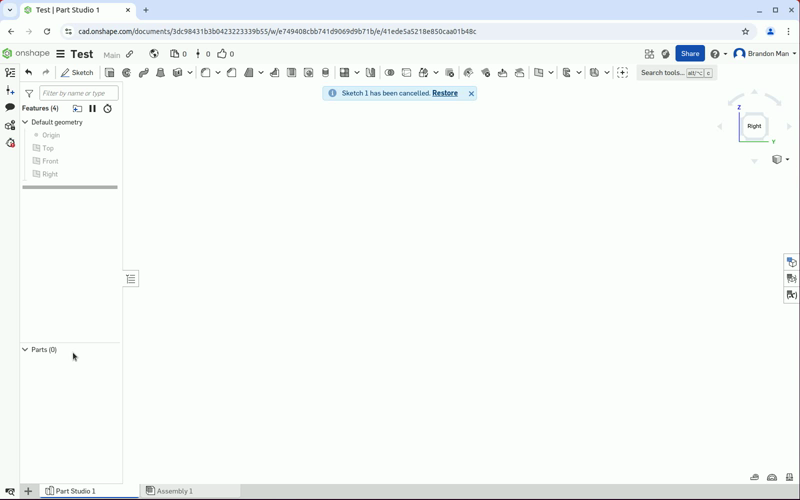
key_up(shift)
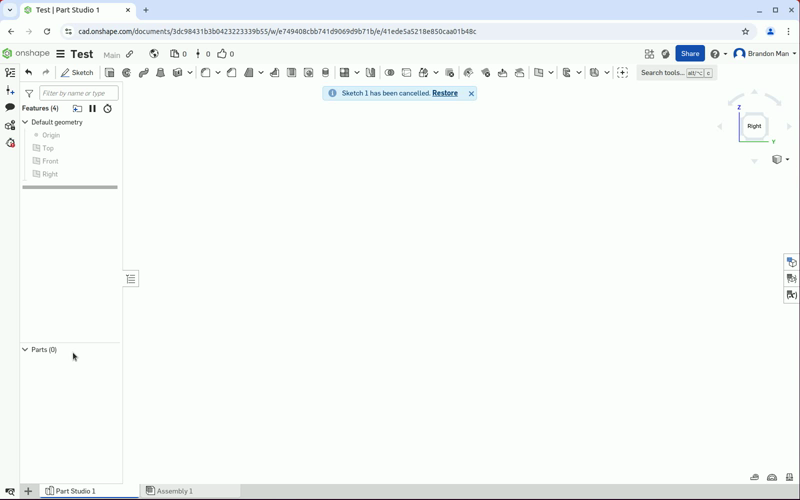
mouse_move(73, 352)
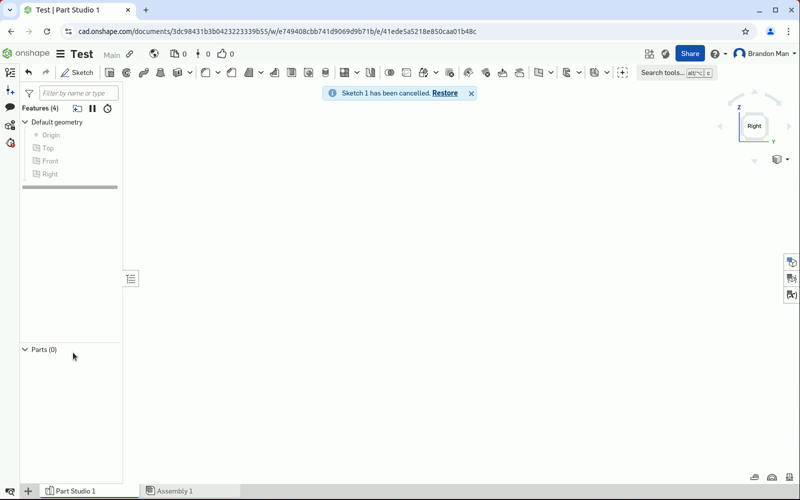
key(shift+y)
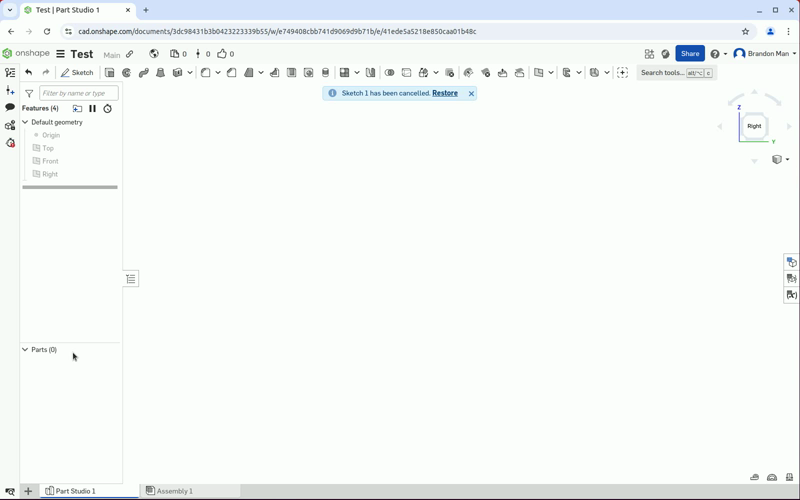
key(shift+s)
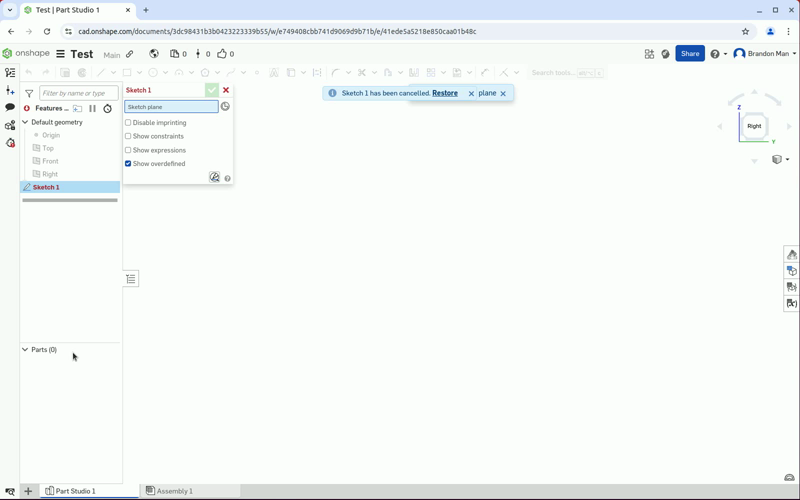
mouse_move(73, 176)
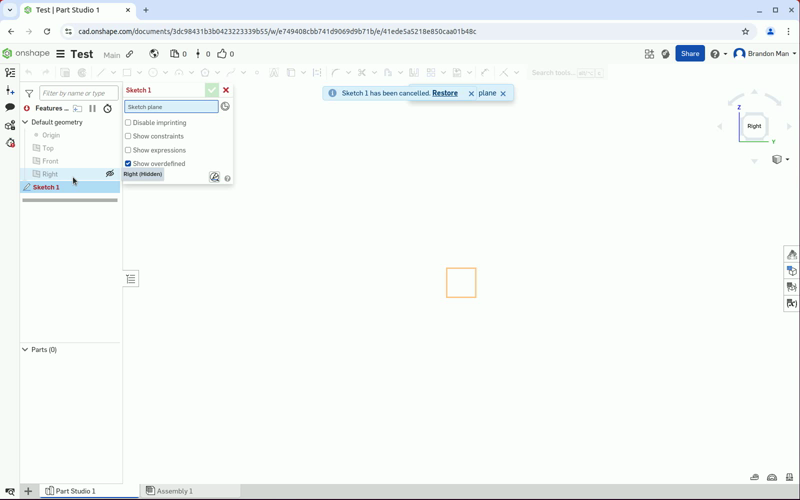
click(73, 176)
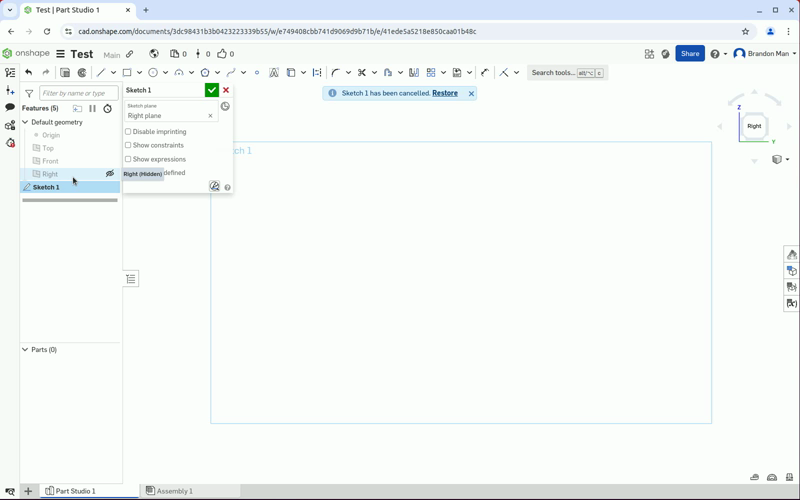
mouse_move(73, 352)
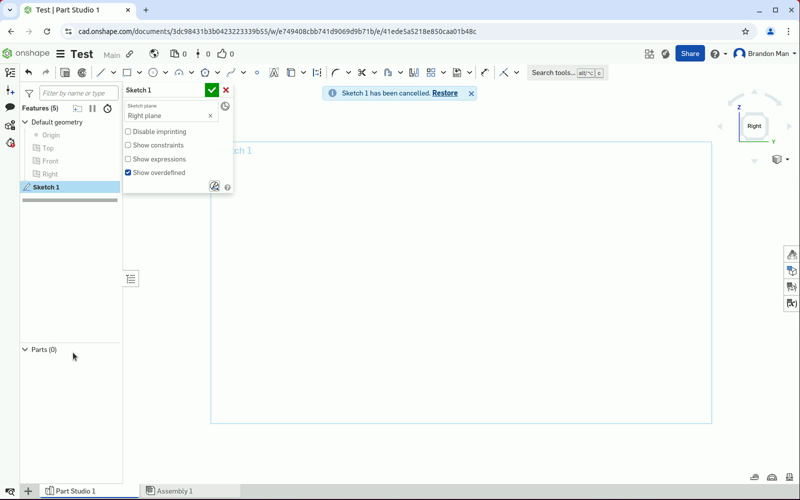
key(y)
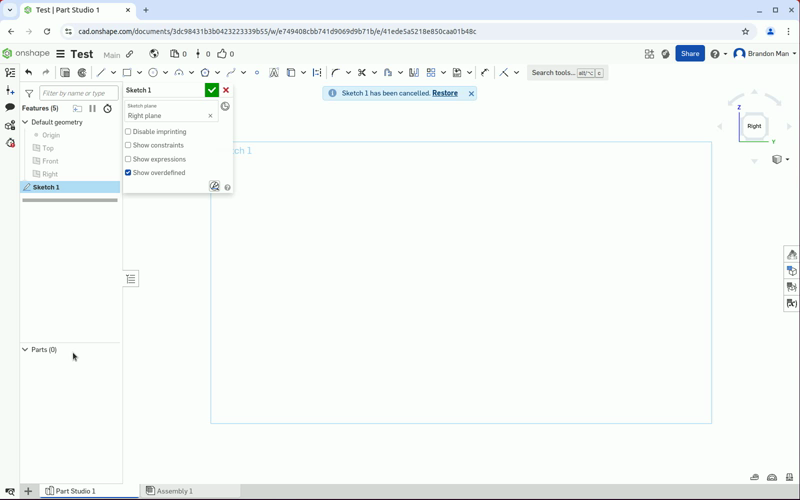
key(l)
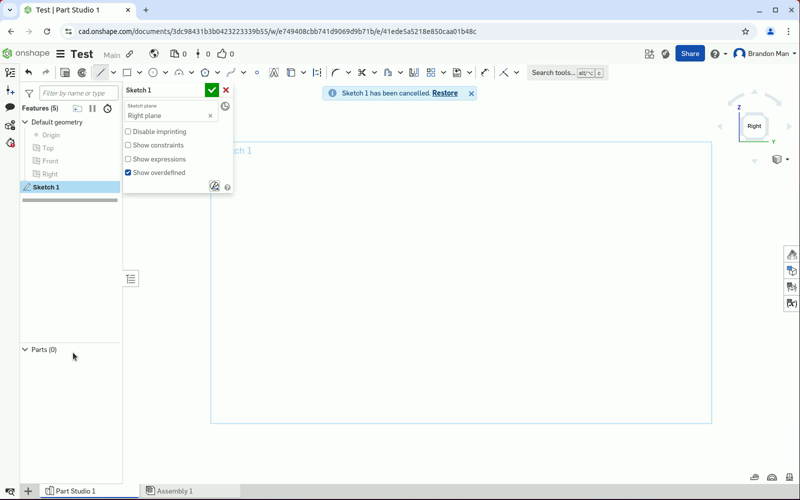
key_down(shift)
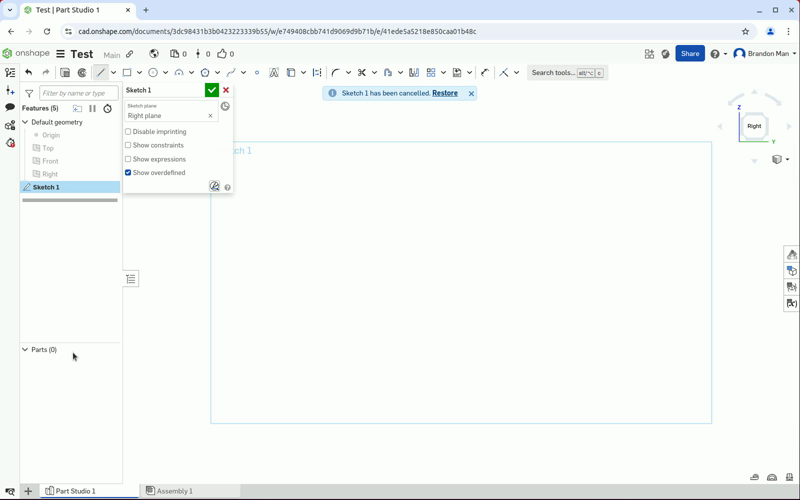
mouse_move(468, 309)
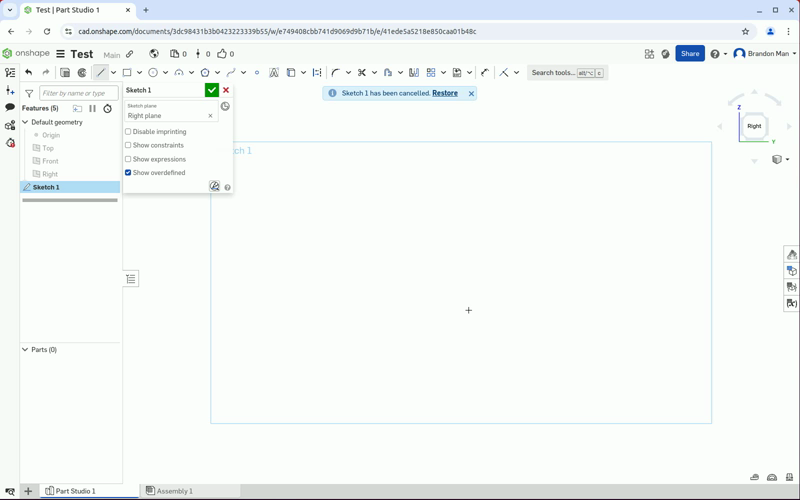
click(468, 309)
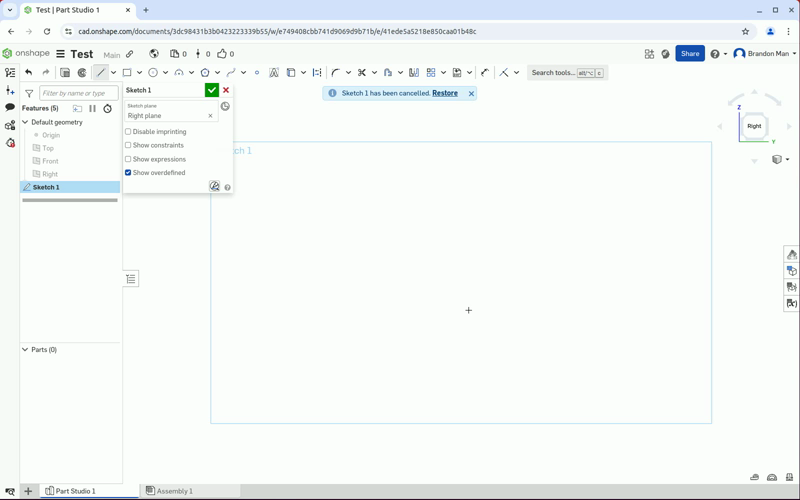
key_up(shift)
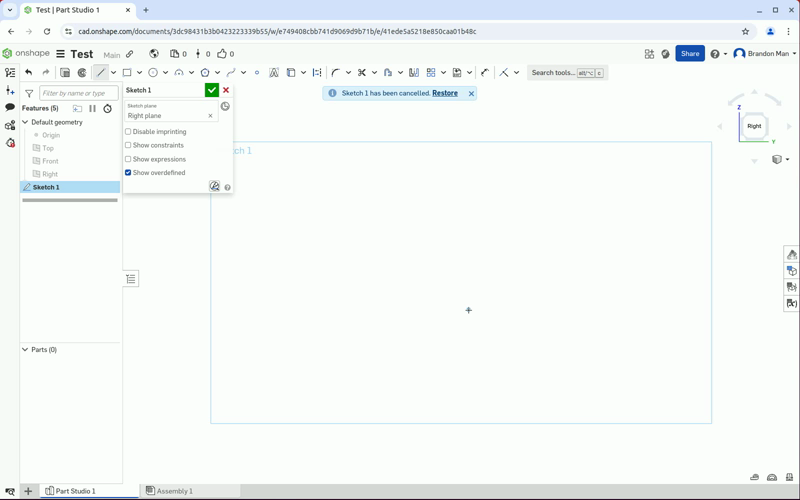
key_down(shift)
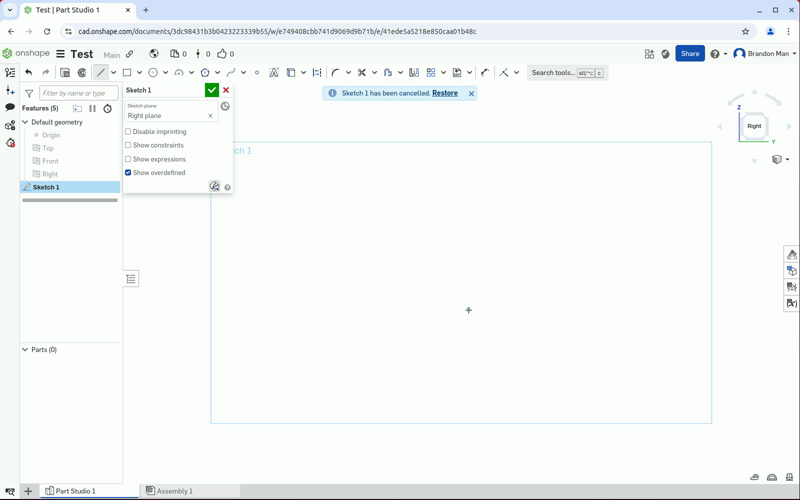
mouse_move(573, 283)
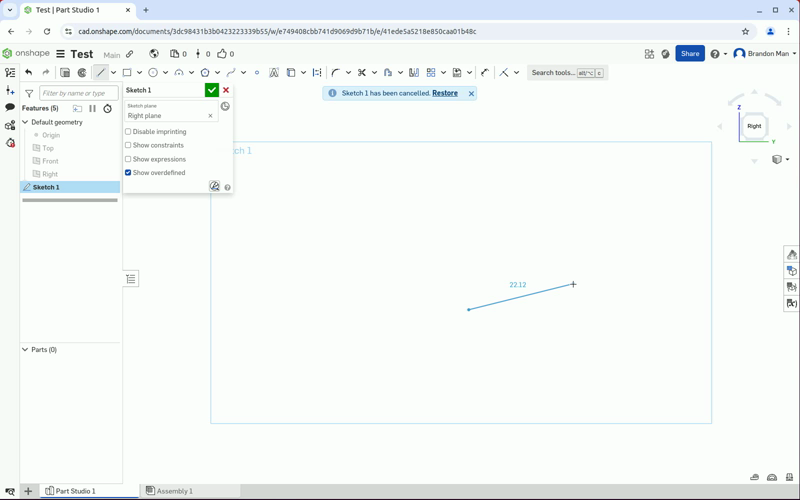
click(573, 283)
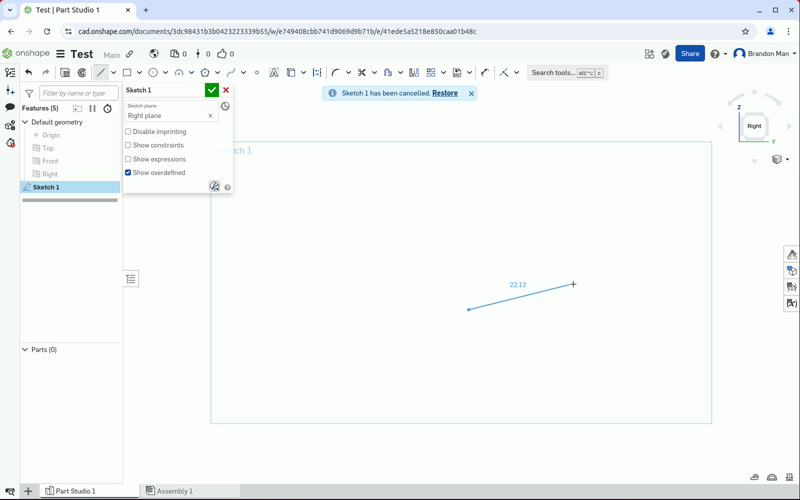
key_up(shift)
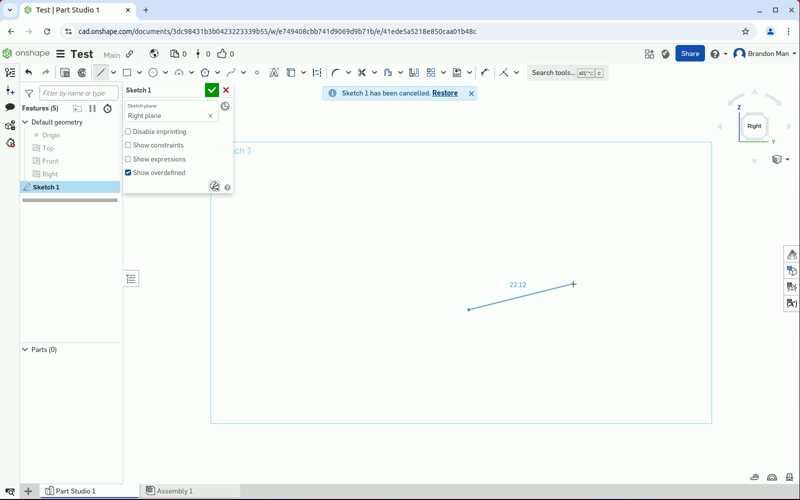
key_down(shift)
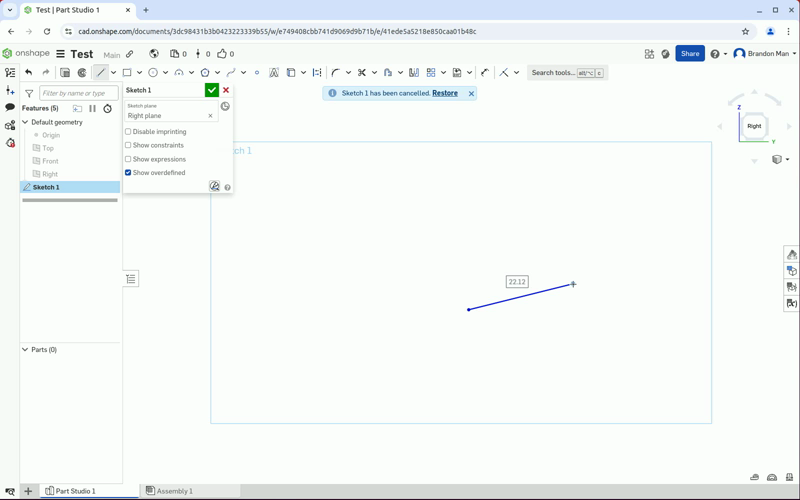
mouse_move(468, 256)
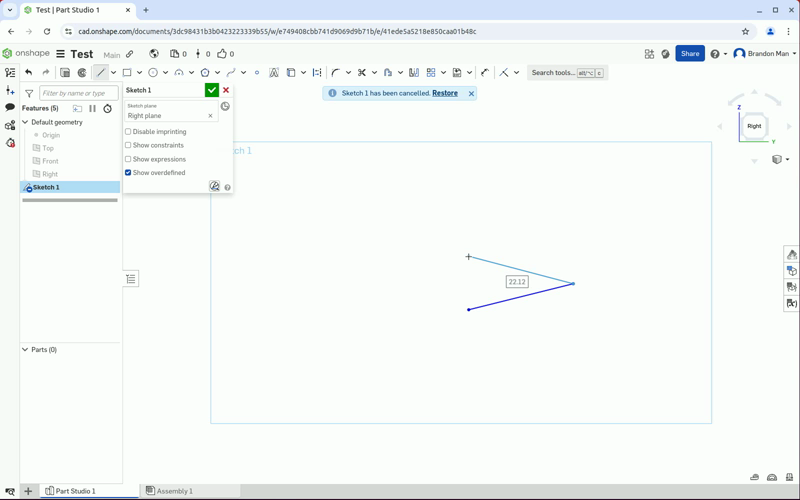
click(468, 256)
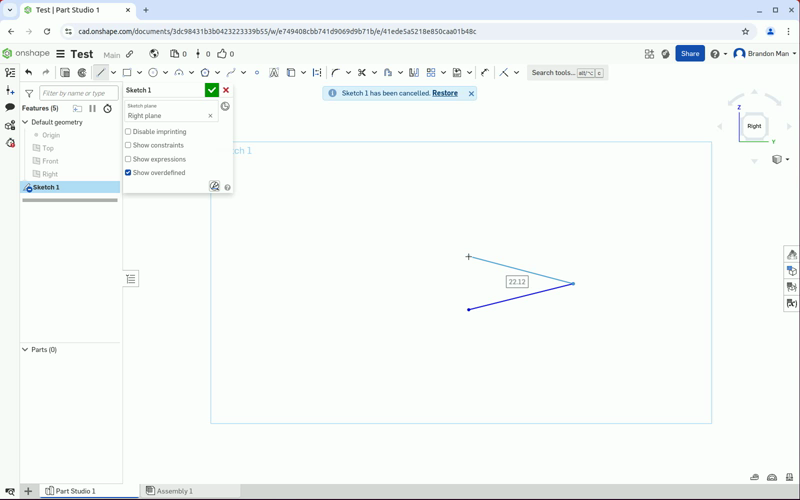
key_up(shift)
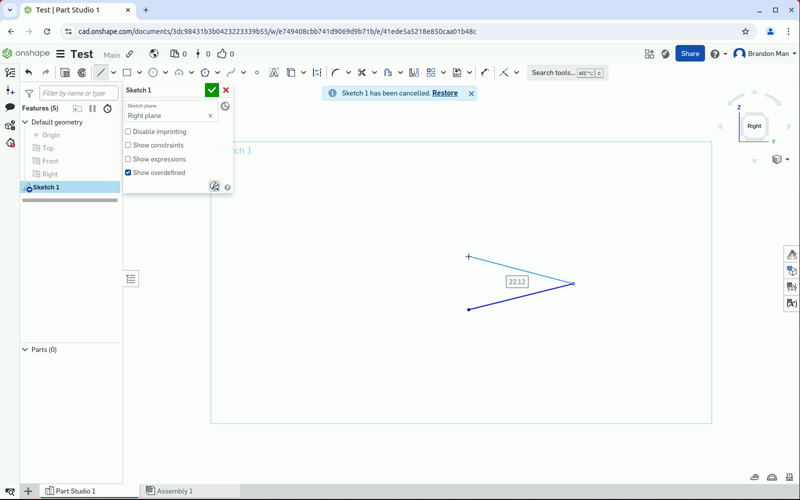
key(esc)
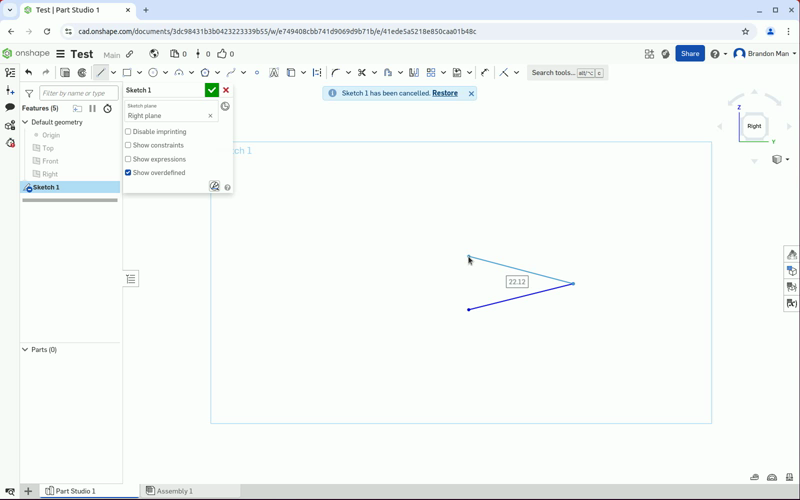
key(a)
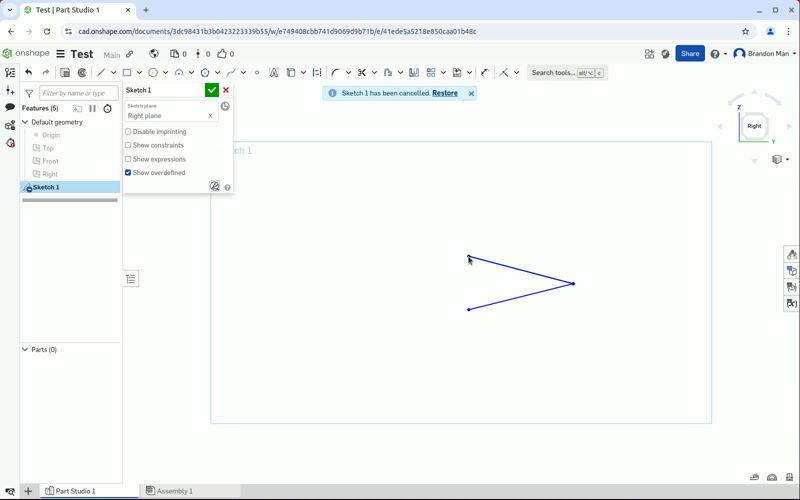
mouse_move(468, 256)
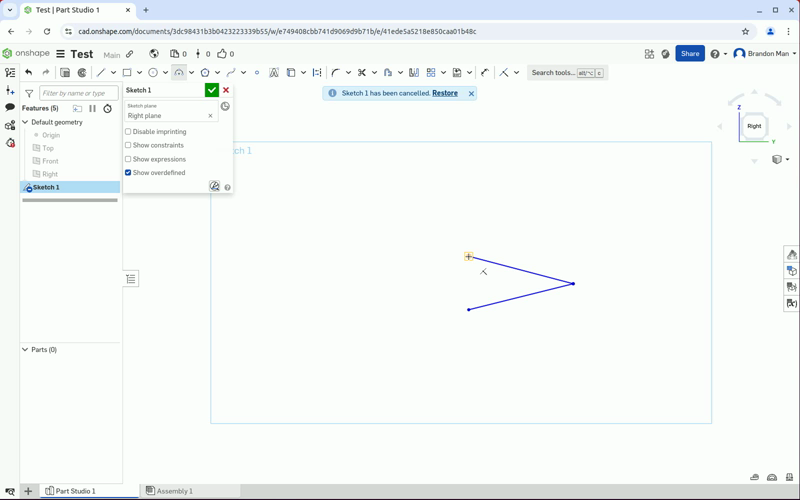
click(468, 256)
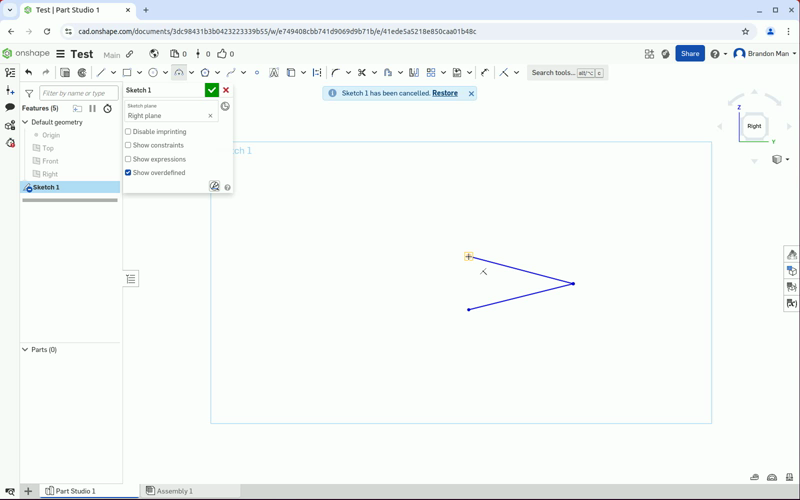
mouse_move(468, 309)
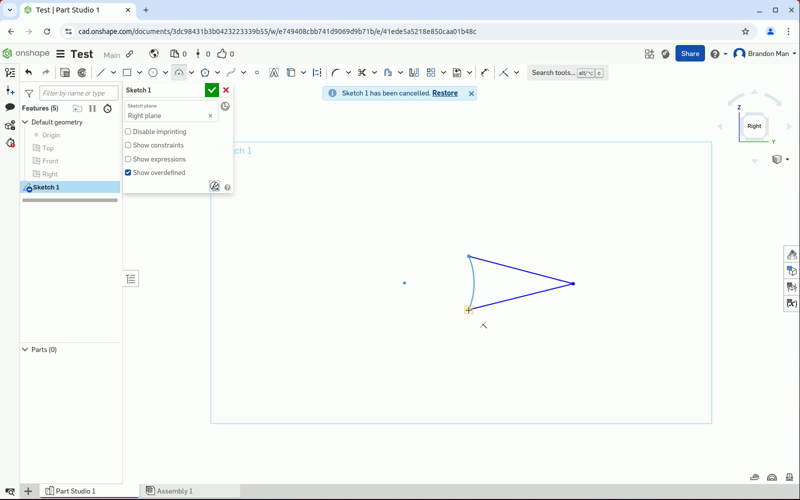
click(468, 309)
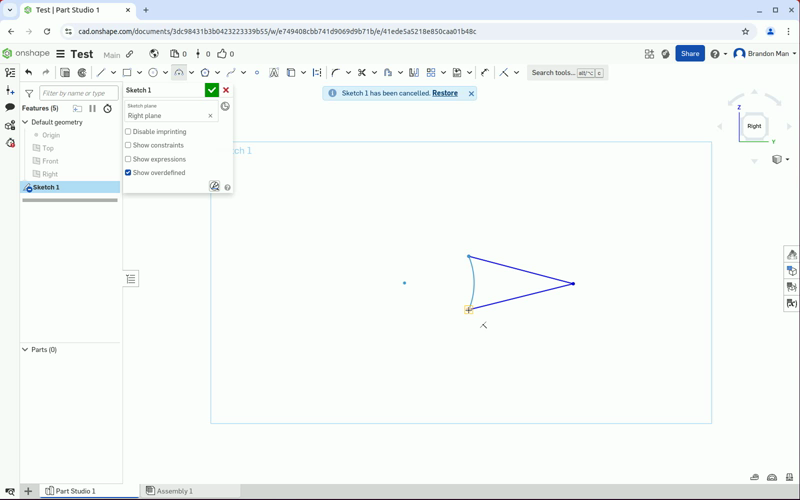
key_down(shift)
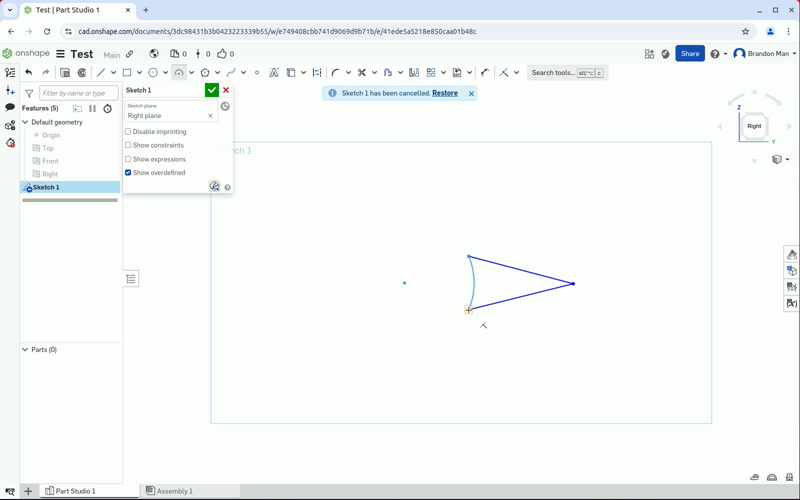
mouse_move(431, 282)
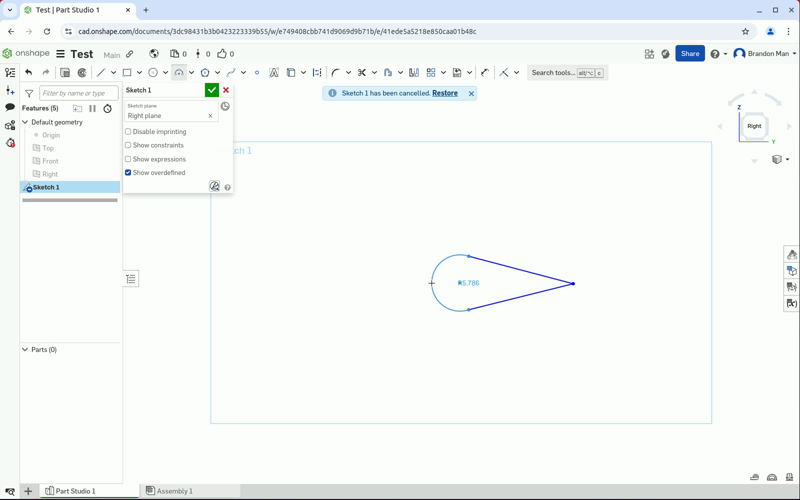
click(431, 282)
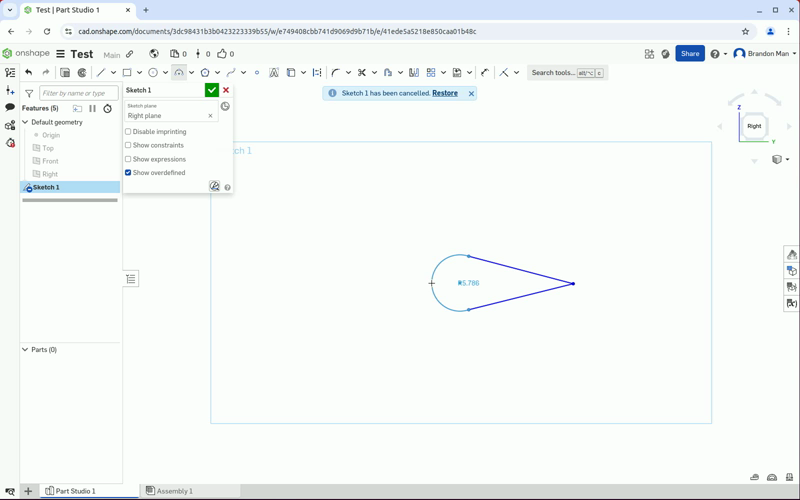
key_up(shift)
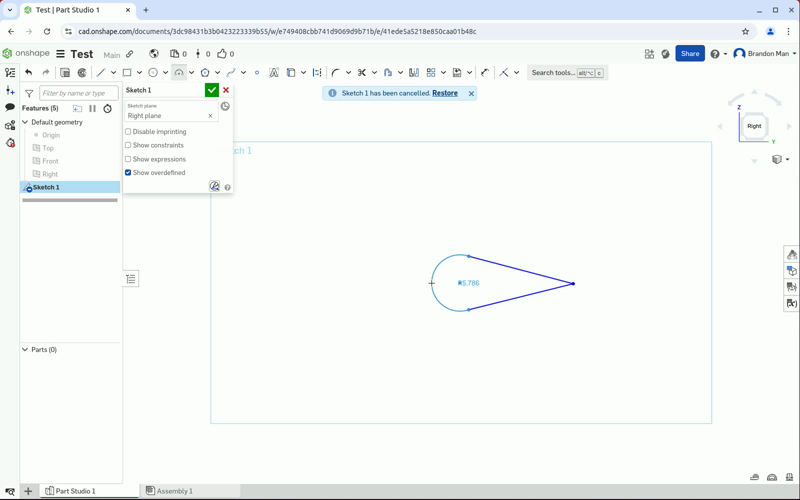
key(esc)
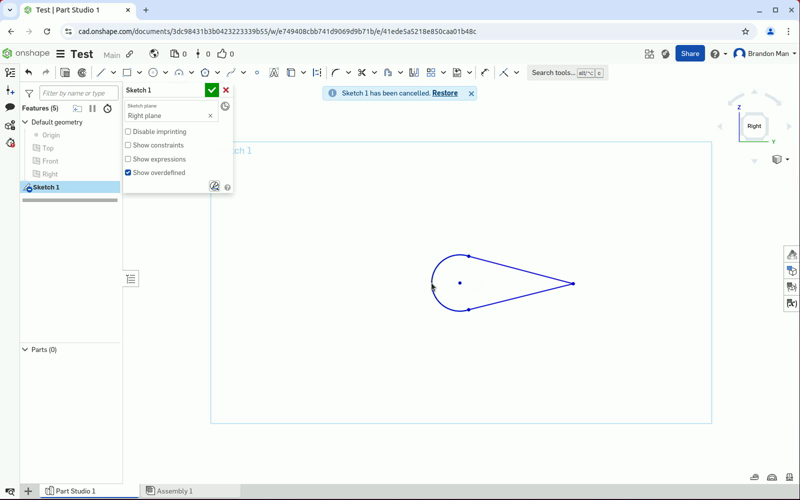
mouse_move(468, 286)
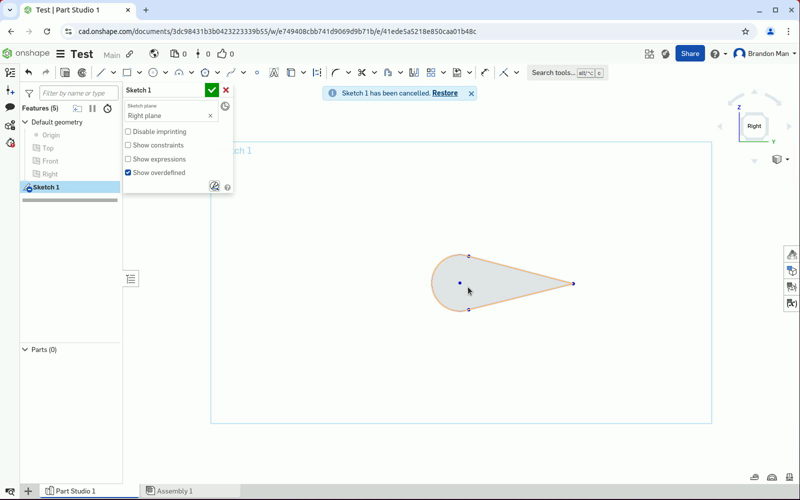
click(468, 286)
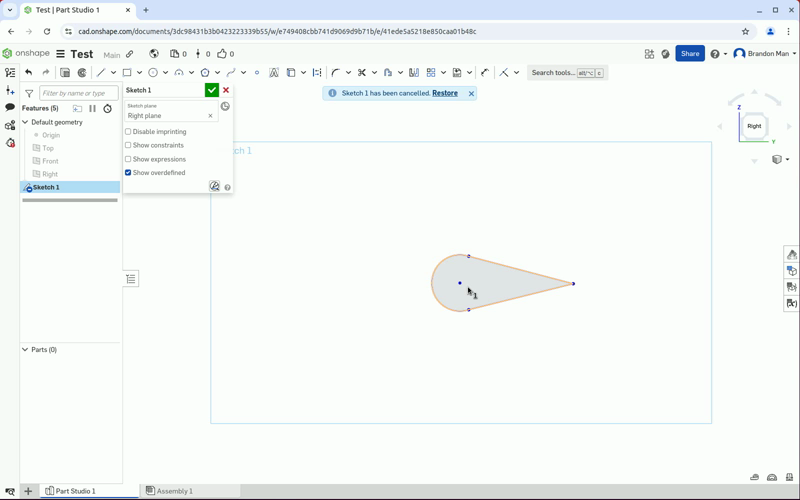
mouse_move(73, 352)
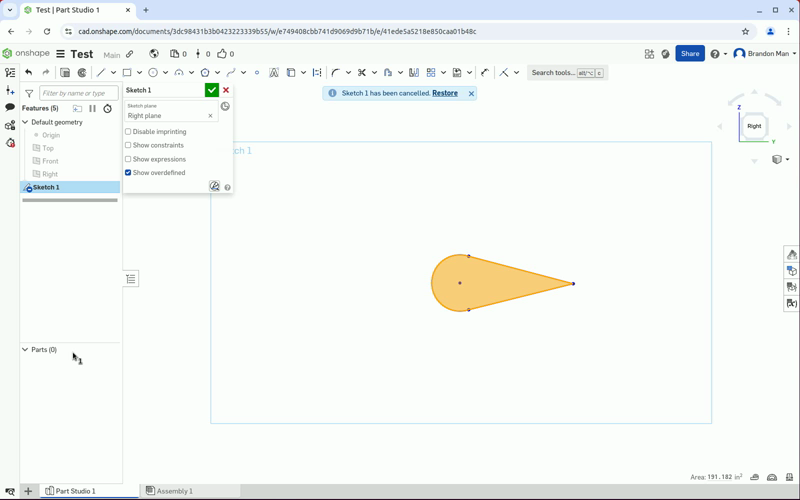
key(shift+y)
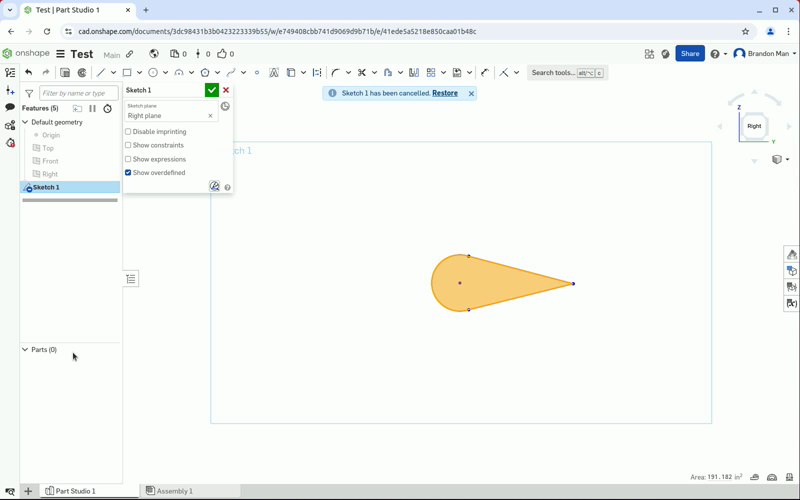
key(shift+e)
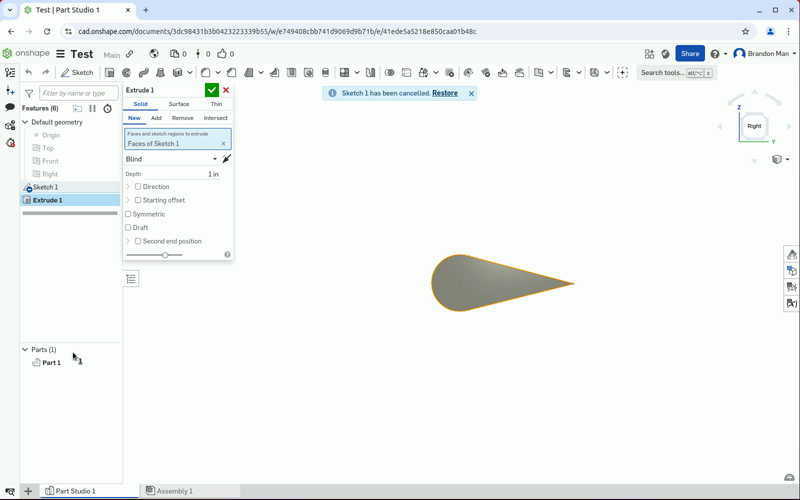
mouse_move(143, 106)
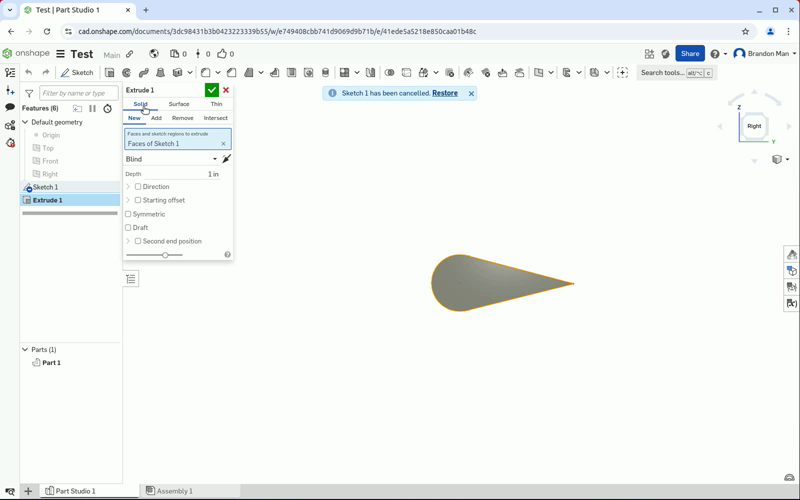
click(143, 106)
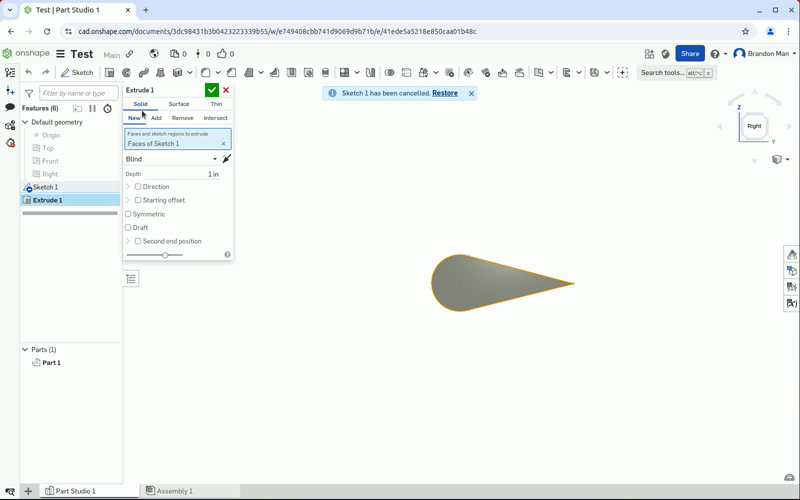
mouse_move(137, 120)
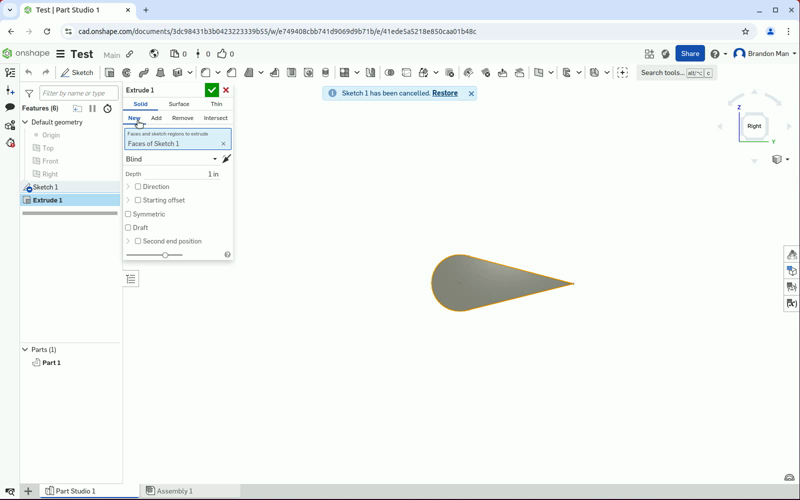
click(137, 120)
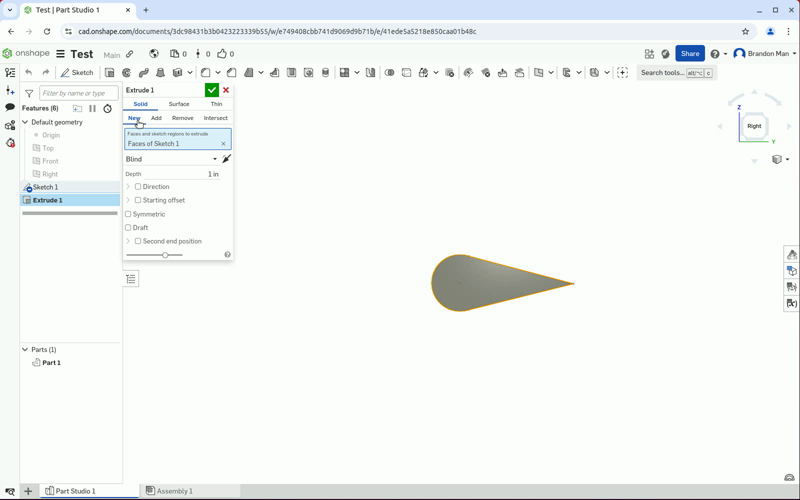
key(tab, 4)
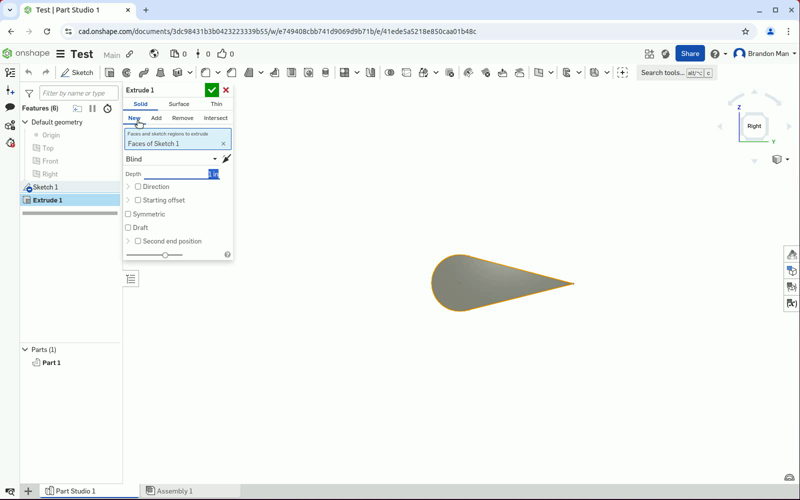
text(2.889)
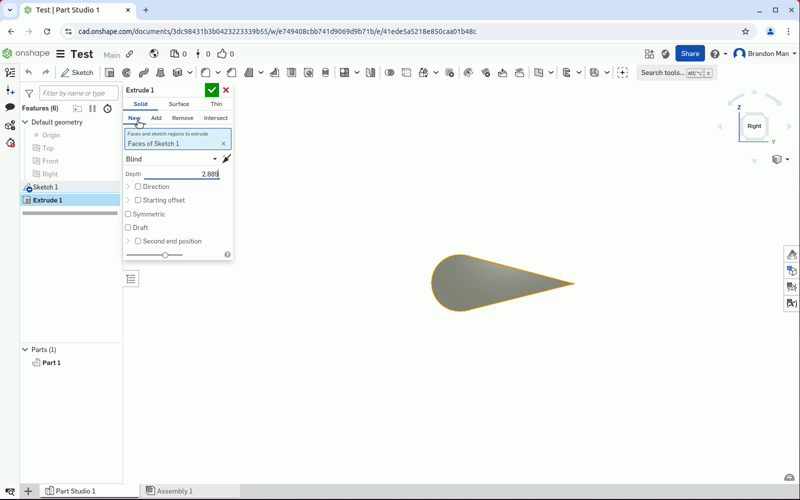
key(enter)
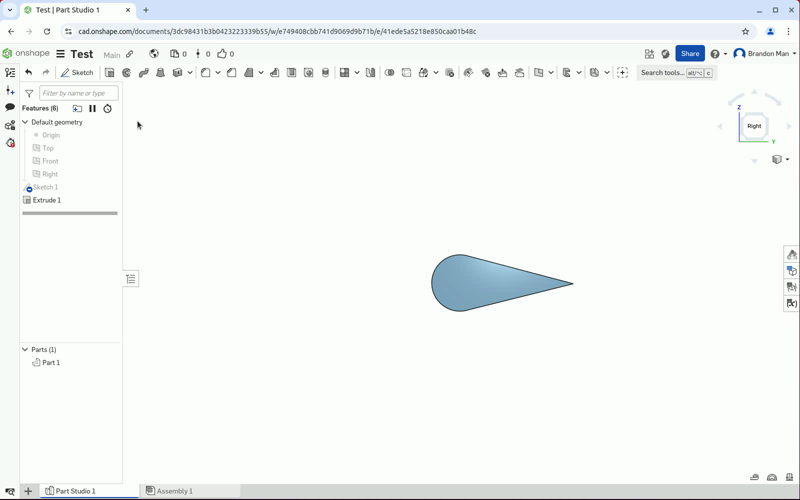
key(shift+h)
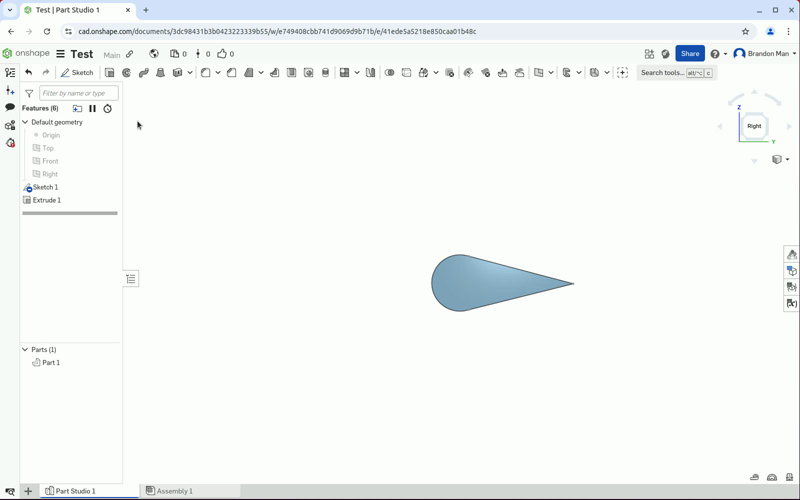
key(shift+h)
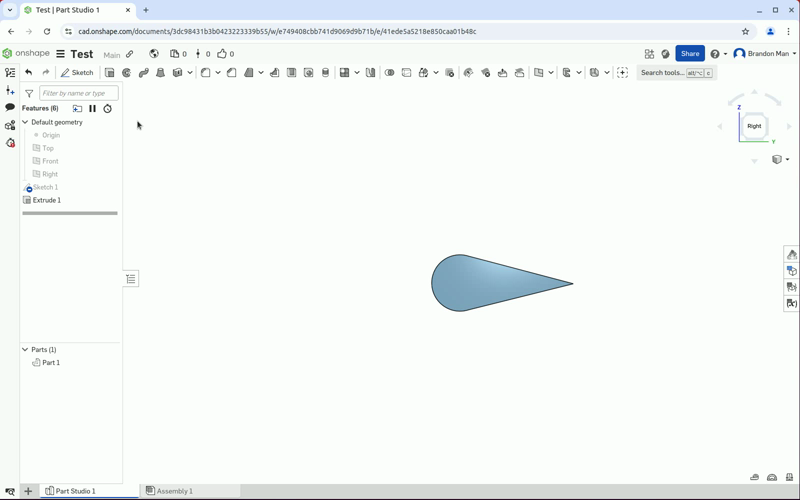
mouse_move(73, 189)
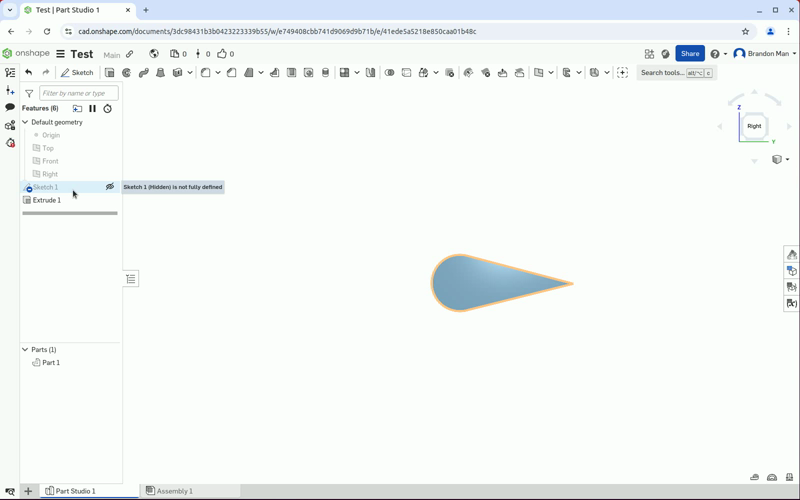
click(73, 189)
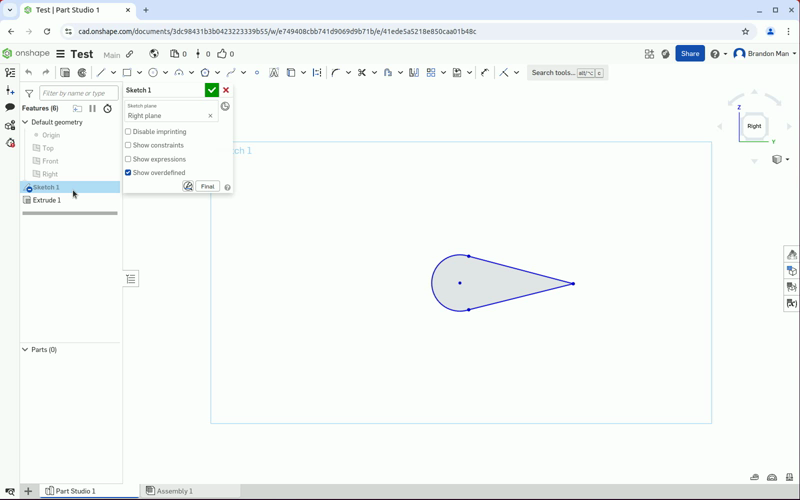
mouse_move(229, 92)
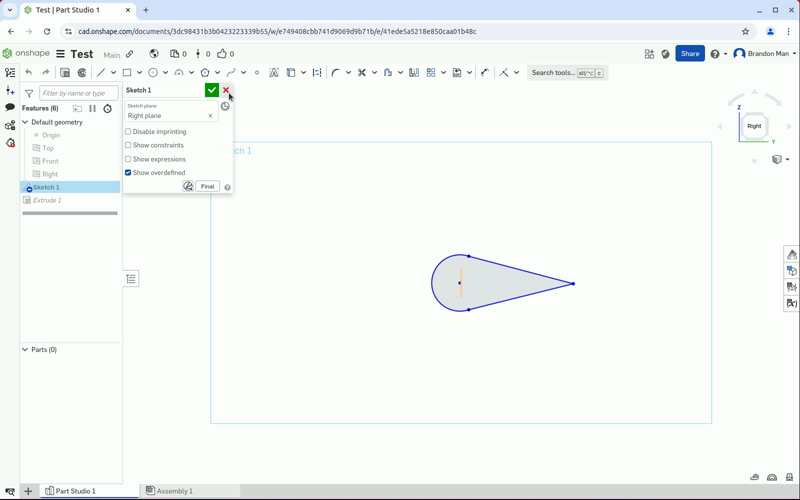
click(229, 92)
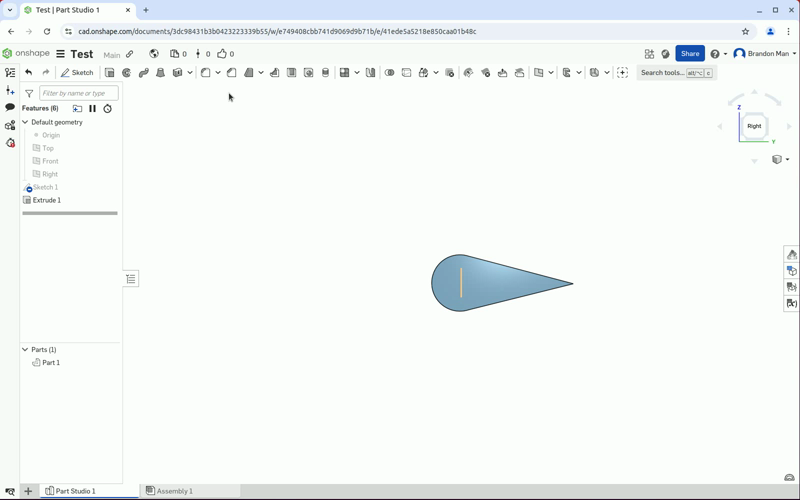
mouse_move(541, 75)
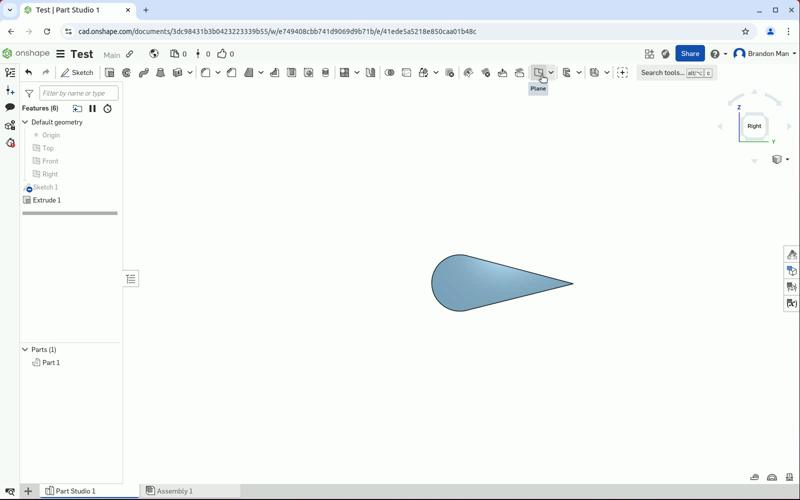
click(541, 75)
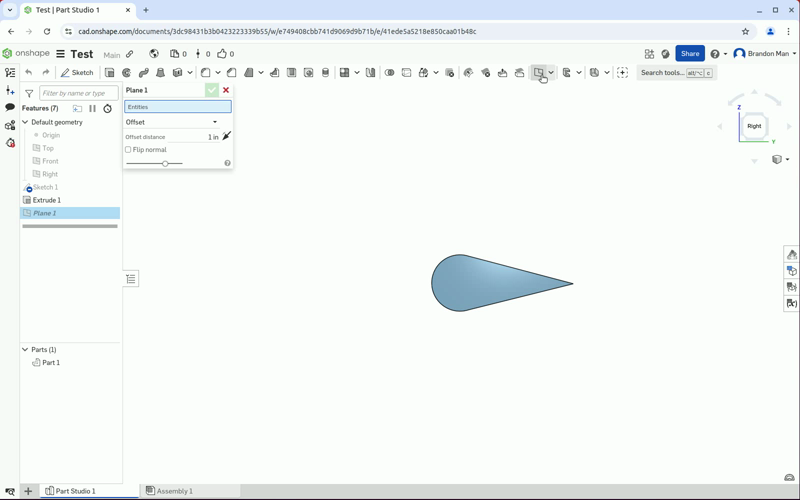
mouse_move(73, 176)
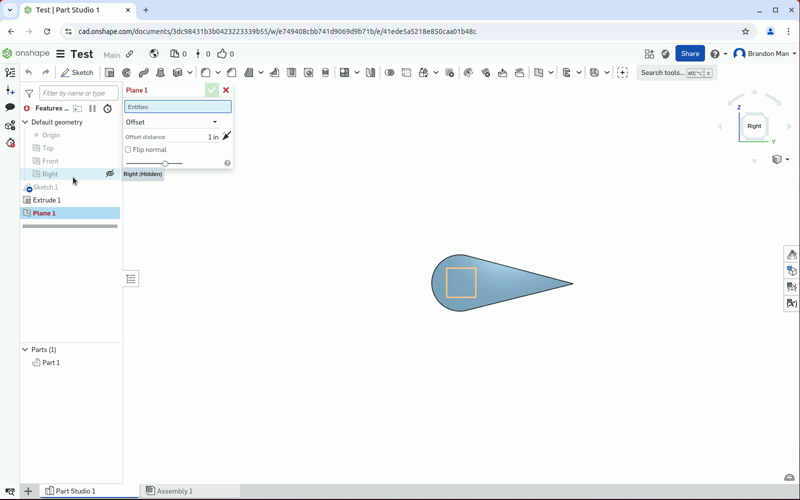
click(73, 176)
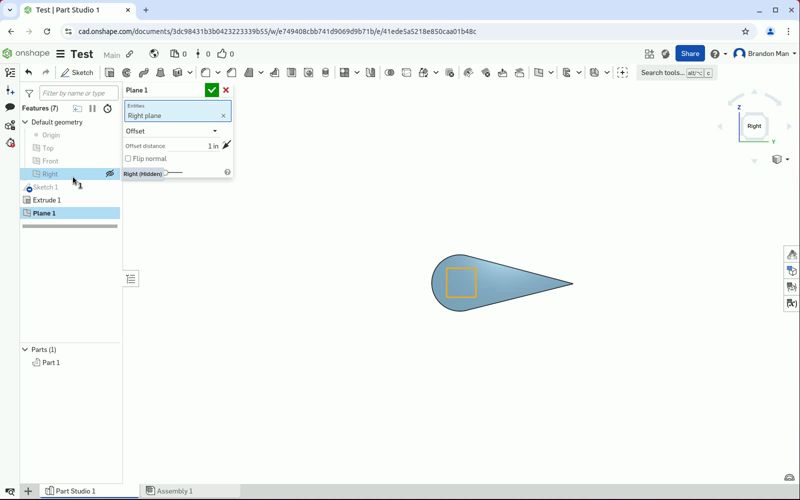
key(tab, 2)
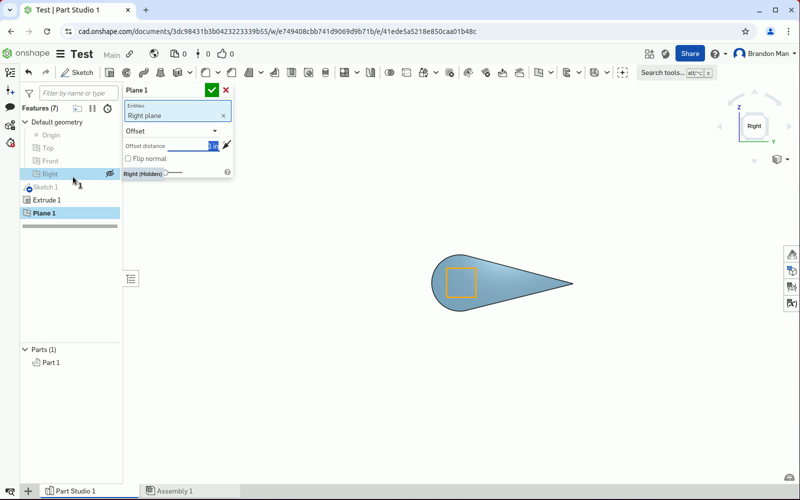
text(2.896)
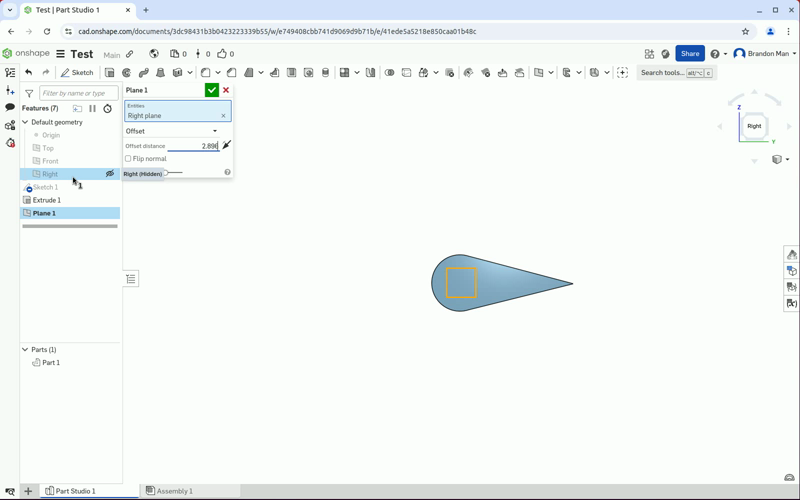
key(enter, 2)
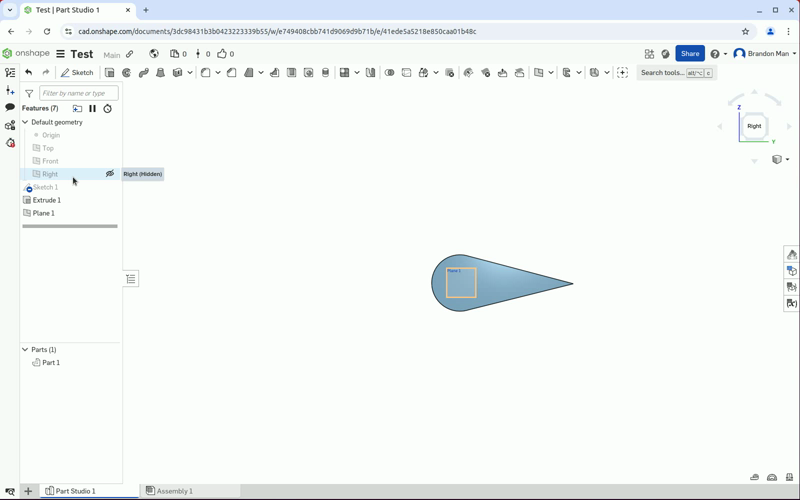
key(shift+s)
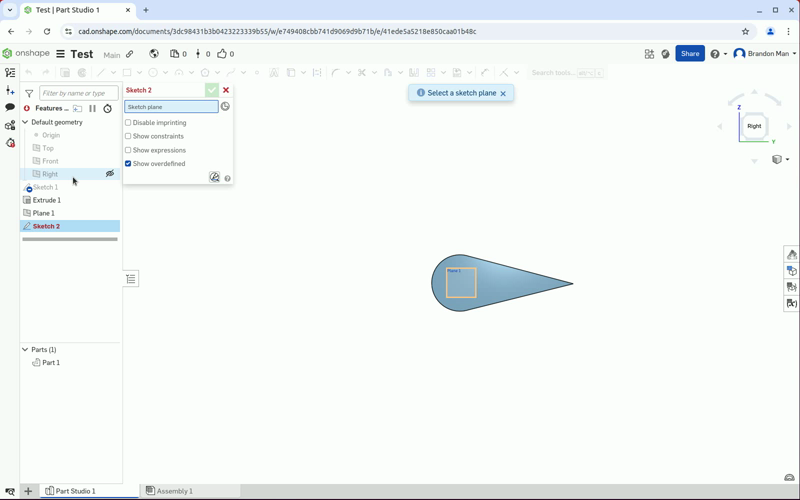
mouse_move(73, 215)
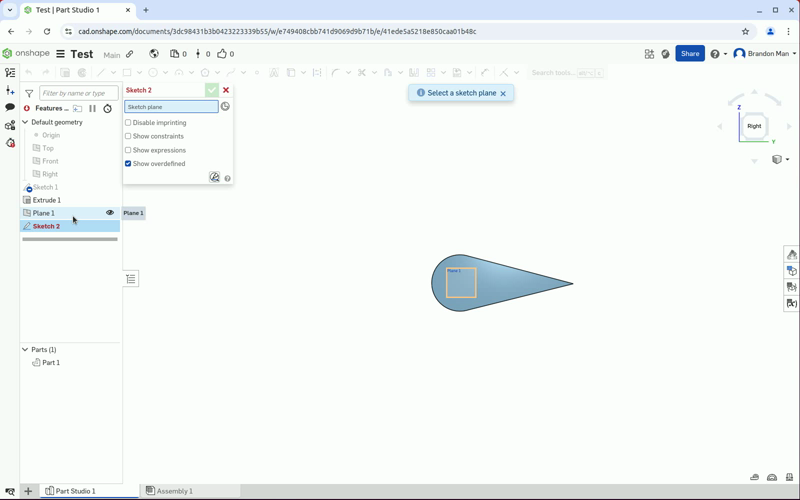
click(73, 215)
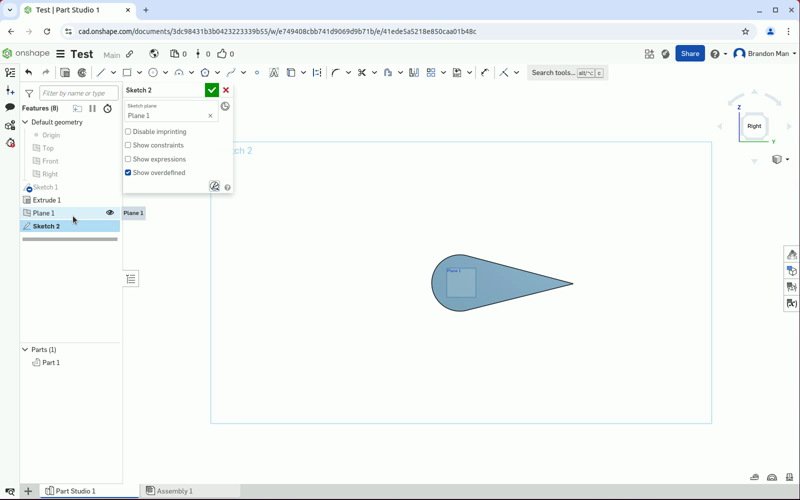
mouse_move(73, 352)
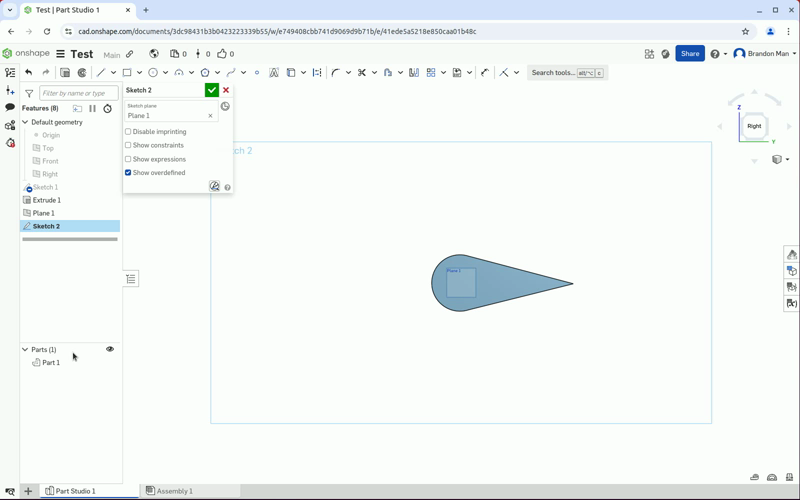
key(y)
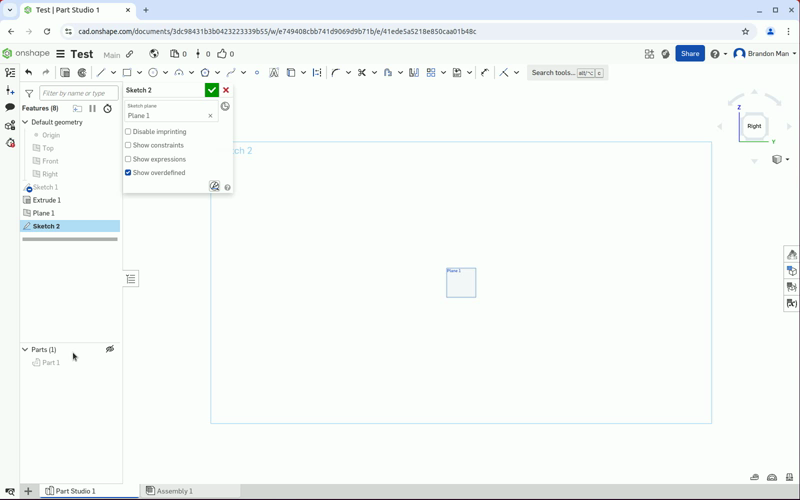
key(l)
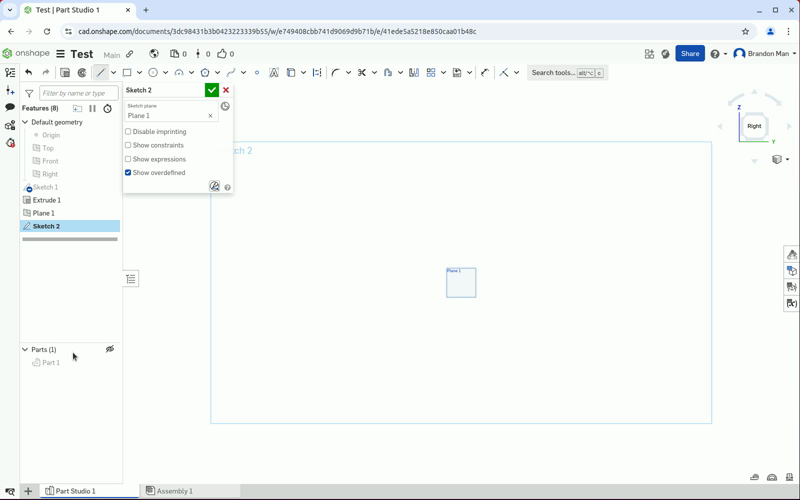
key_down(shift)
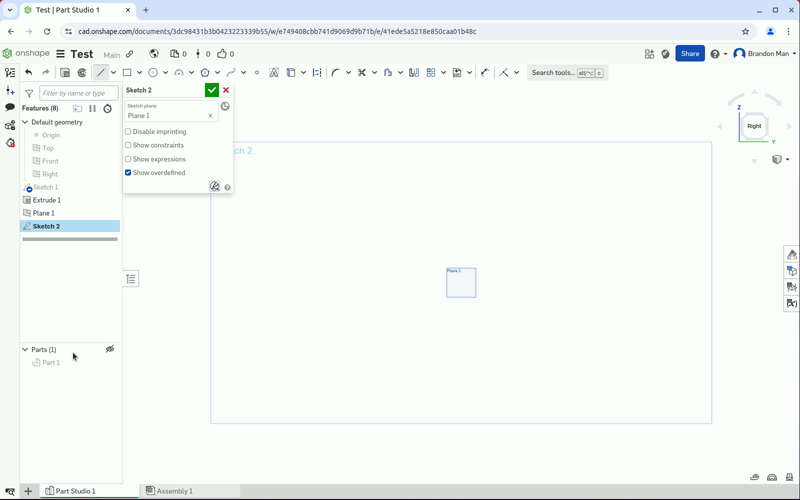
mouse_move(457, 286)
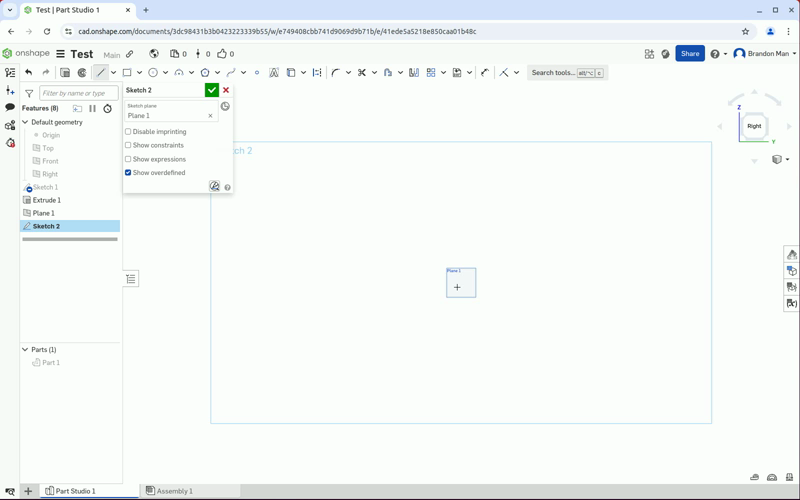
click(457, 286)
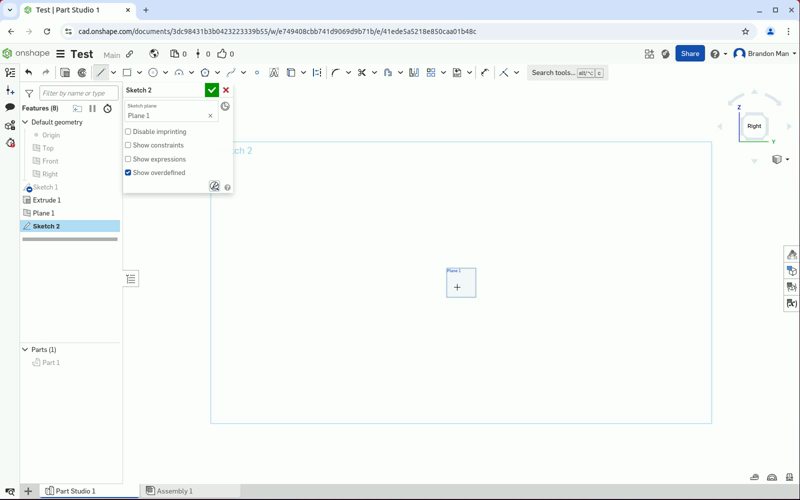
key_up(shift)
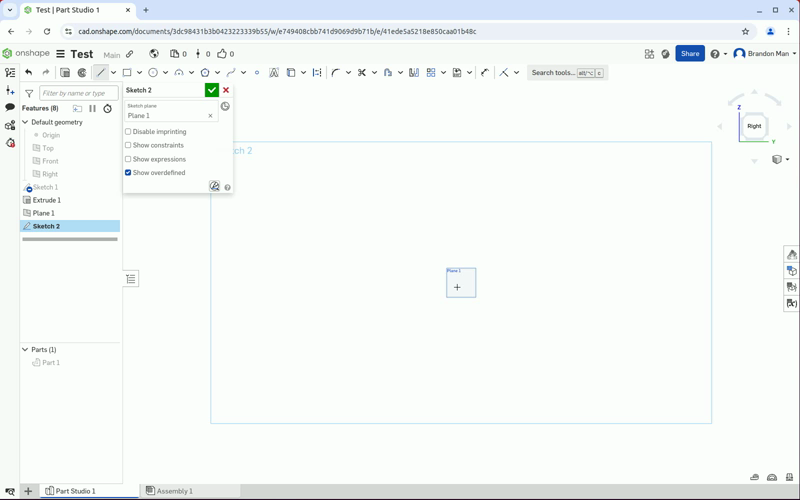
key_down(shift)
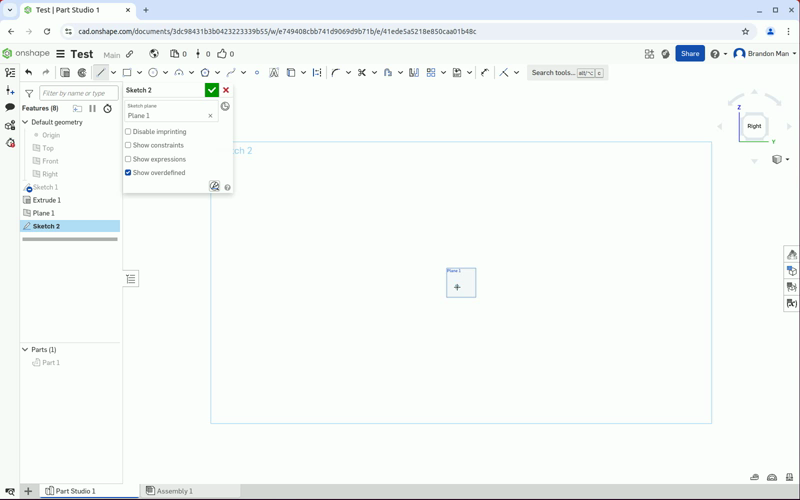
mouse_move(487, 286)
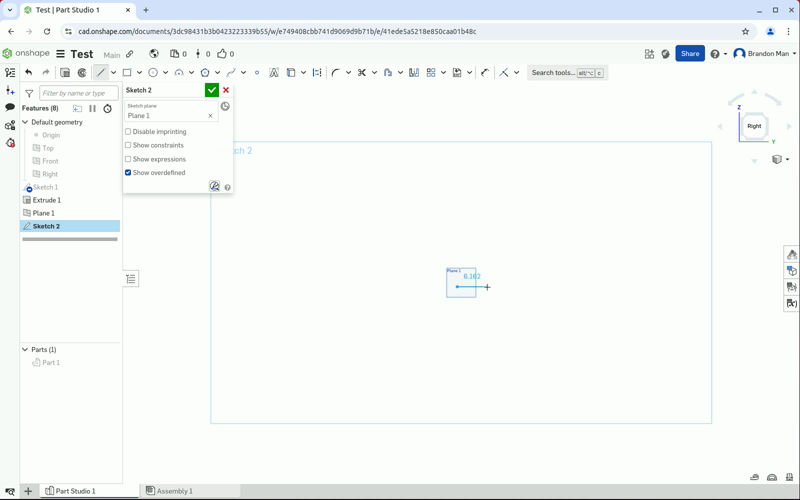
mouse_move(465, 286)
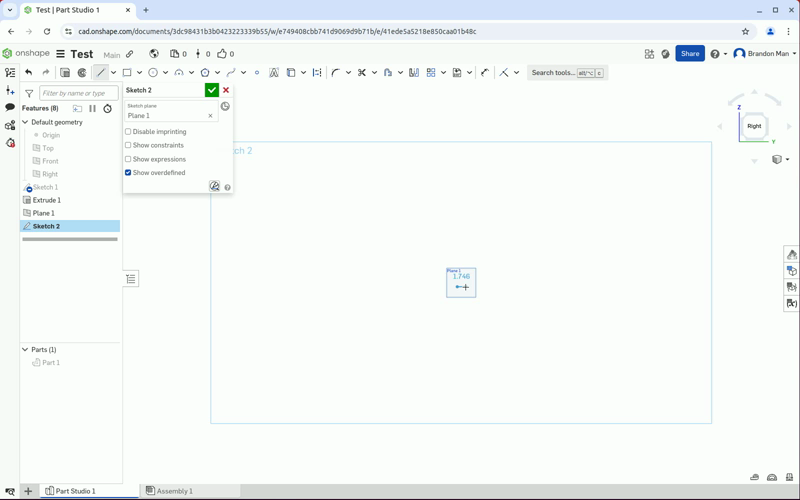
click(465, 286)
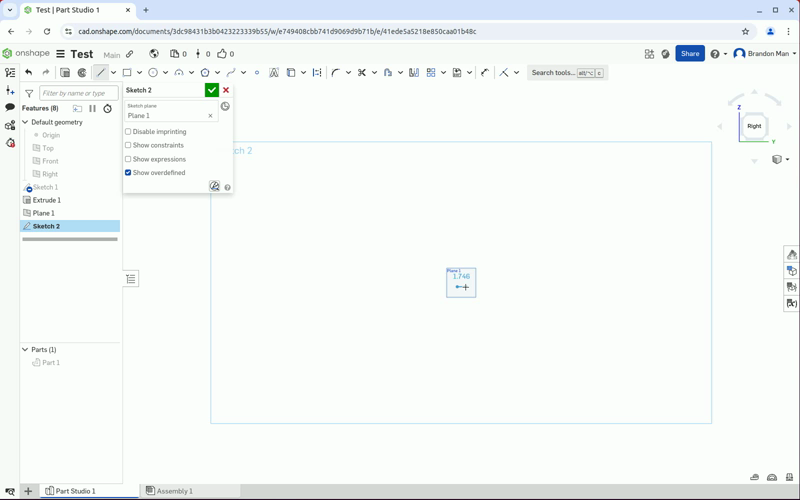
key_up(shift)
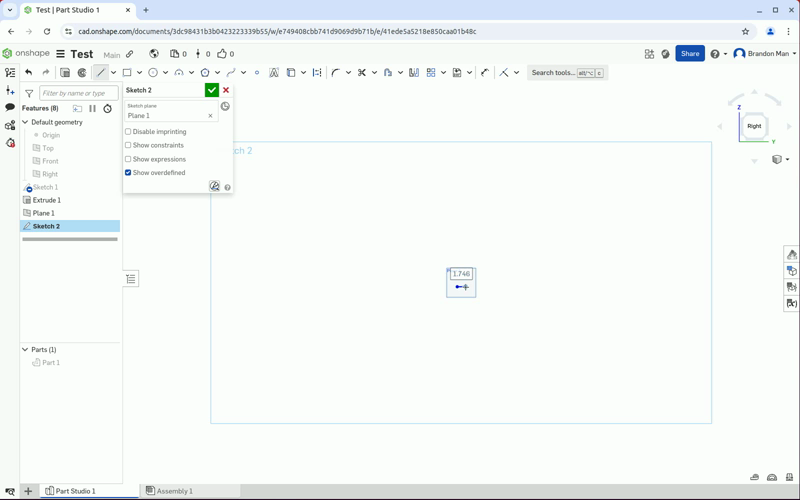
key_down(shift)
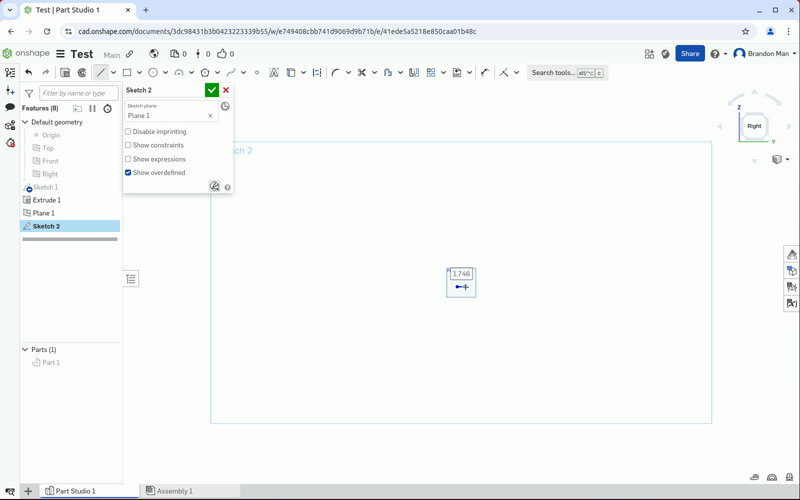
mouse_move(495, 286)
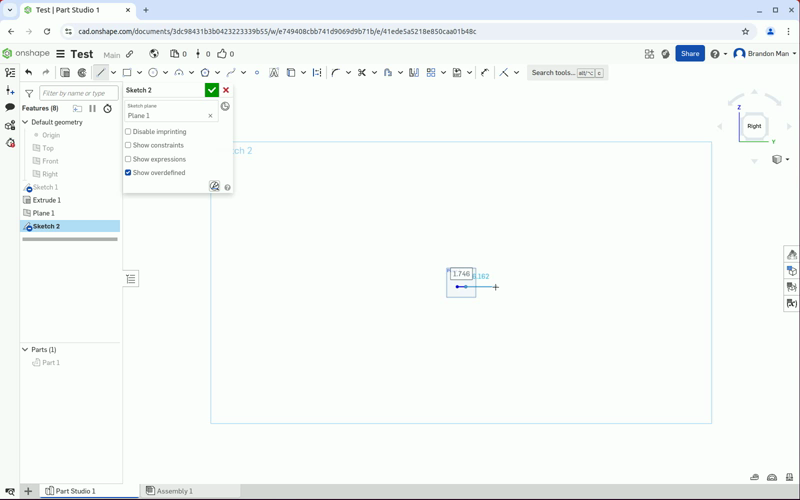
mouse_move(465, 278)
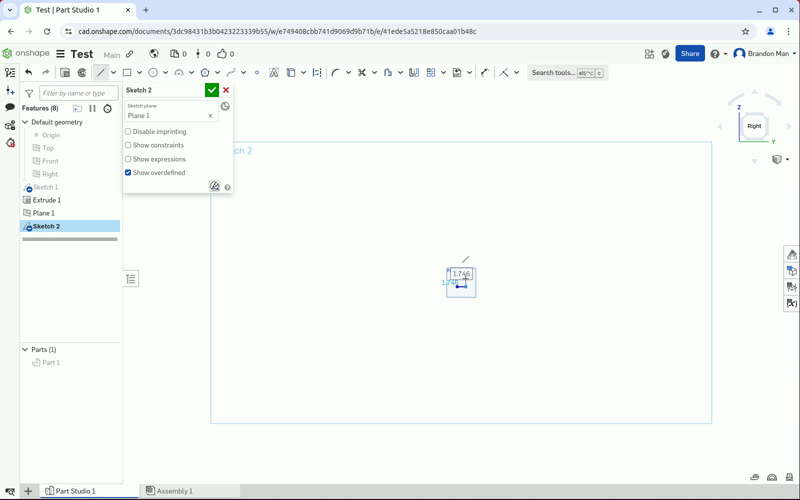
click(465, 278)
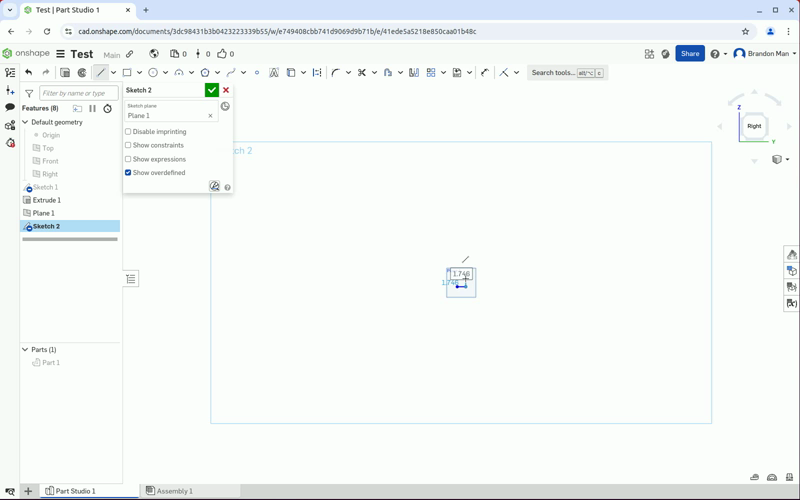
key_up(shift)
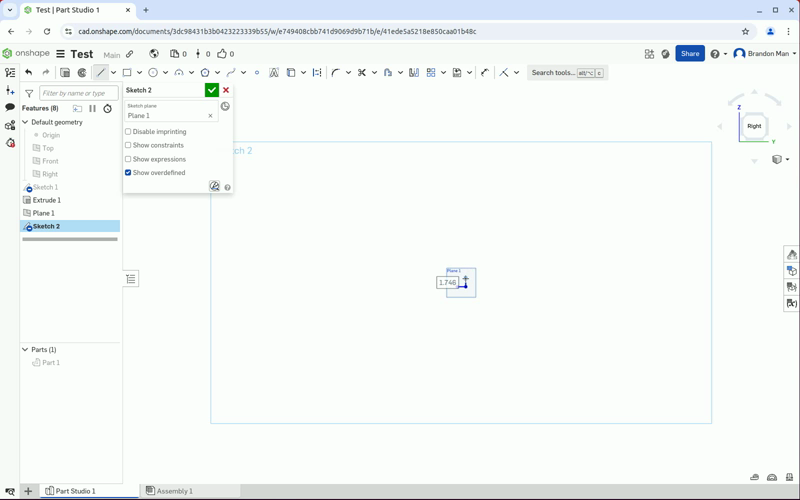
key_down(shift)
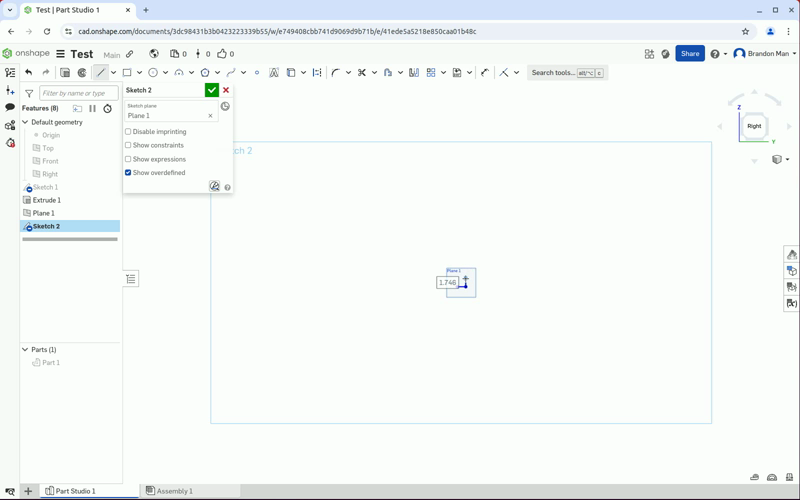
mouse_move(495, 278)
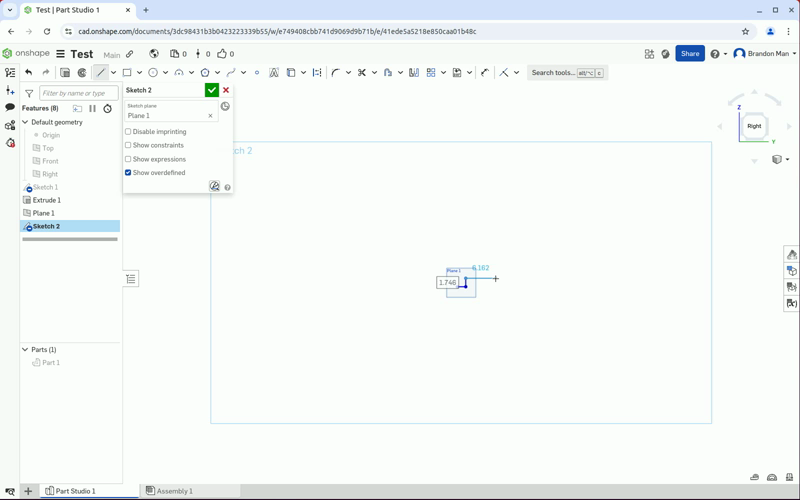
mouse_move(457, 278)
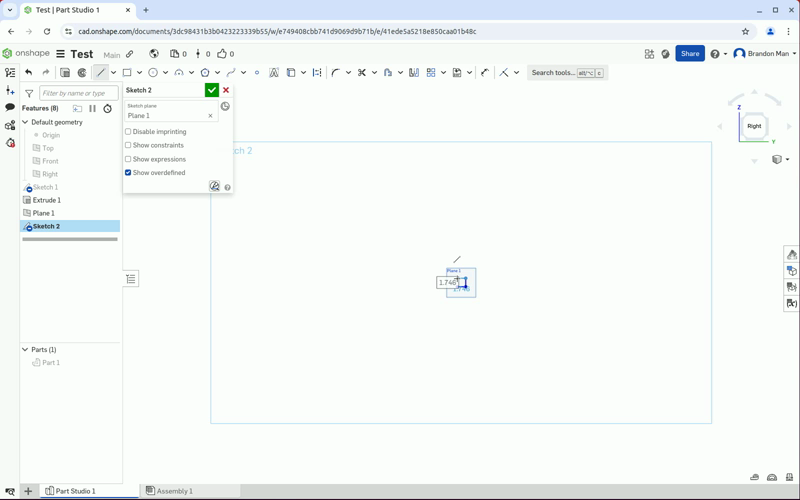
click(457, 278)
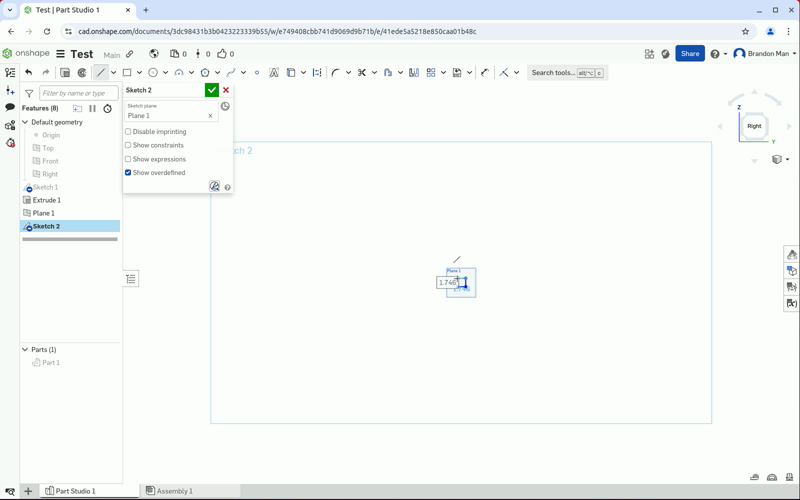
key_up(shift)
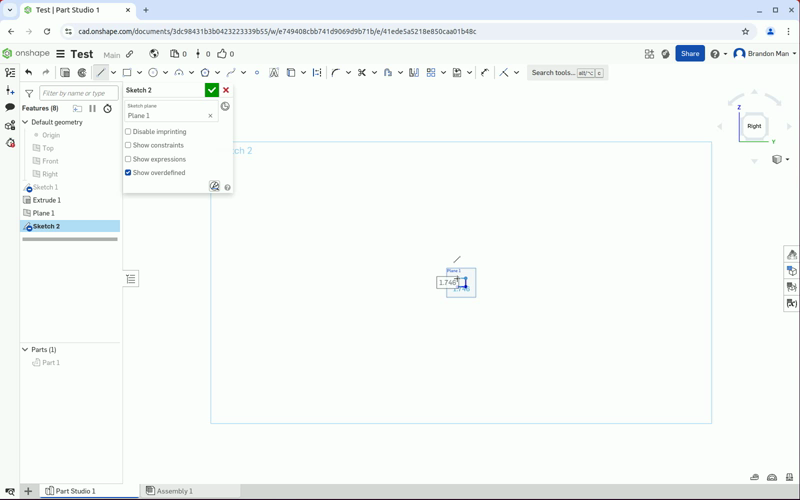
mouse_move(487, 278)
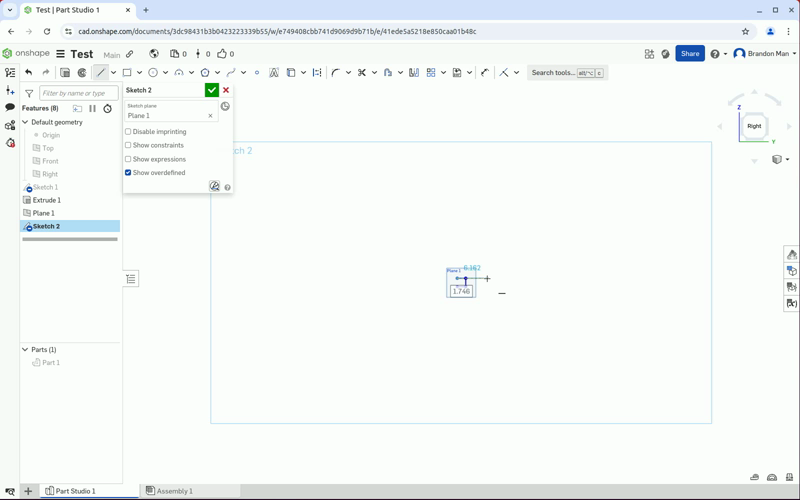
key_down(shift)
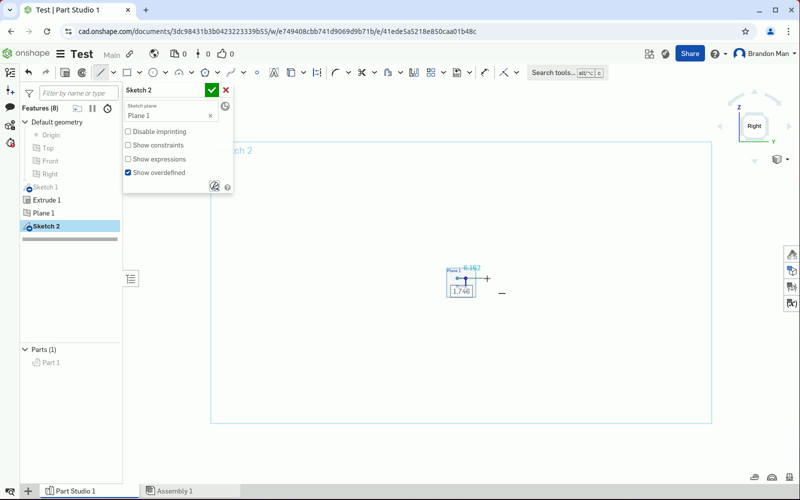
mouse_move(457, 286)
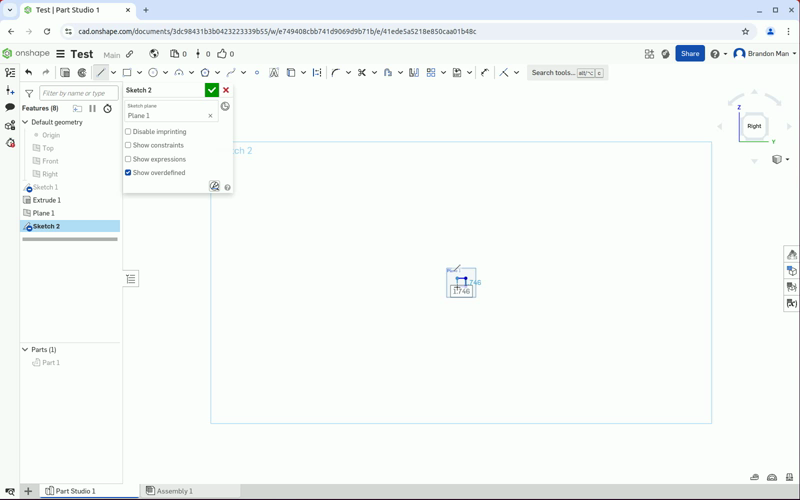
key_up(shift)
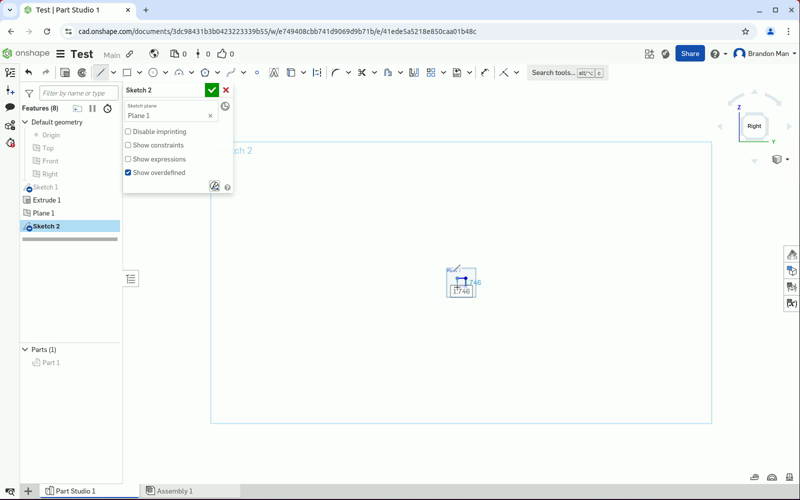
click(457, 286)
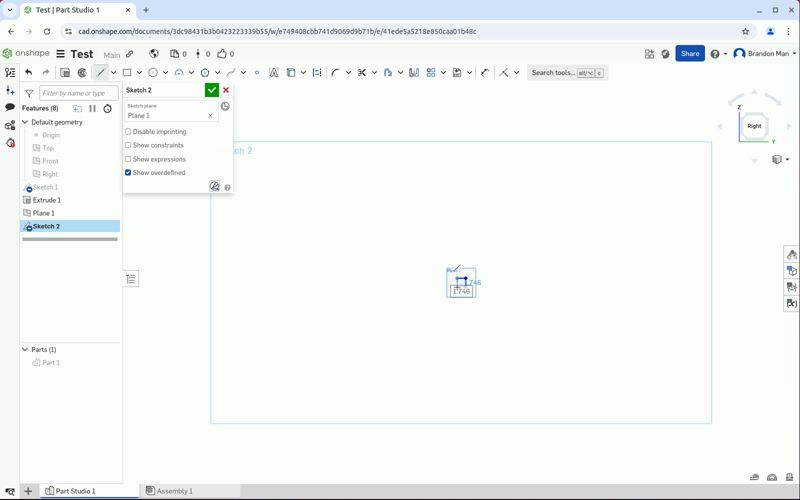
key(esc)
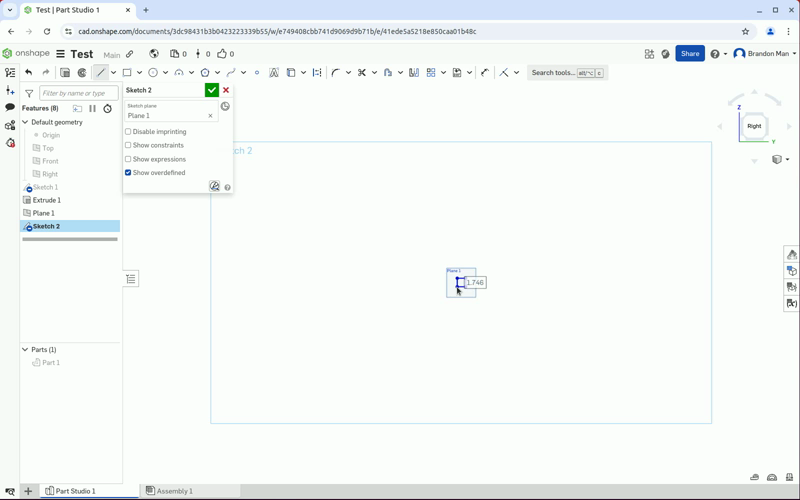
mouse_move(465, 280)
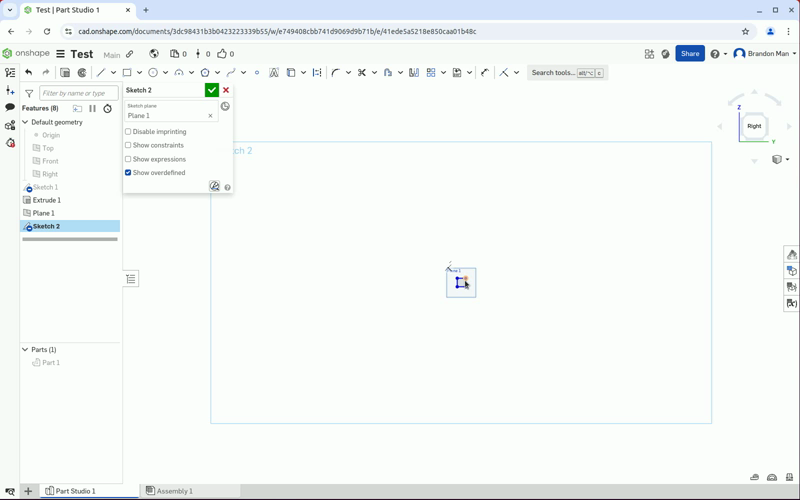
scroll(6)
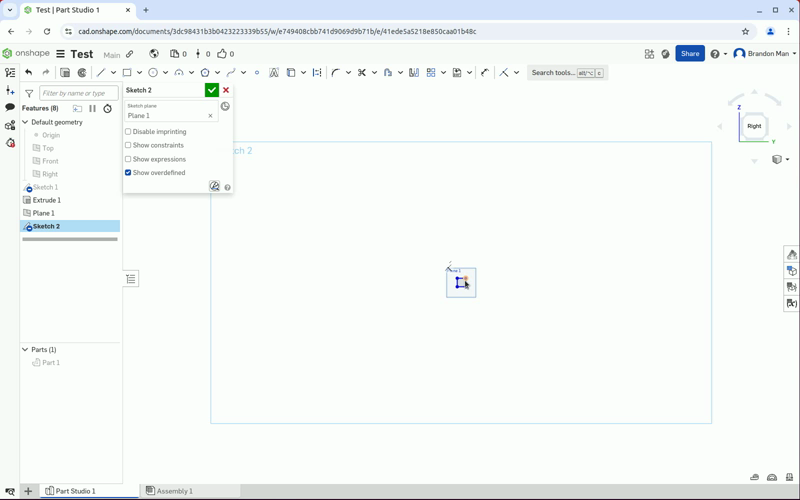
scroll(6)
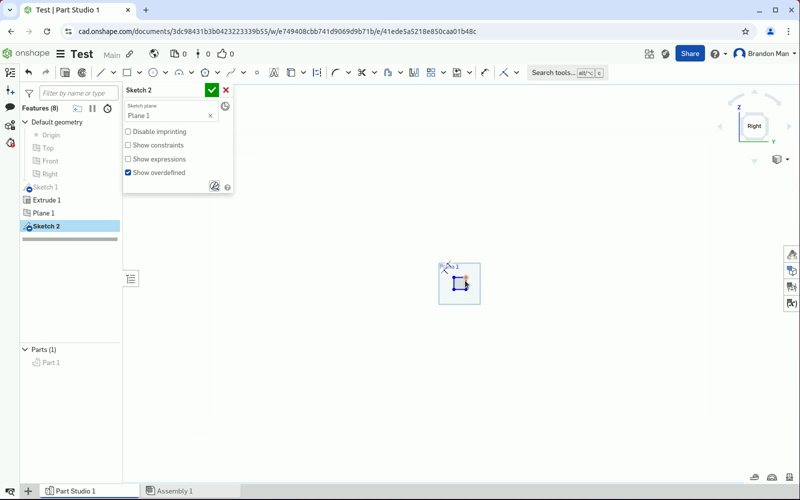
scroll(6)
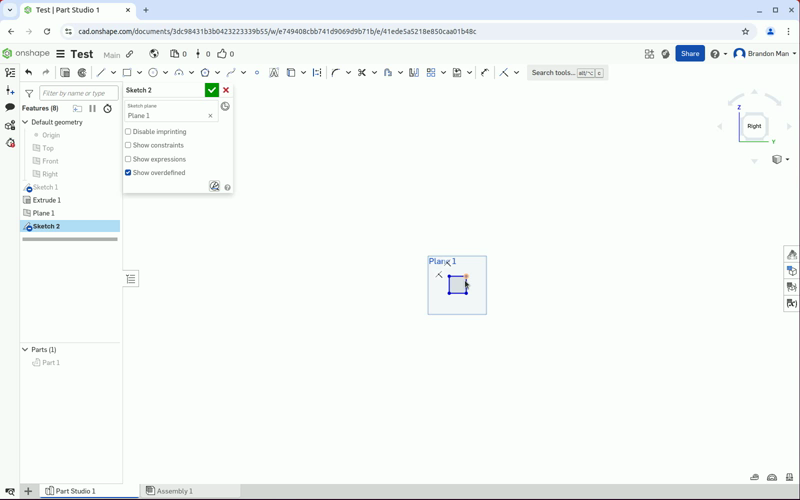
scroll(6)
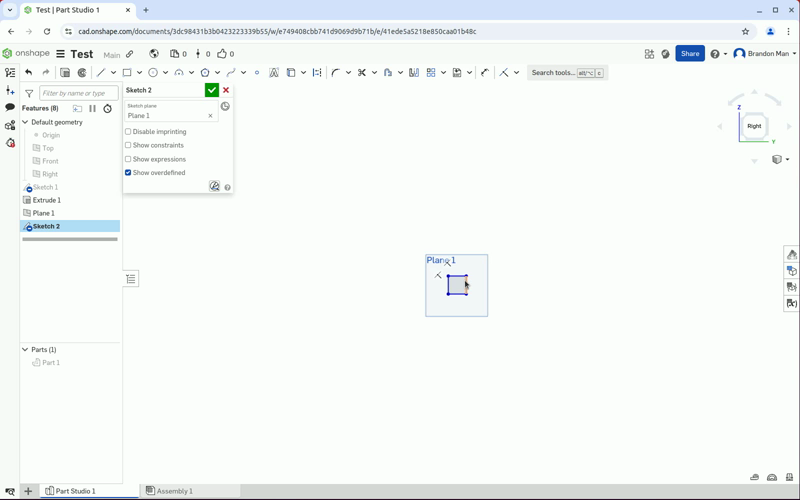
scroll(6)
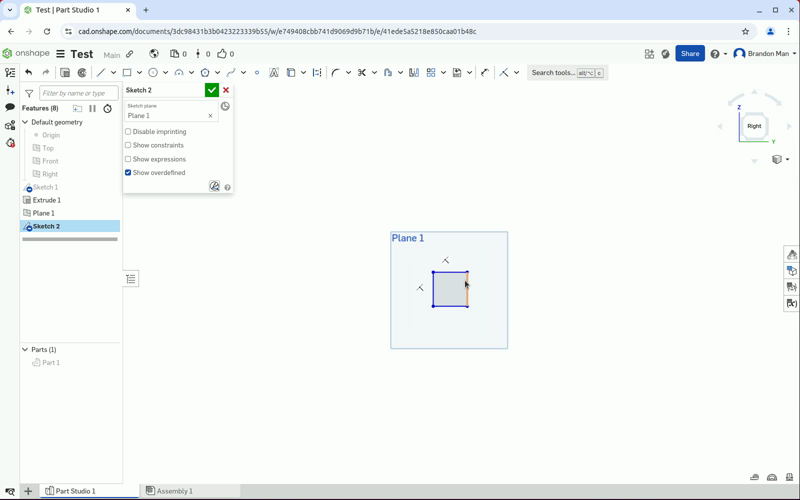
scroll(6)
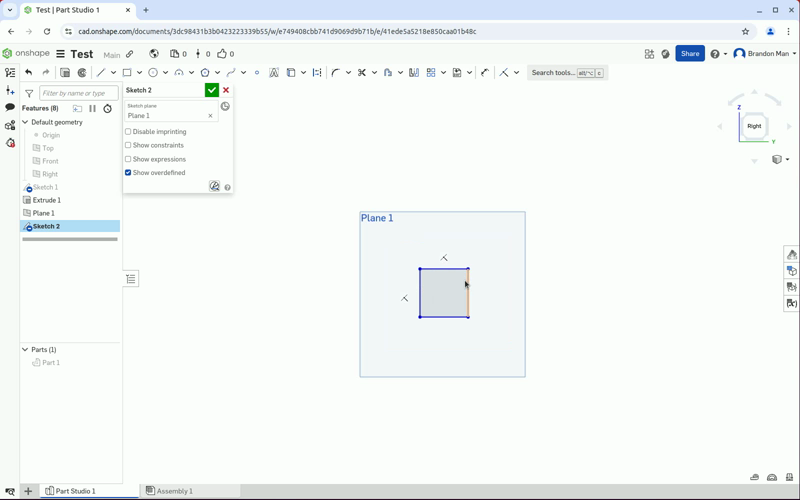
scroll(6)
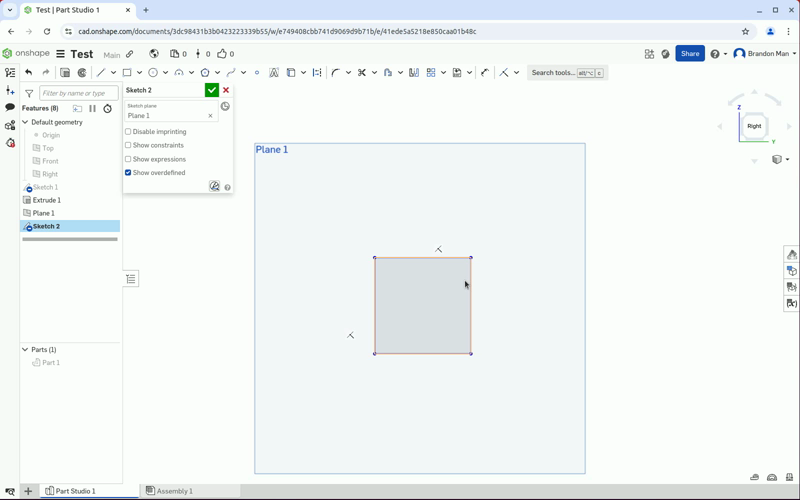
click(465, 280)
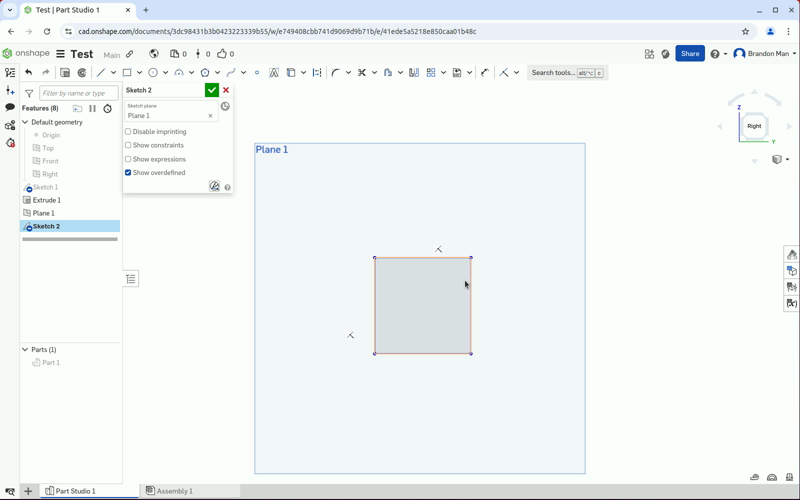
scroll(-6)
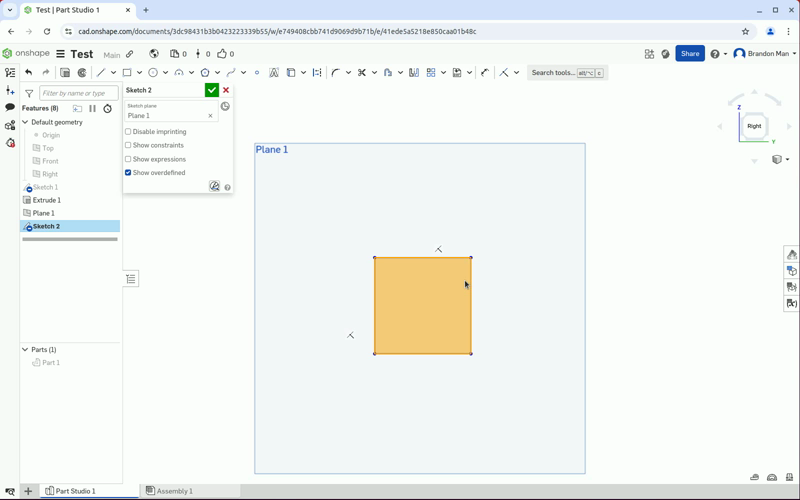
scroll(-6)
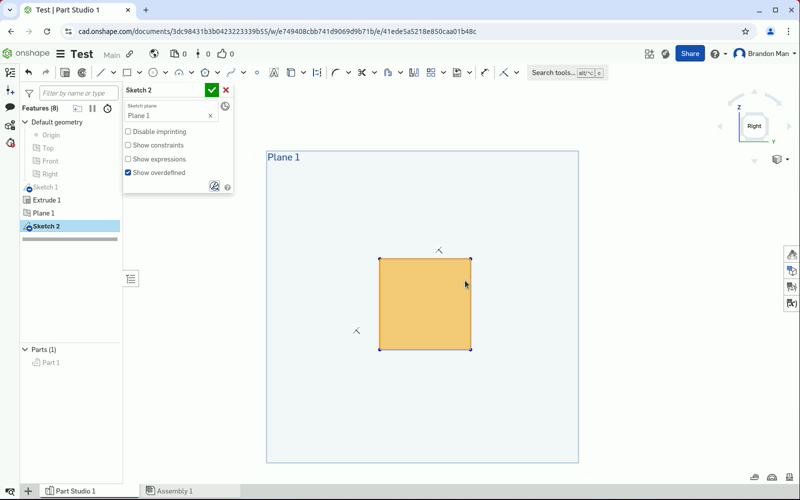
scroll(-6)
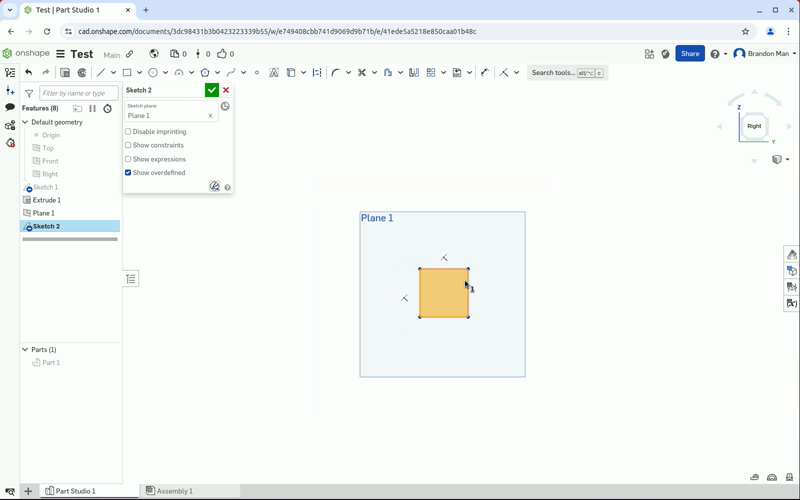
scroll(-6)
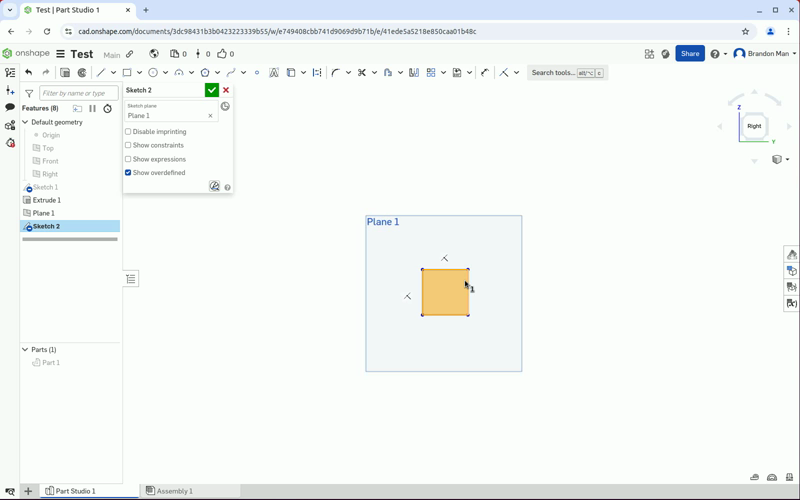
scroll(-6)
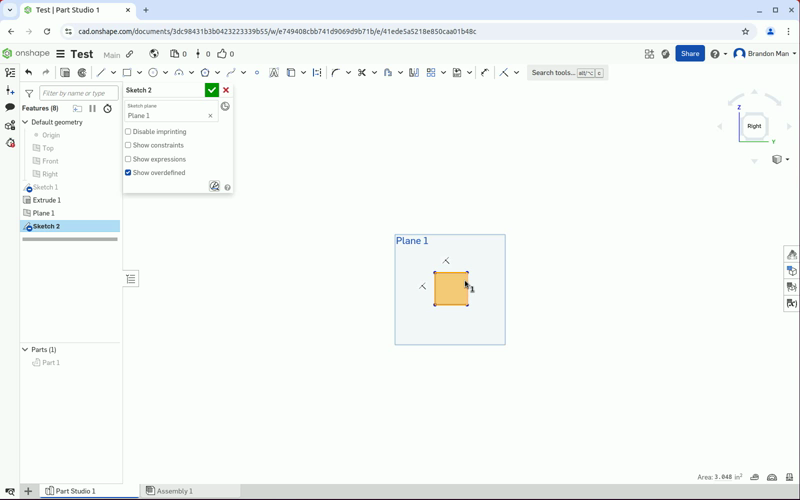
scroll(-6)
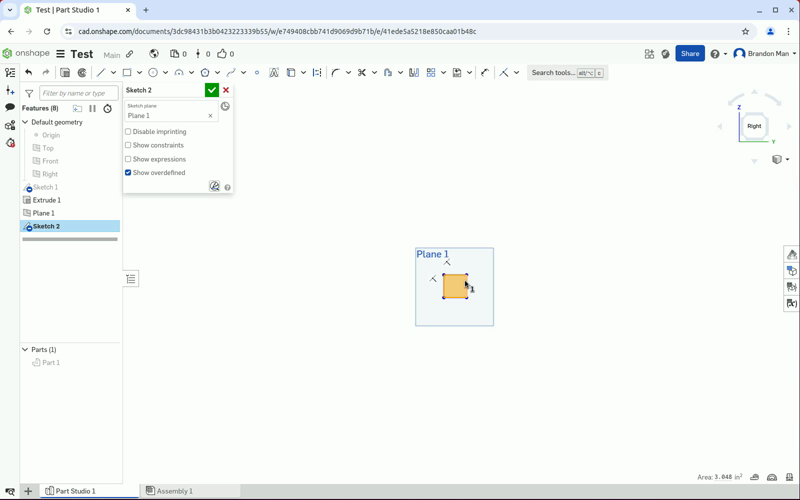
scroll(-6)
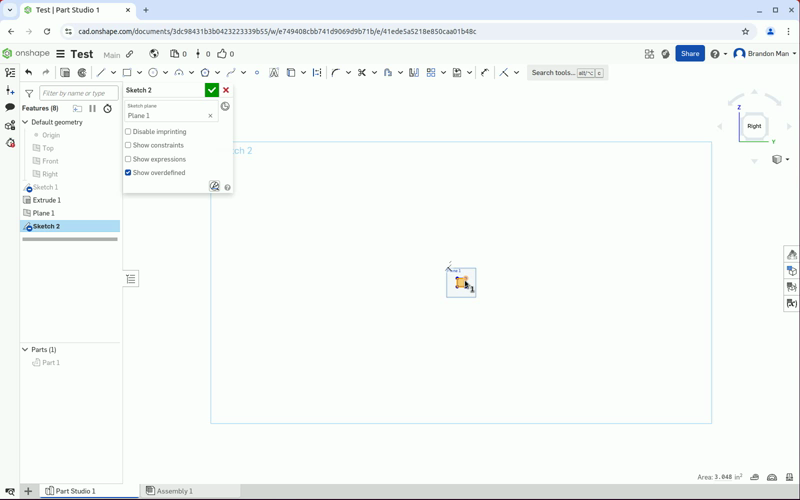
mouse_move(73, 352)
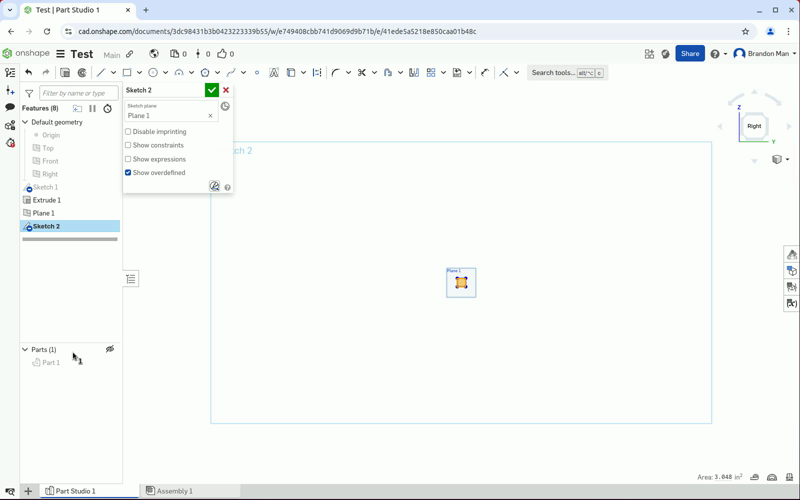
key(shift+y)
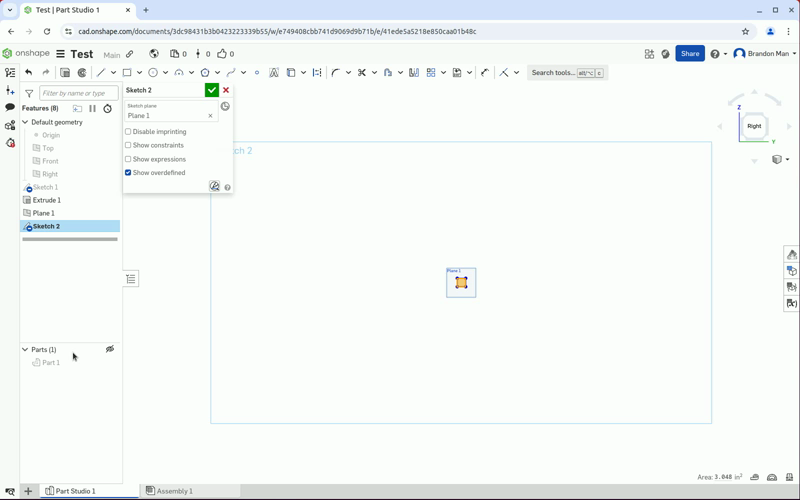
key(shift+e)
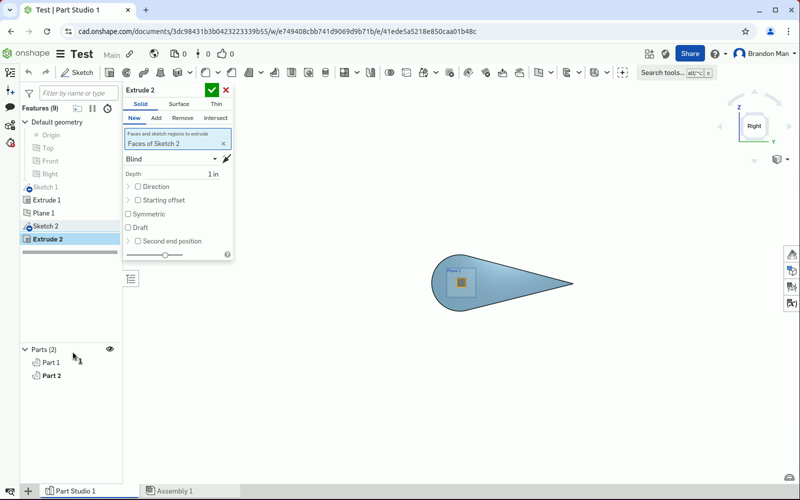
mouse_move(143, 106)
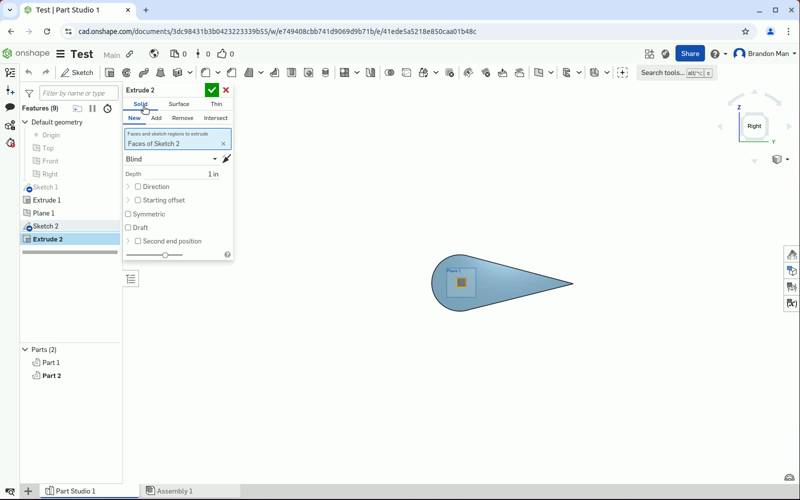
click(143, 106)
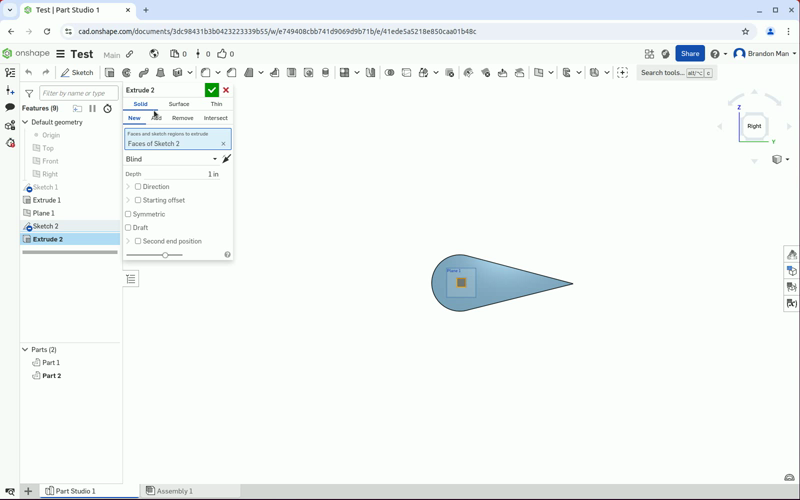
mouse_move(186, 120)
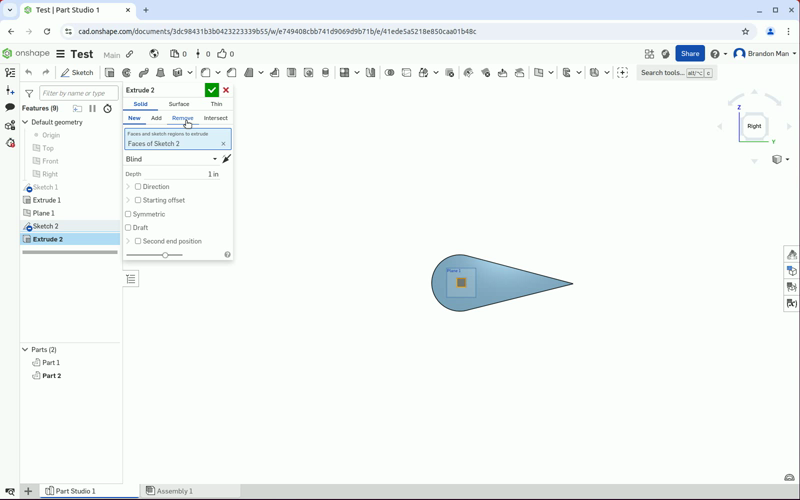
click(186, 120)
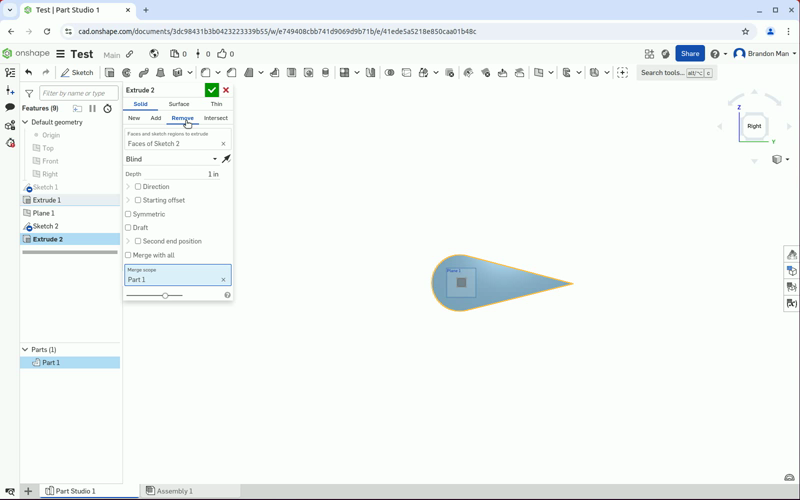
key(tab, 4)
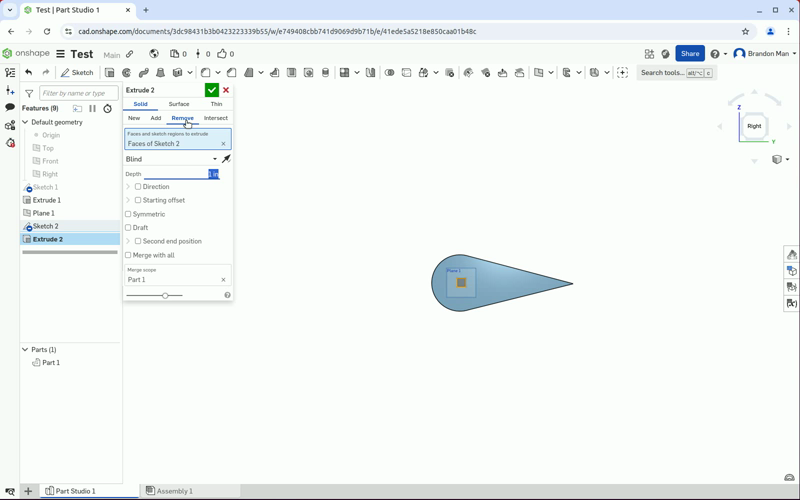
text(11.554)
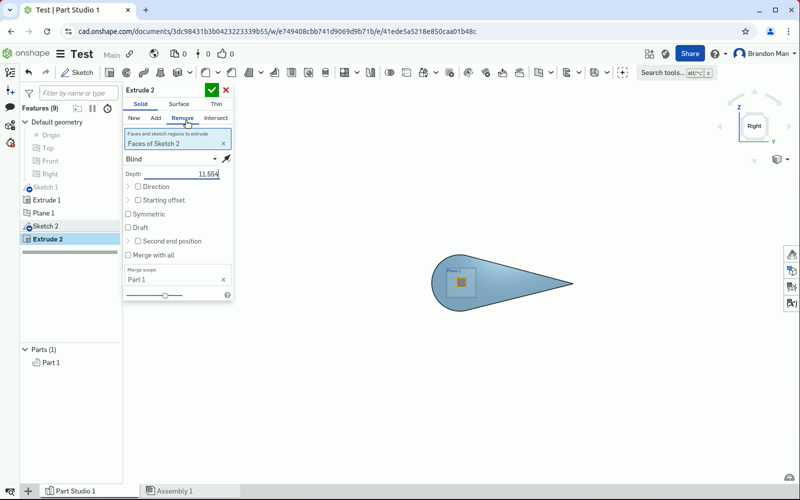
key(tab, 6)
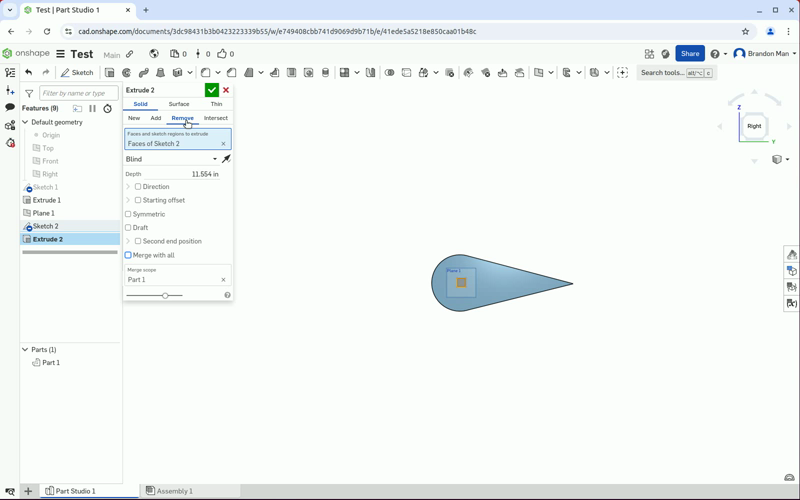
key(space)
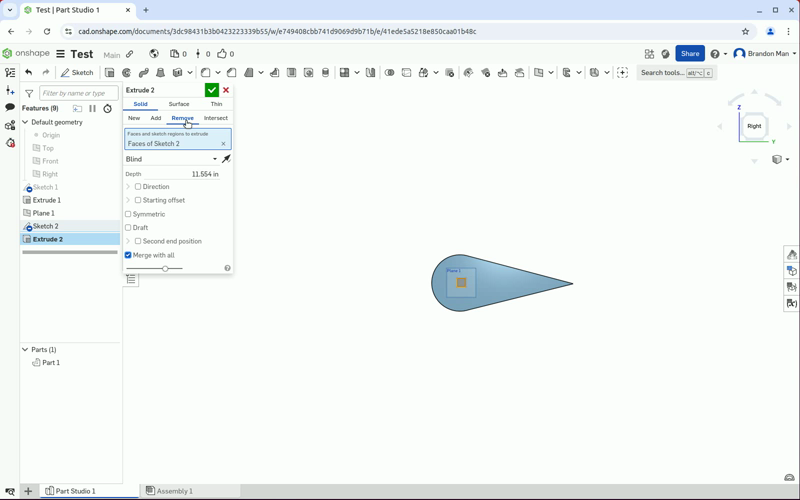
key(enter)
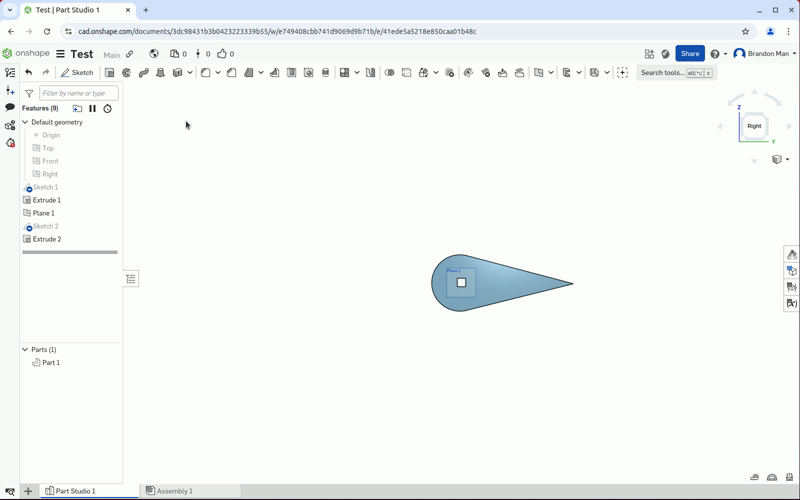
key(shift+h)
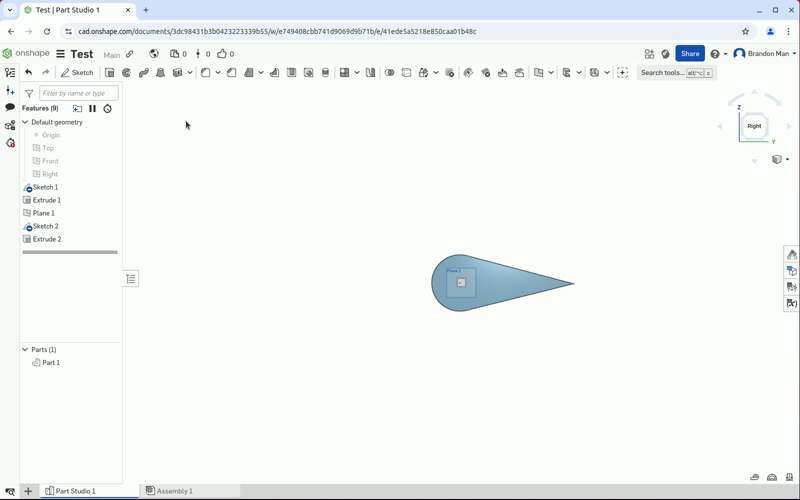
key(shift+h)
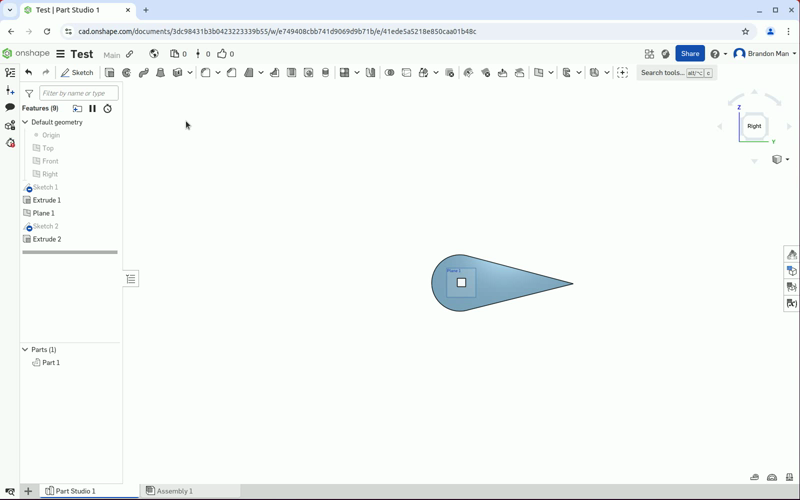
mouse_move(73, 189)
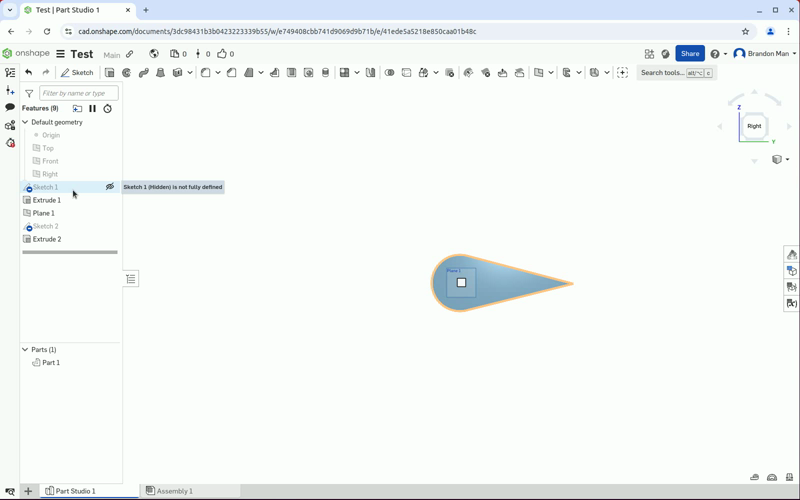
click(73, 189)
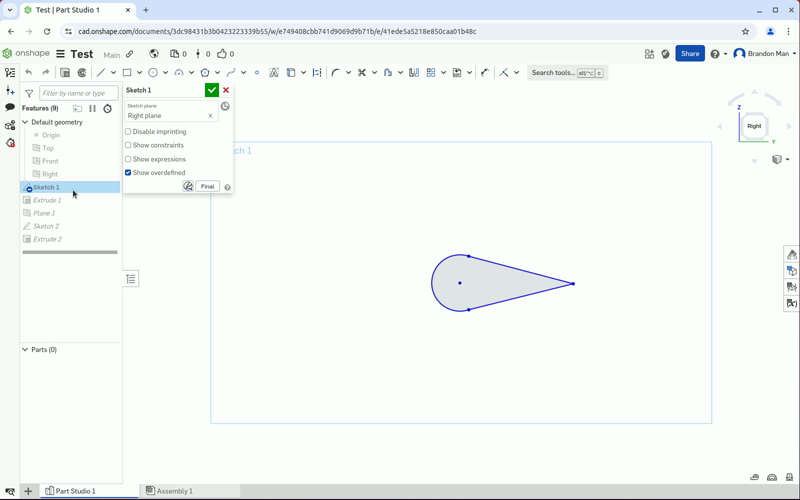
mouse_move(229, 92)
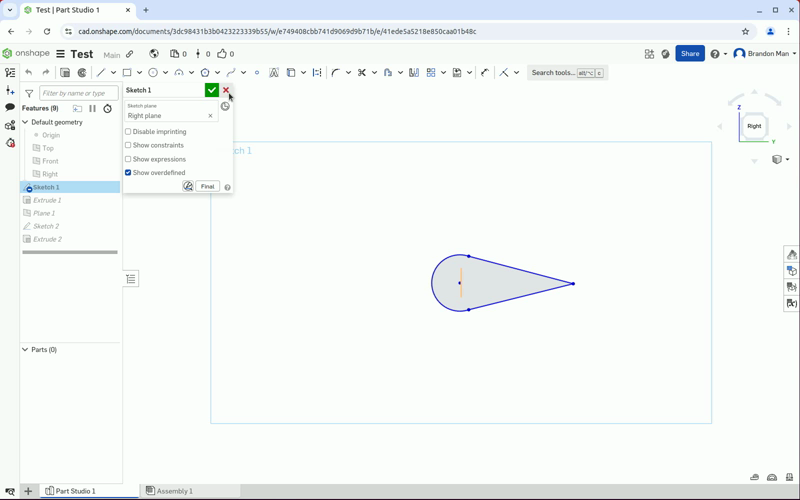
click(229, 92)
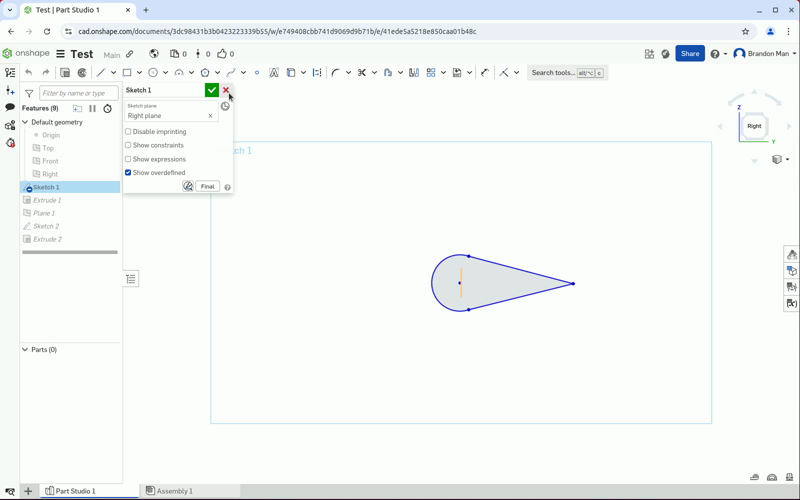
key(shift+s)
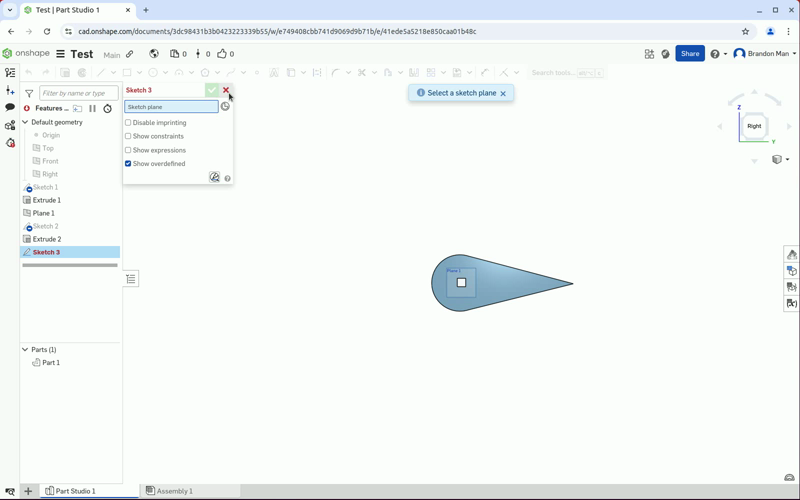
mouse_move(73, 176)
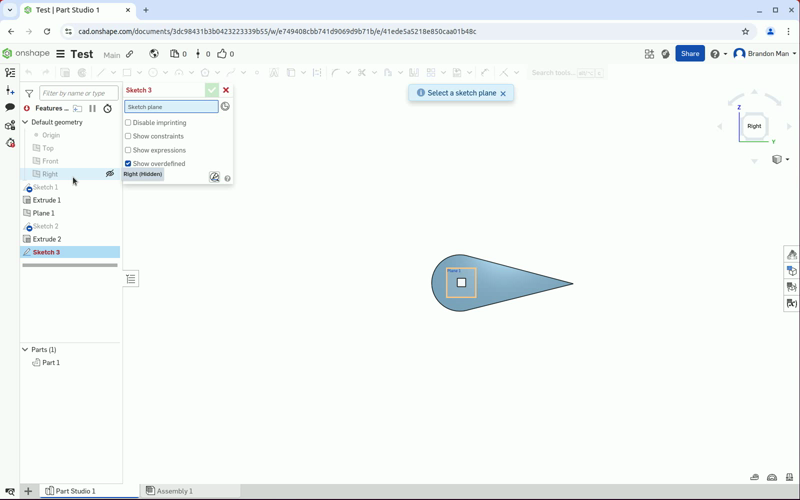
click(73, 176)
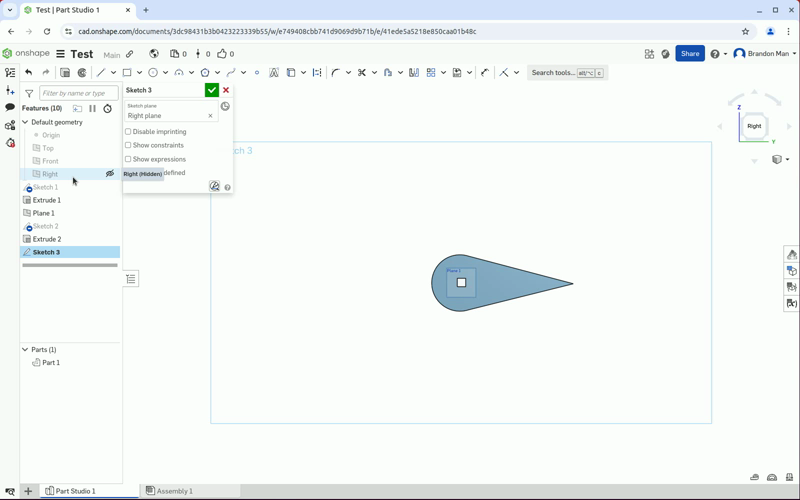
mouse_move(73, 352)
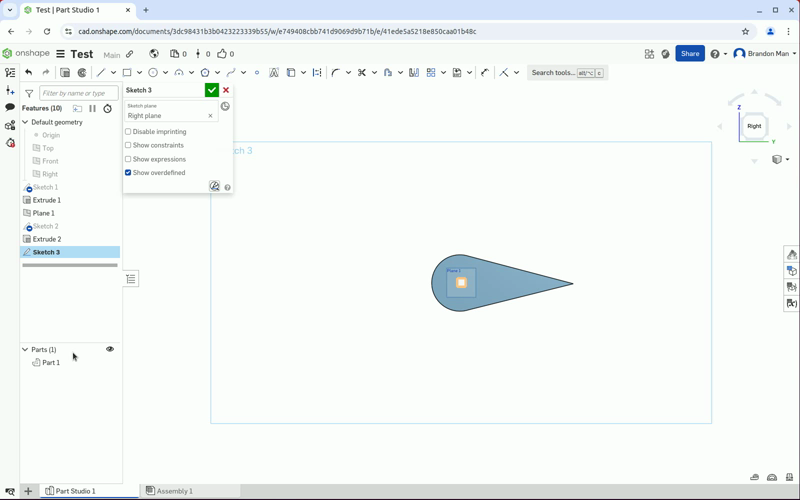
key(y)
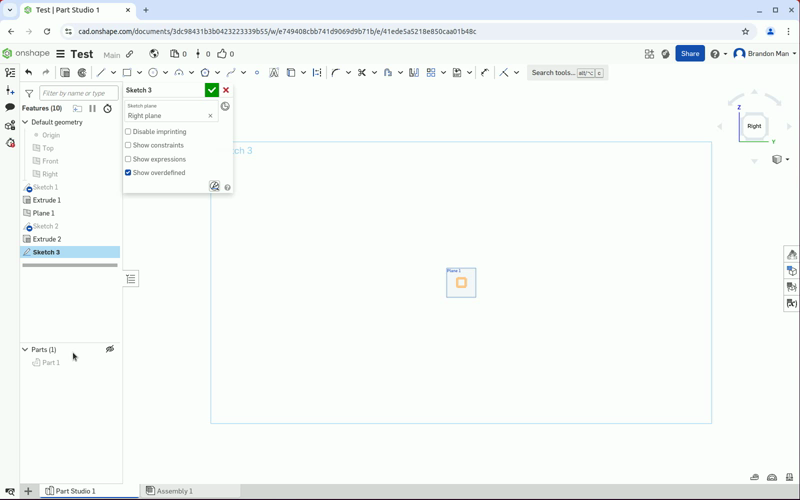
key(c)
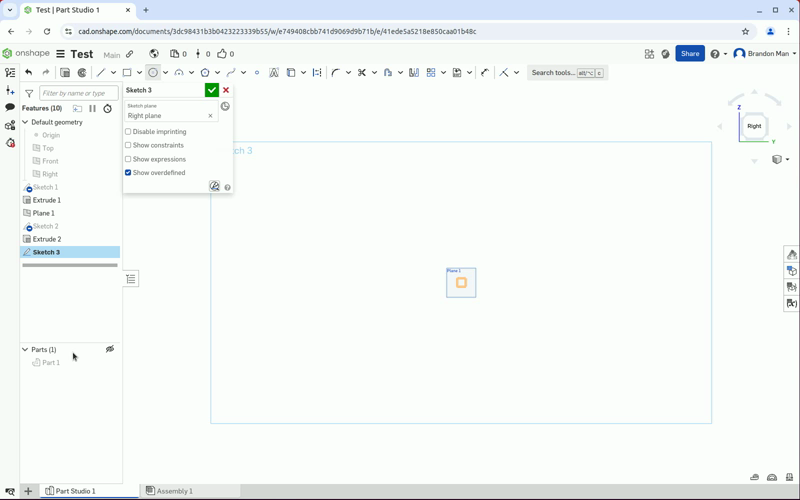
key_down(shift)
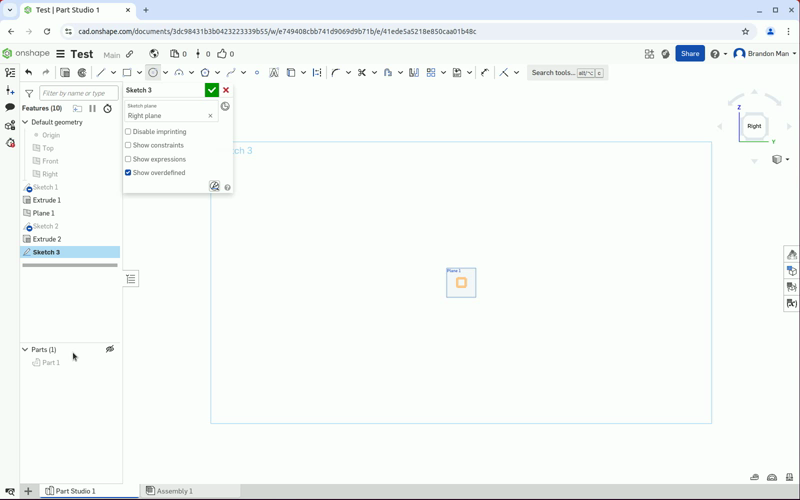
mouse_move(460, 282)
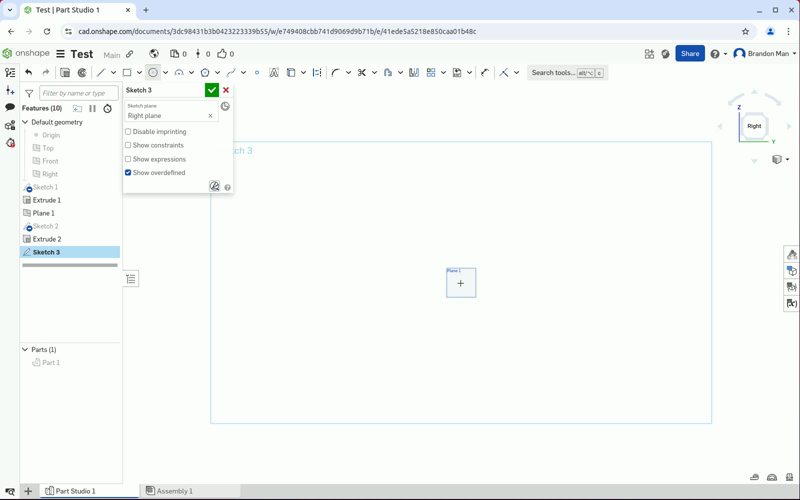
click(460, 282)
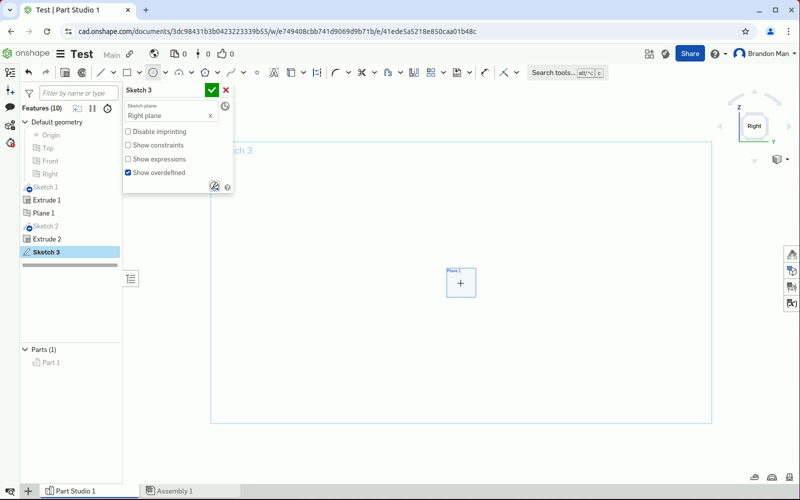
key_up(shift)
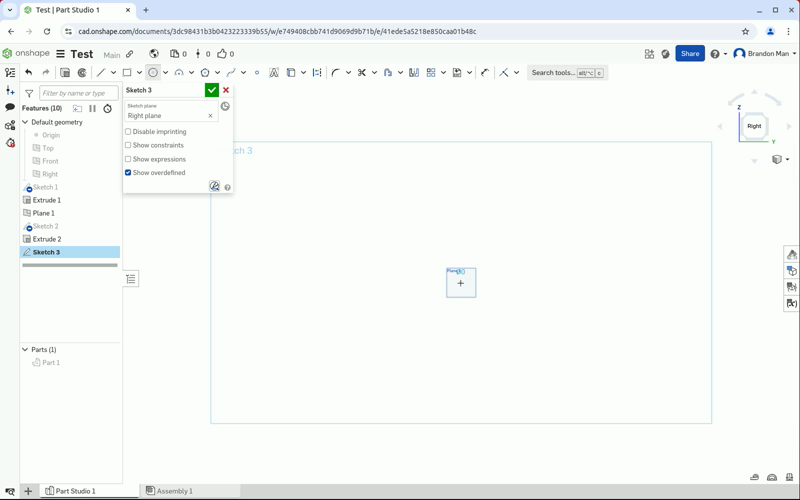
mouse_move(480, 282)
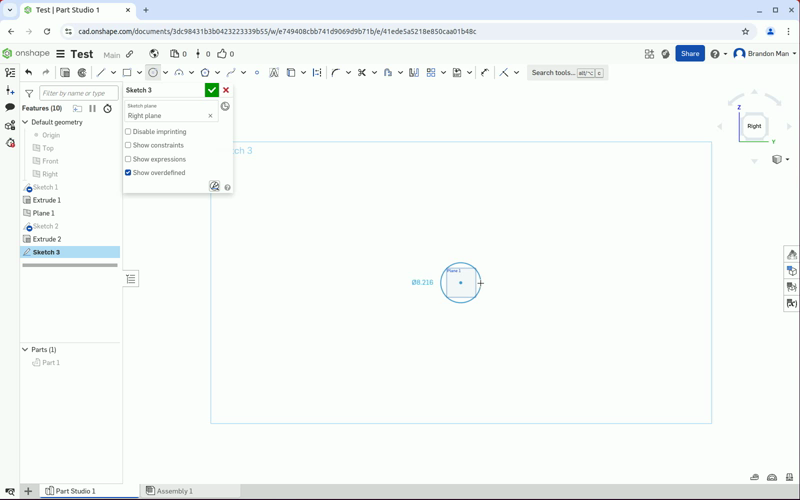
click(480, 282)
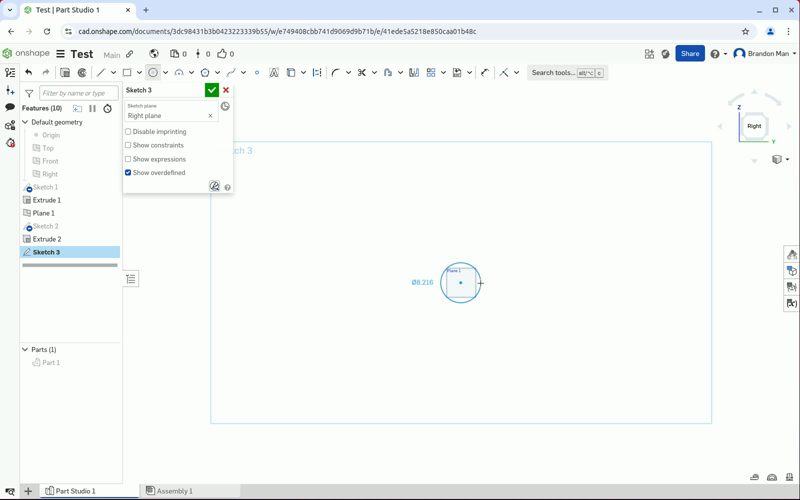
key(esc)
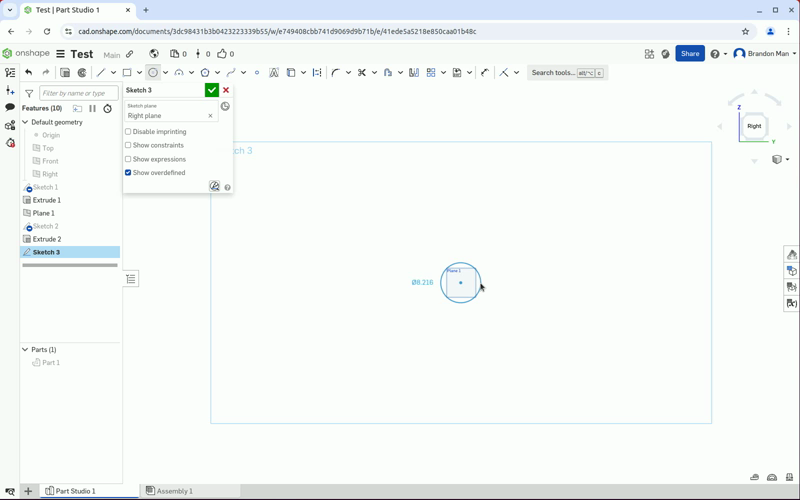
key(l)
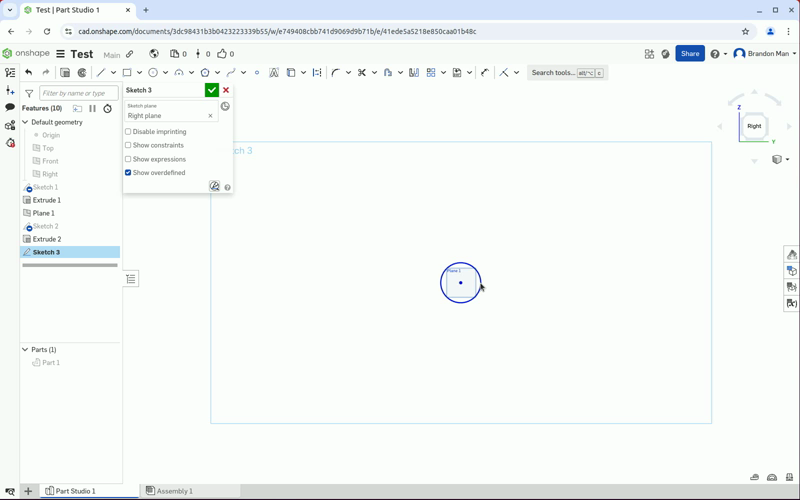
key_down(shift)
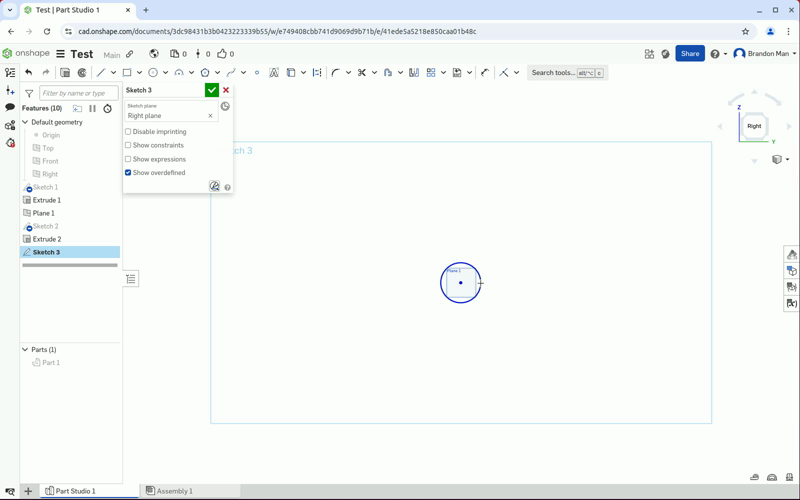
mouse_move(456, 286)
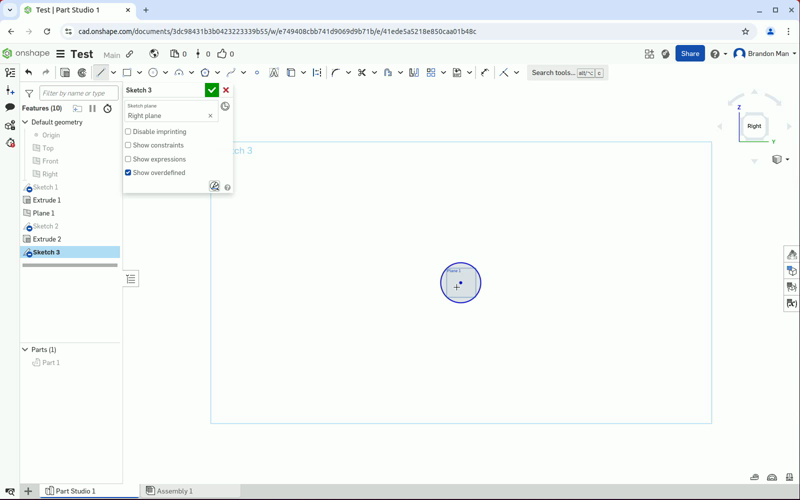
click(456, 286)
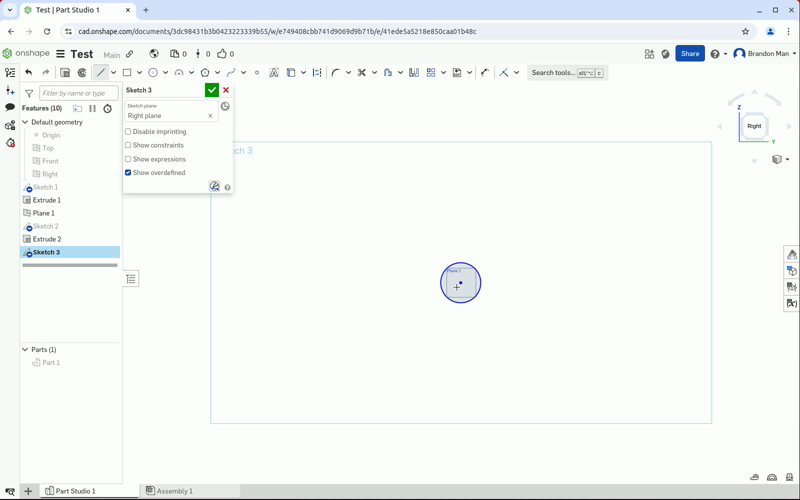
key_up(shift)
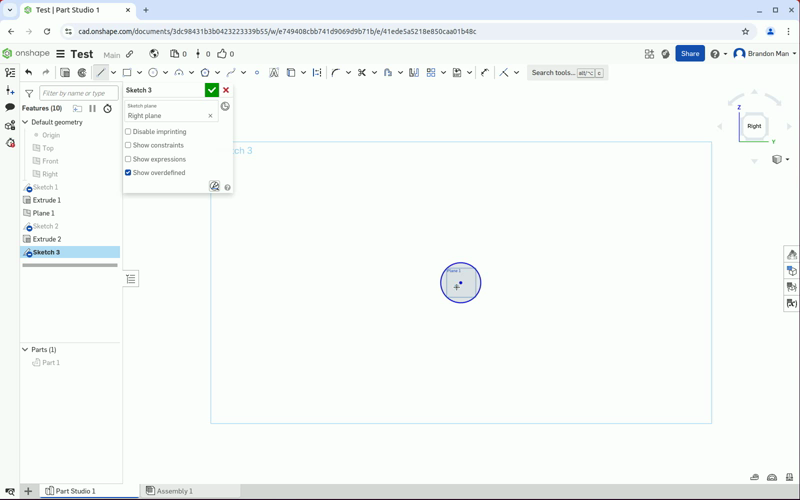
key_down(shift)
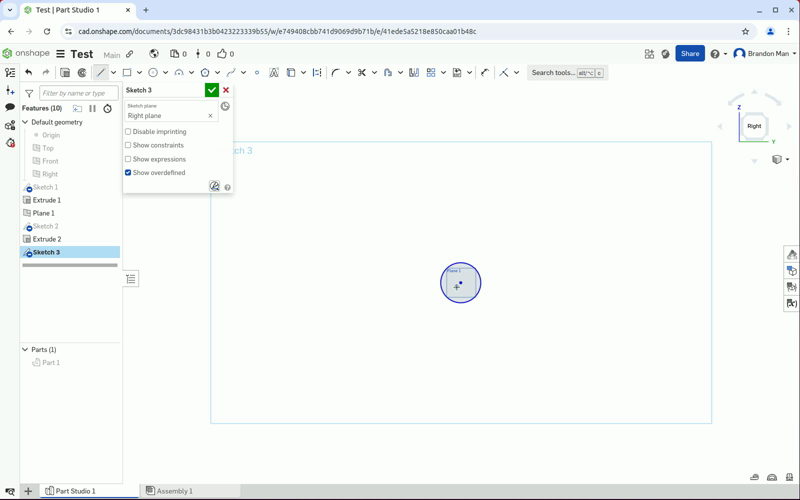
mouse_move(486, 286)
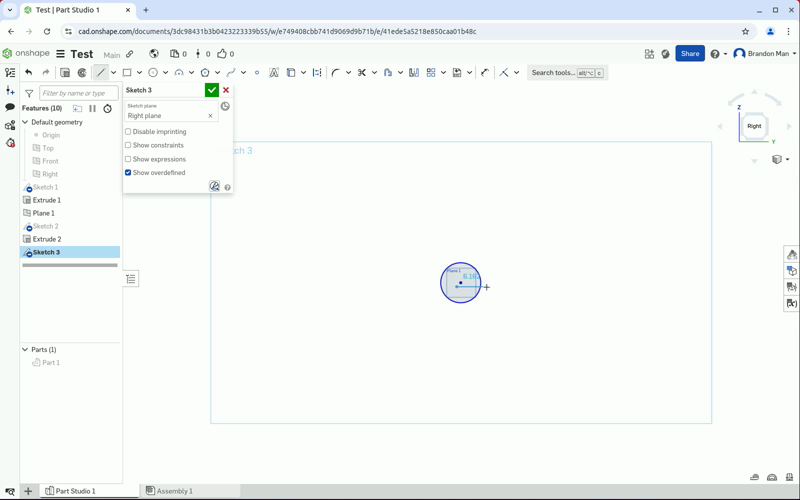
mouse_move(464, 286)
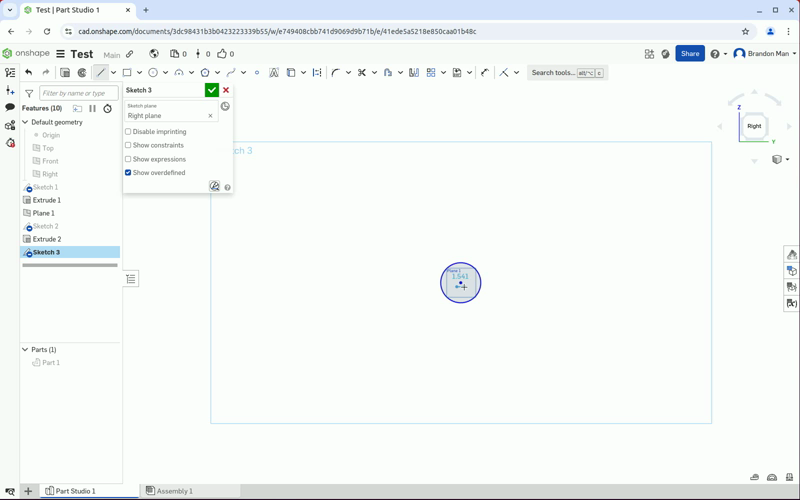
scroll(6)
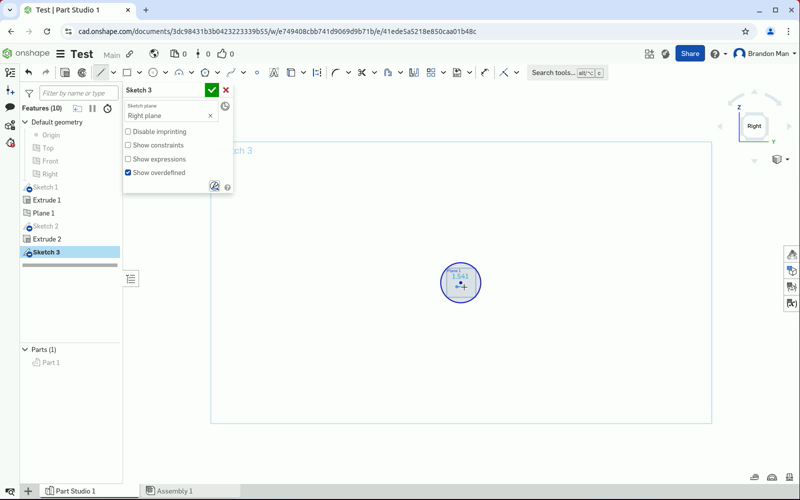
scroll(6)
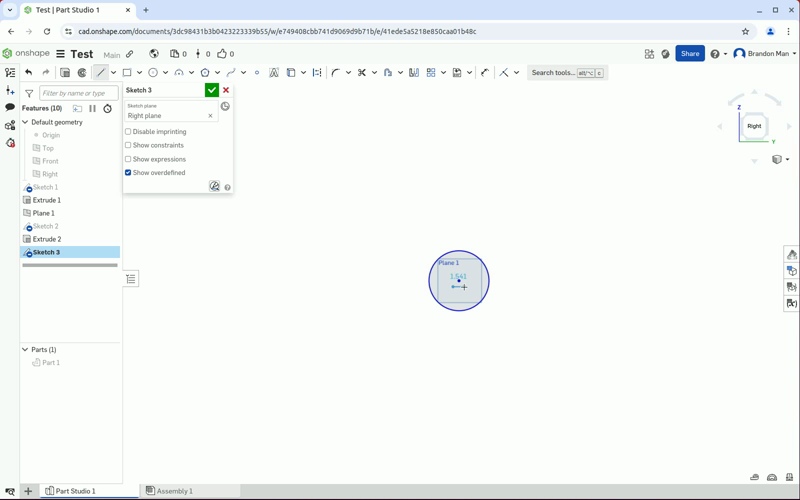
scroll(6)
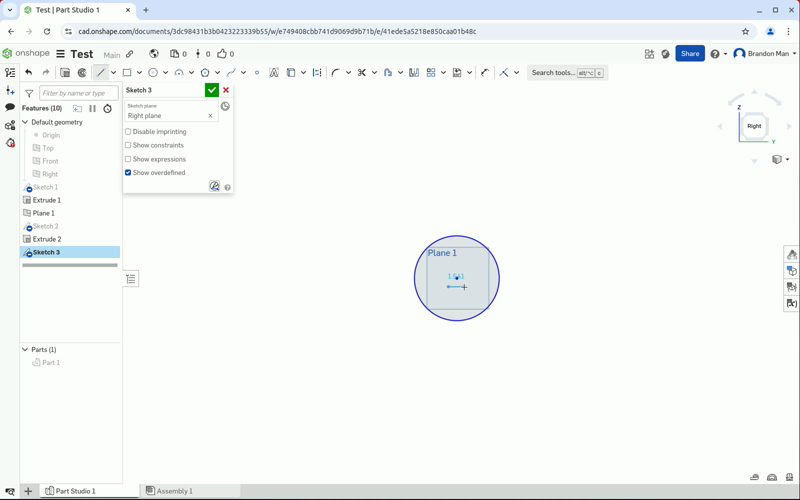
scroll(6)
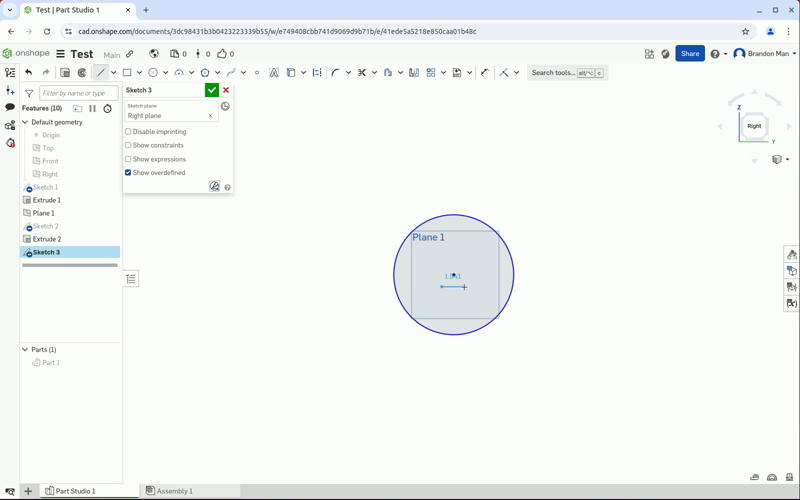
scroll(6)
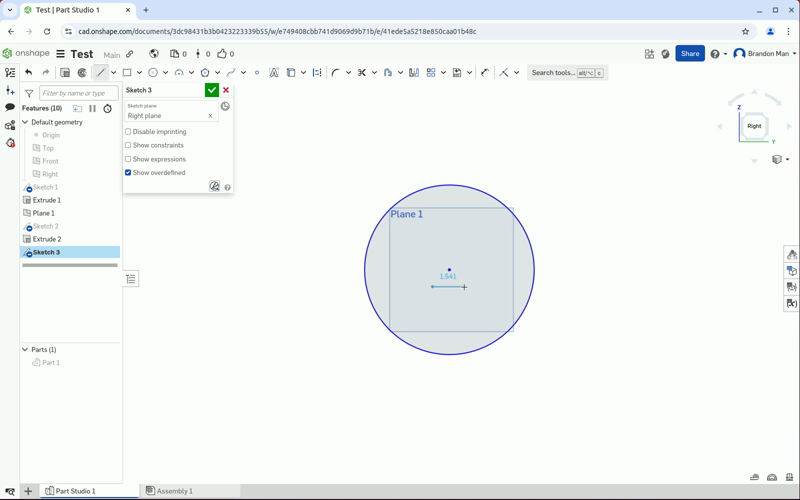
scroll(6)
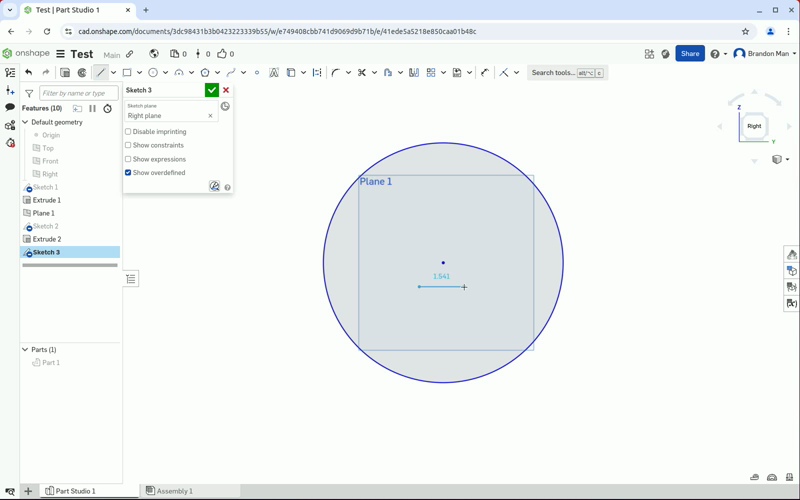
scroll(6)
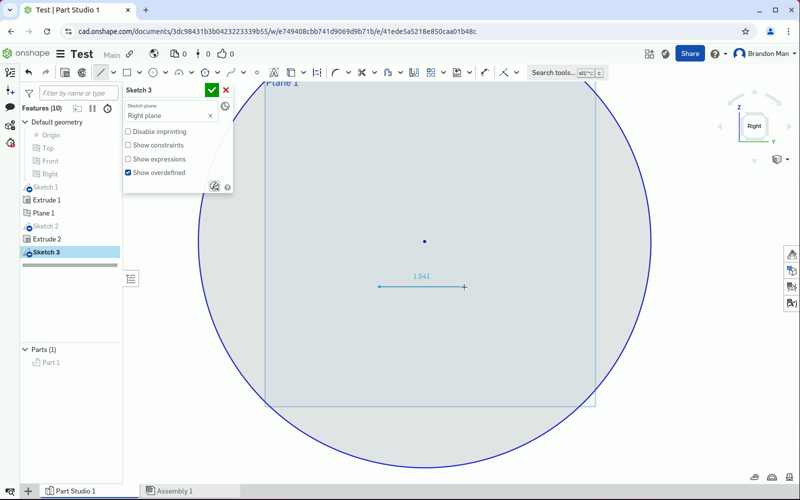
click(464, 286)
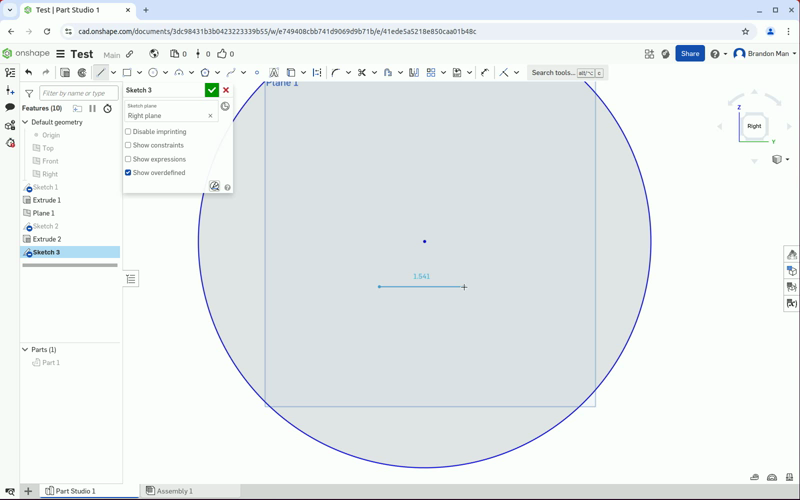
scroll(-6)
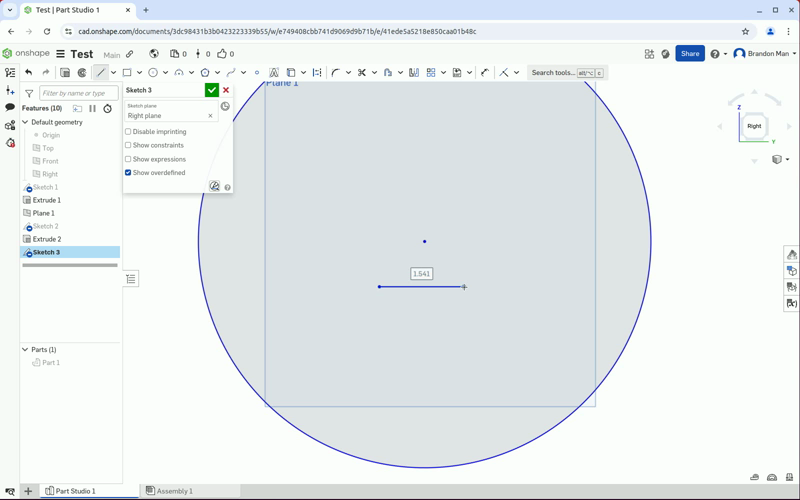
scroll(-6)
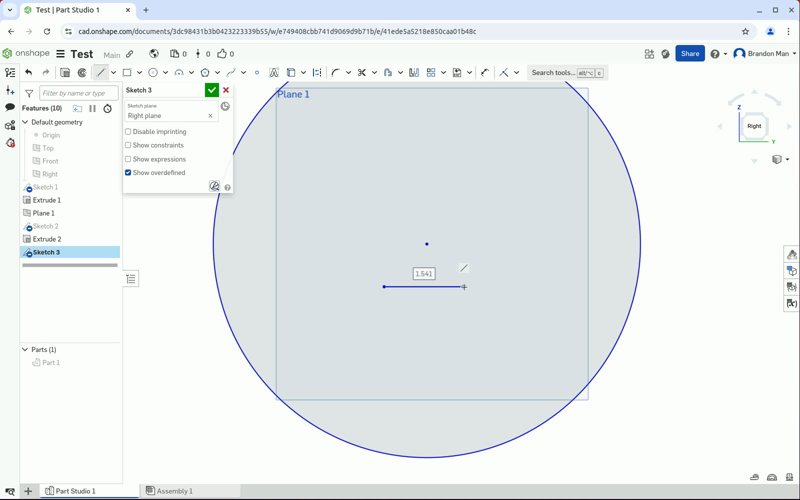
scroll(-6)
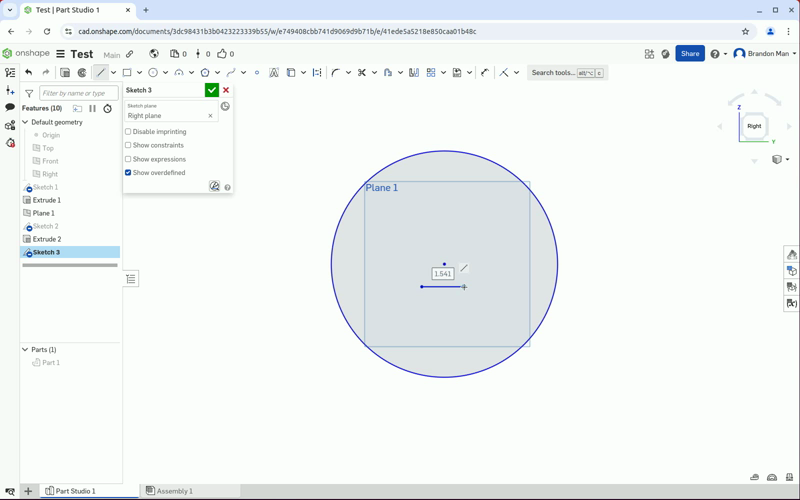
scroll(-6)
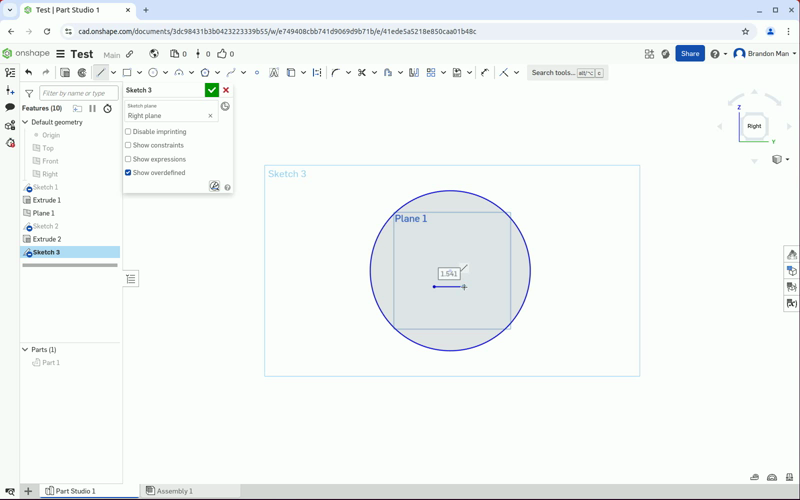
scroll(-6)
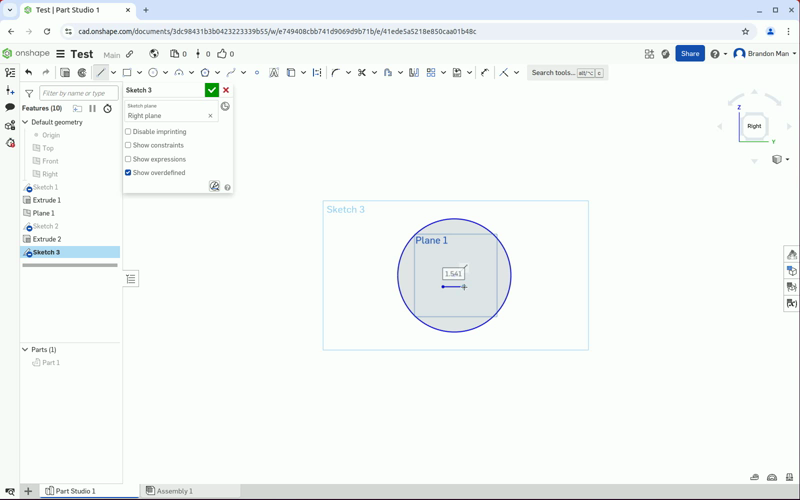
scroll(-6)
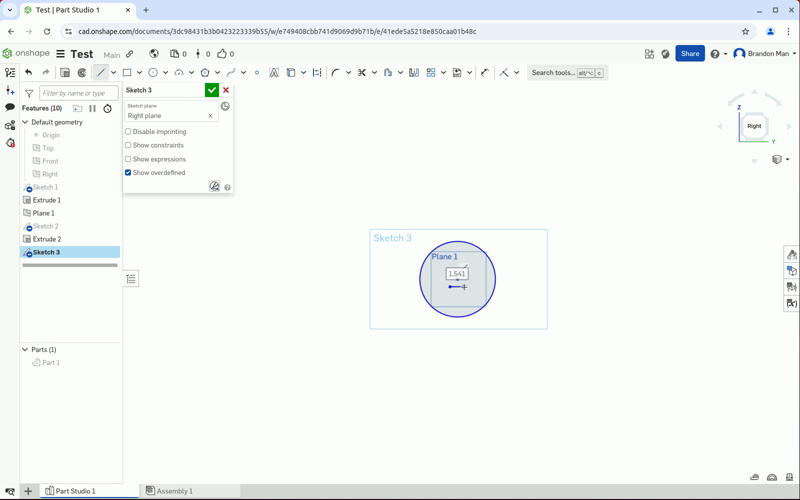
scroll(-6)
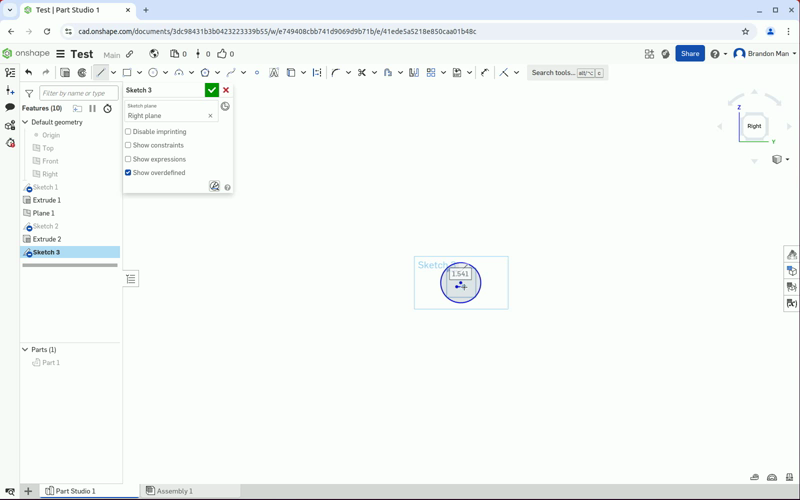
key_up(shift)
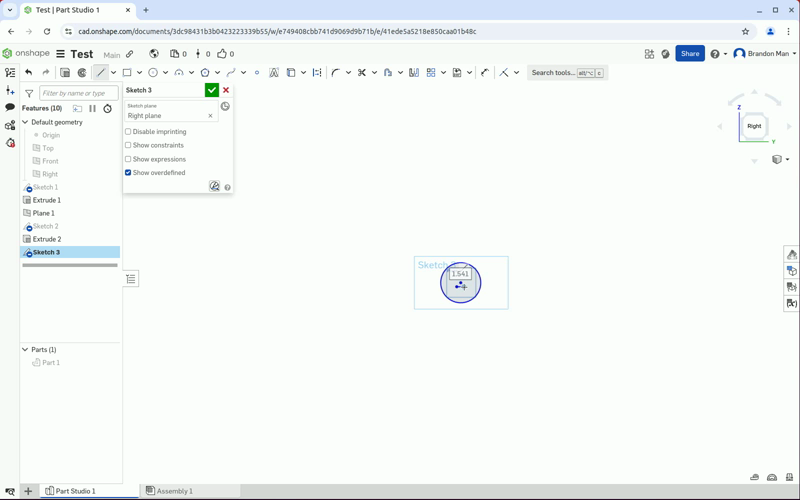
key_down(shift)
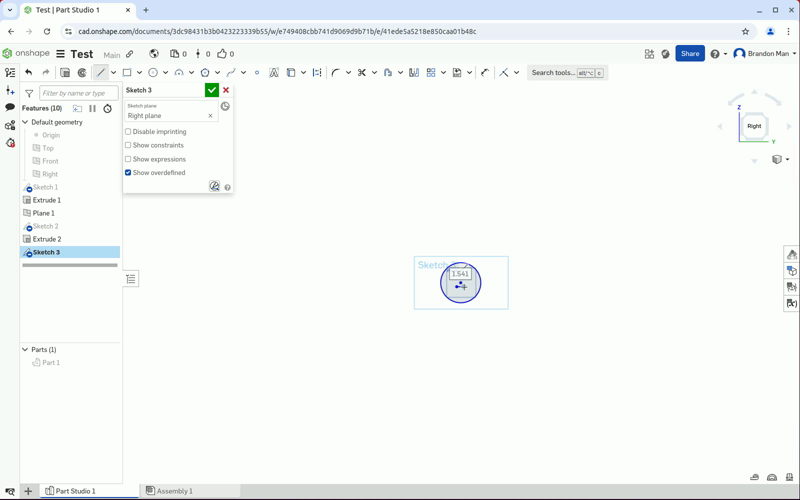
mouse_move(494, 286)
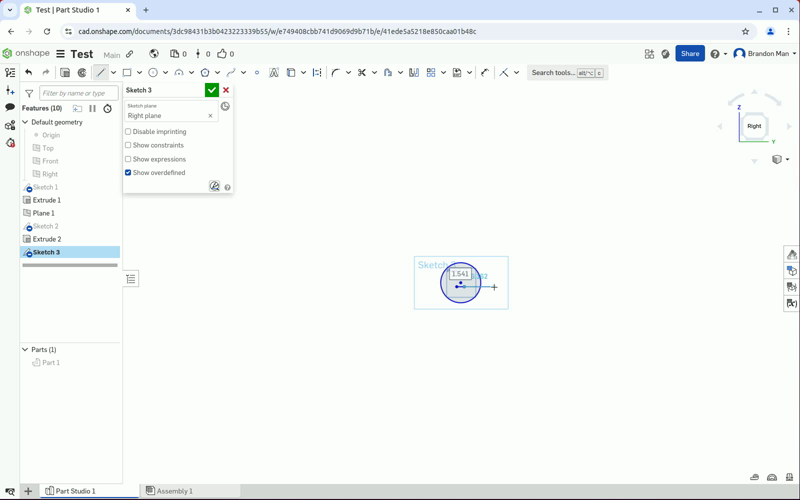
mouse_move(464, 279)
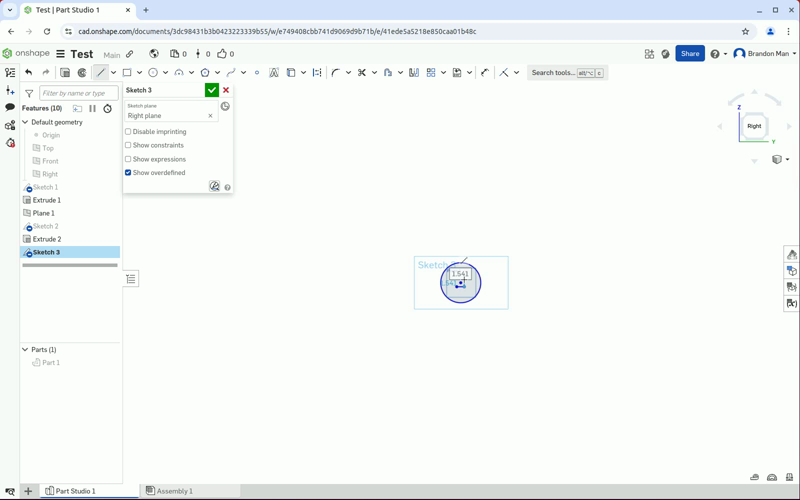
scroll(6)
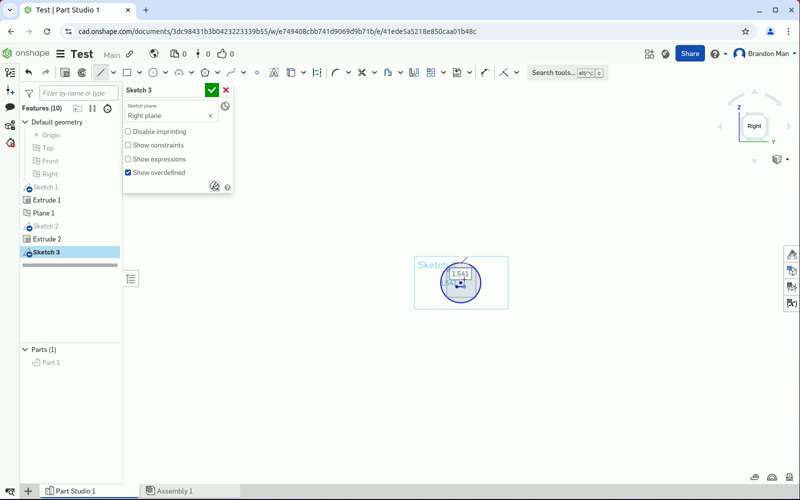
scroll(6)
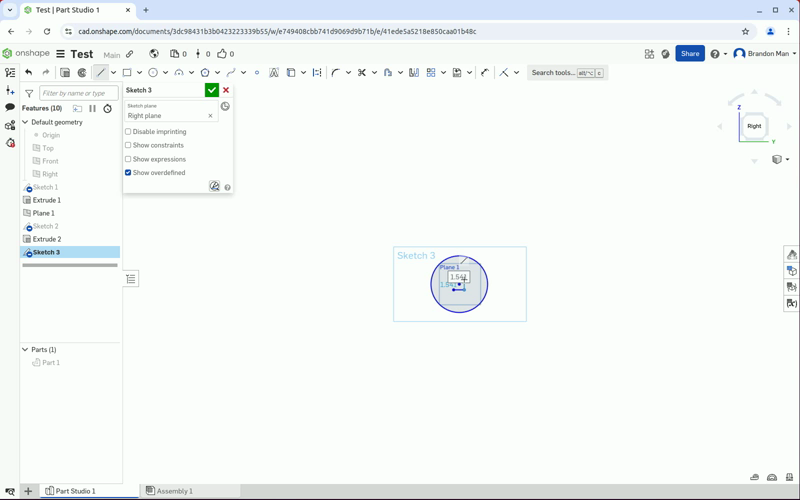
scroll(6)
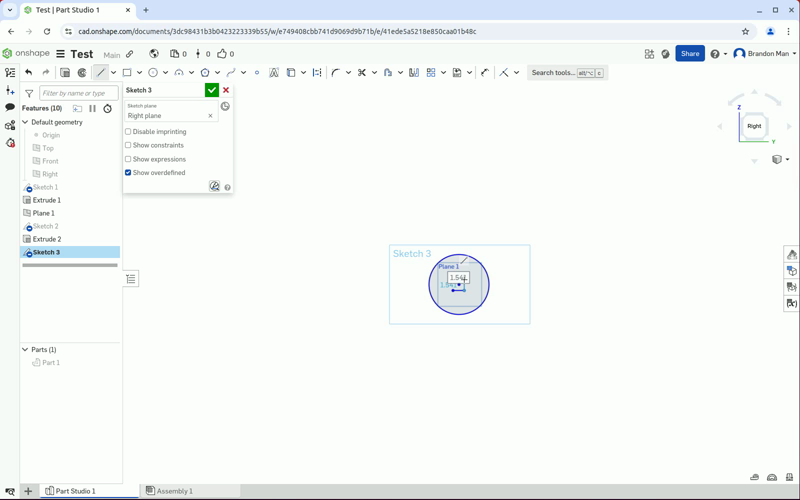
scroll(6)
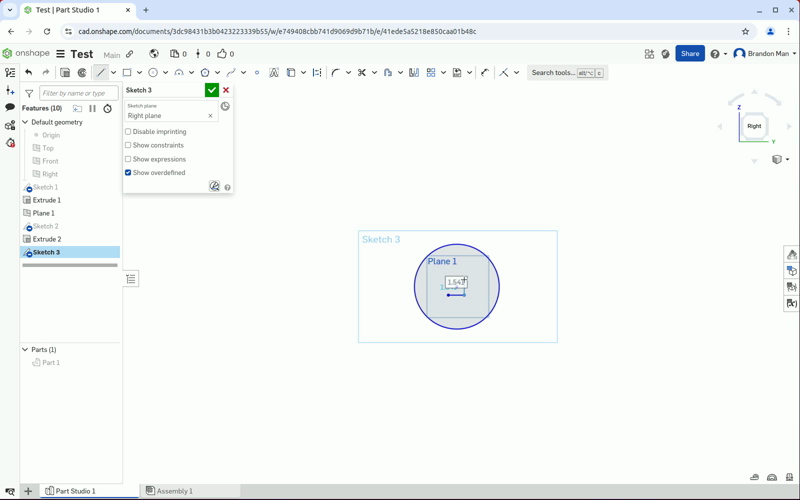
scroll(6)
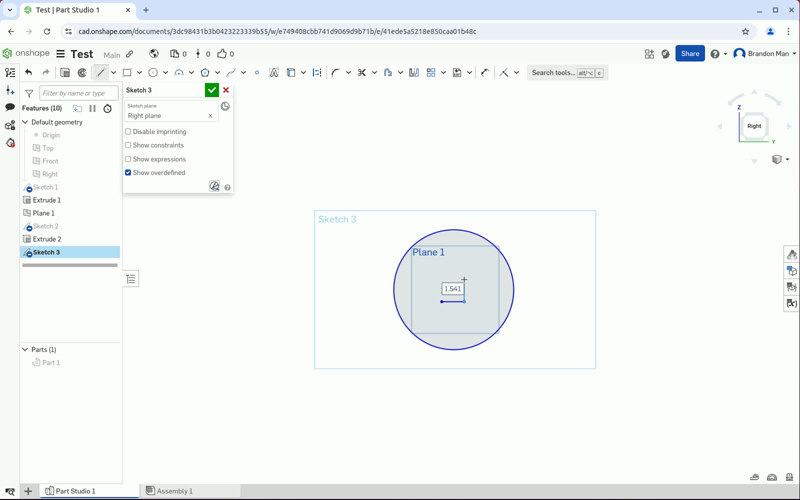
scroll(6)
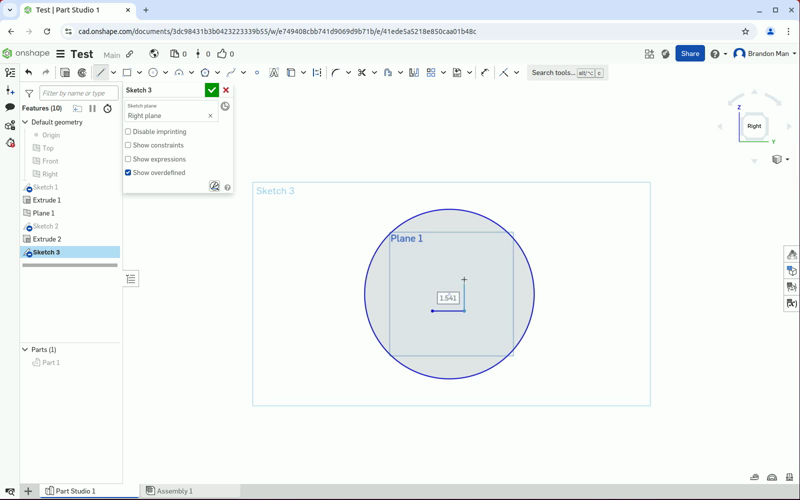
scroll(6)
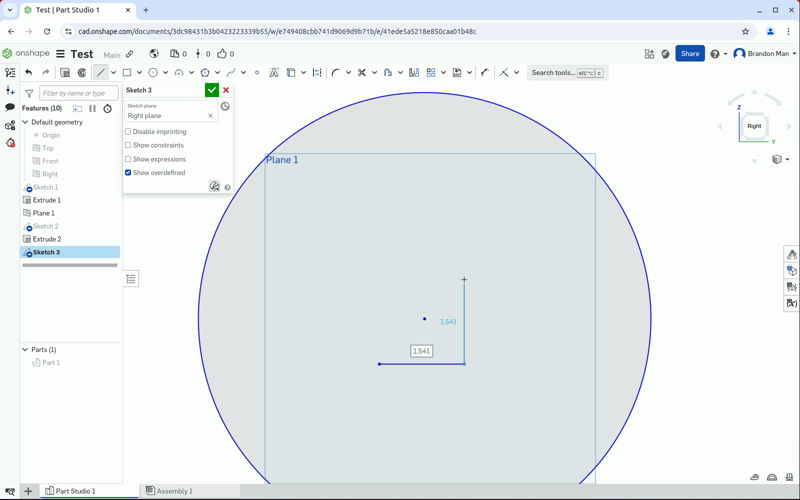
click(464, 279)
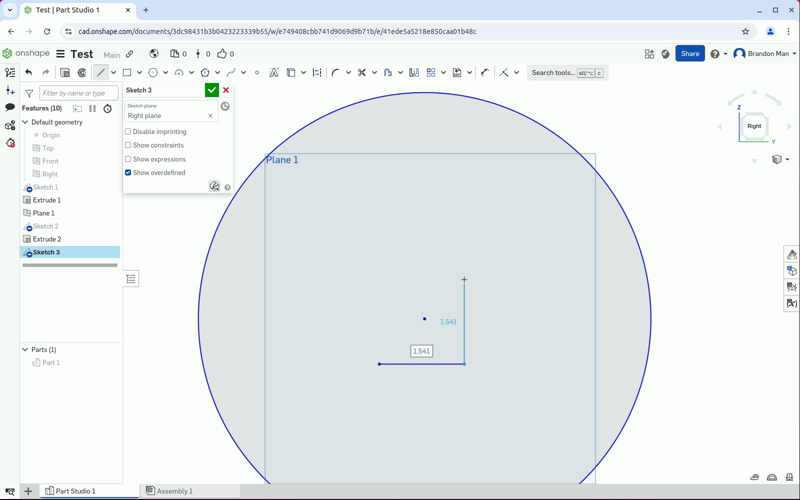
scroll(-6)
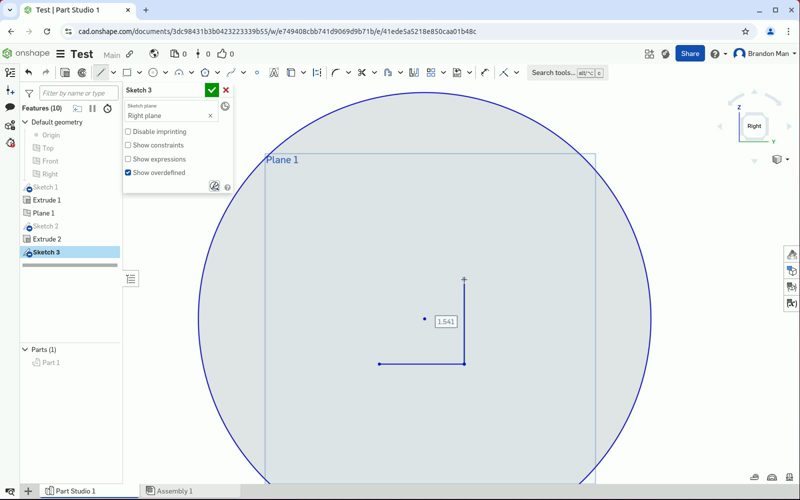
scroll(-6)
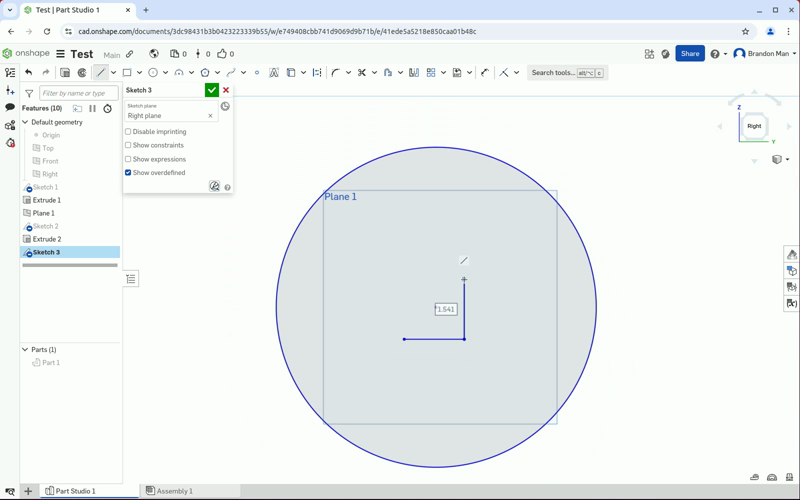
scroll(-6)
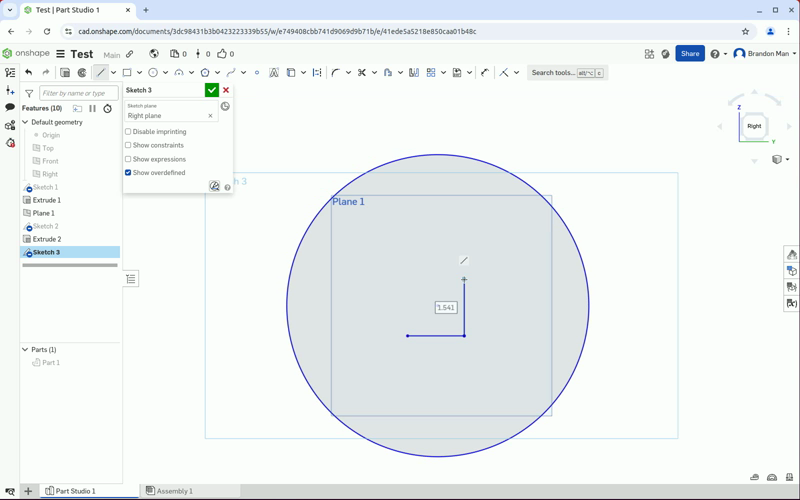
scroll(-6)
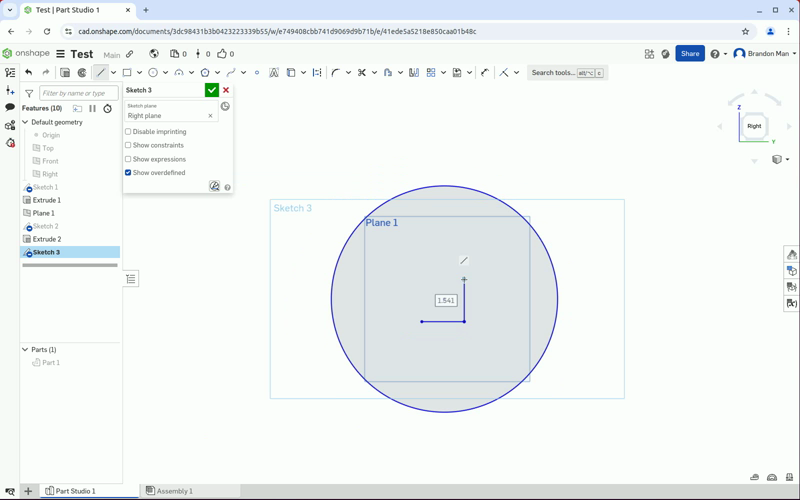
scroll(-6)
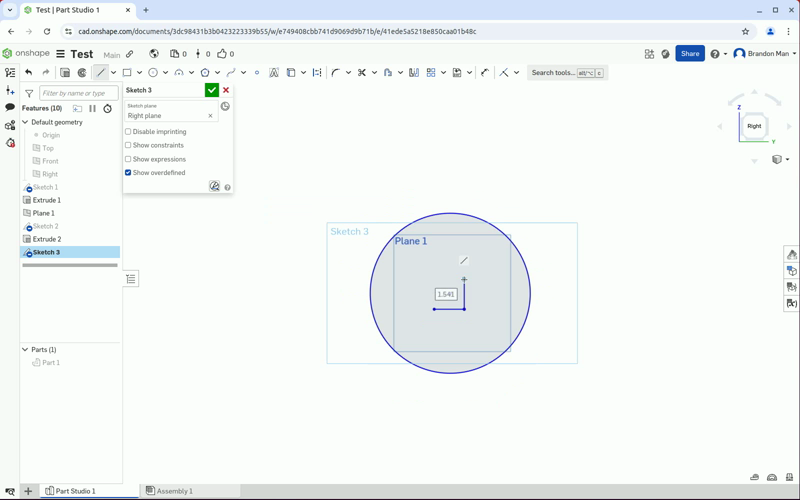
scroll(-6)
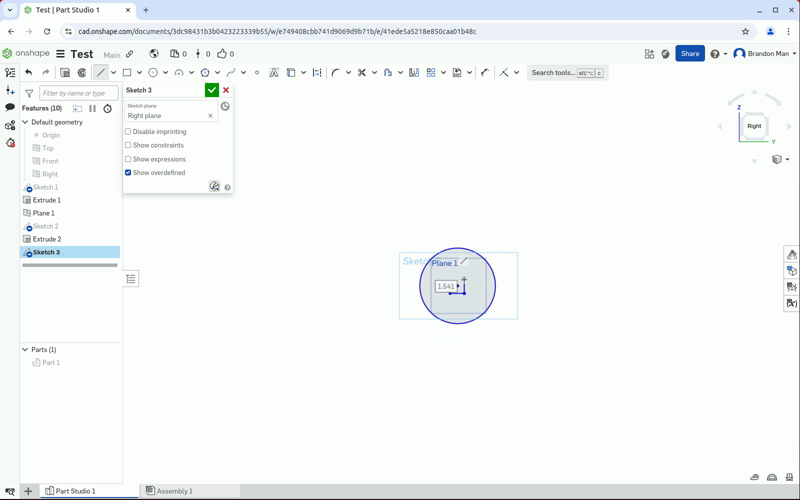
scroll(-6)
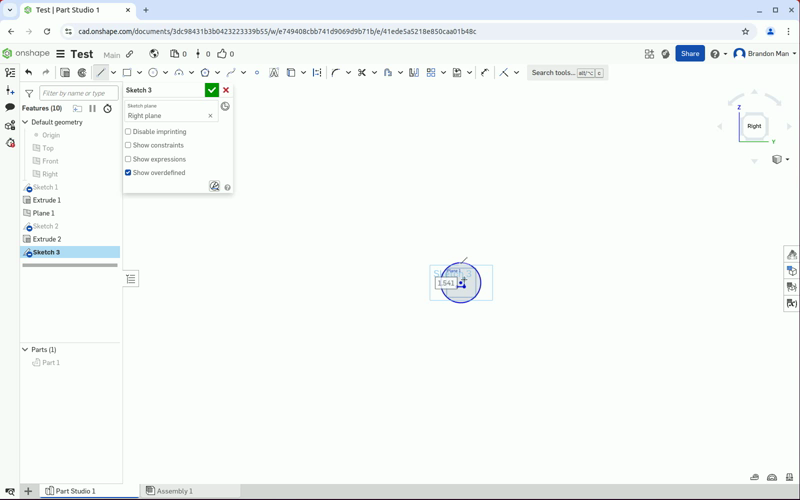
key_up(shift)
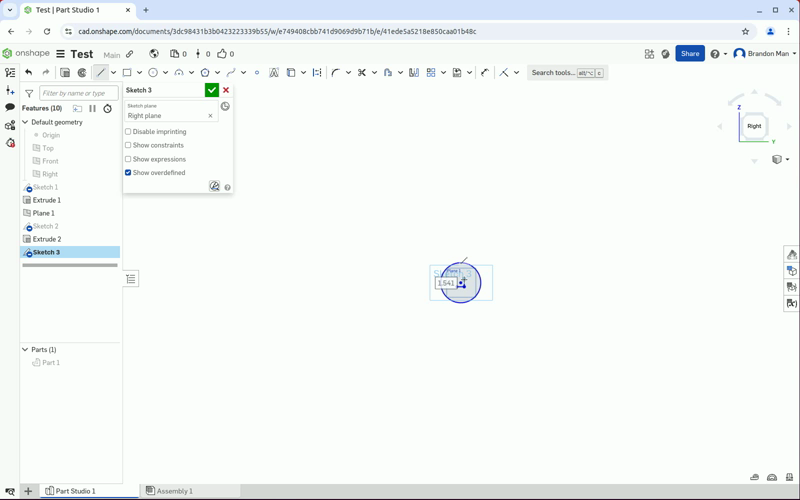
key_down(shift)
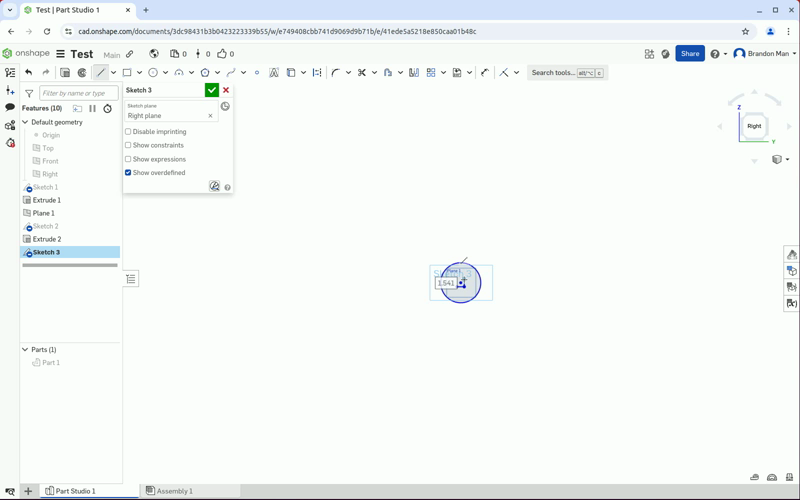
mouse_move(494, 279)
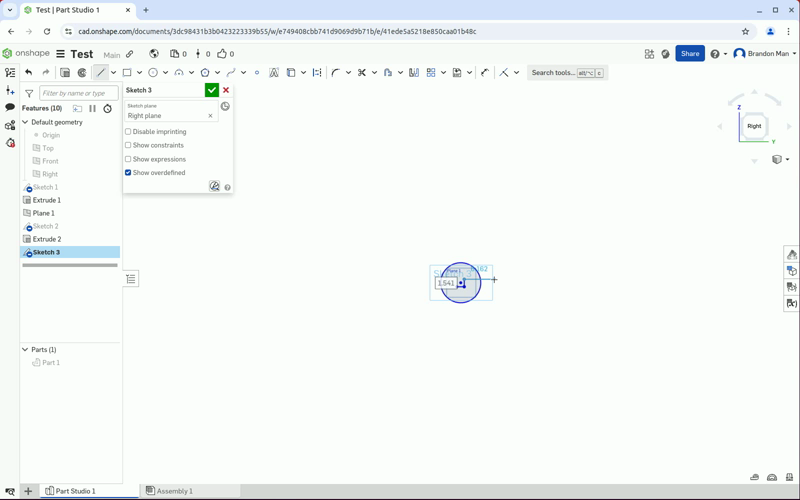
mouse_move(456, 279)
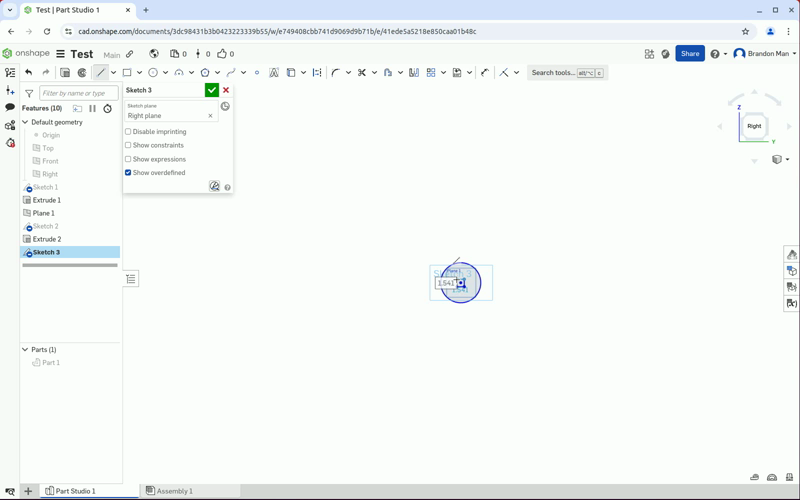
scroll(6)
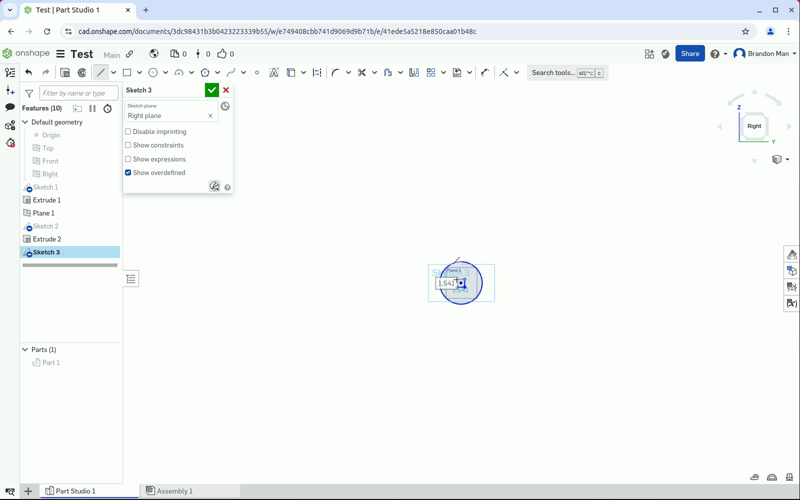
scroll(6)
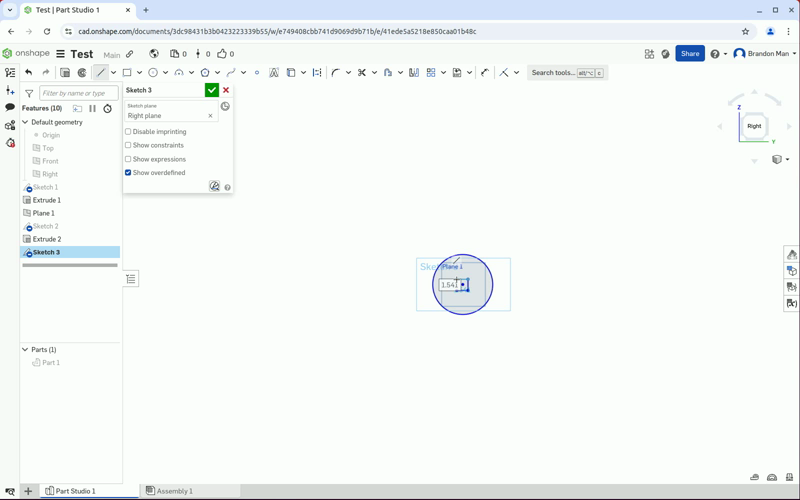
scroll(6)
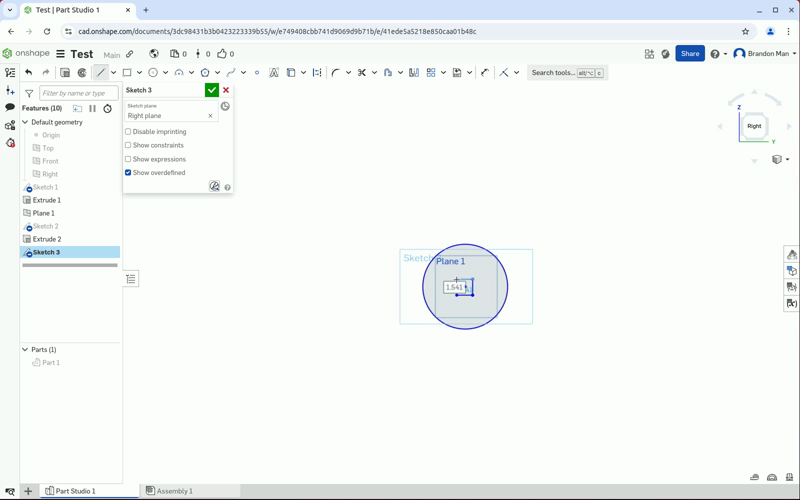
scroll(6)
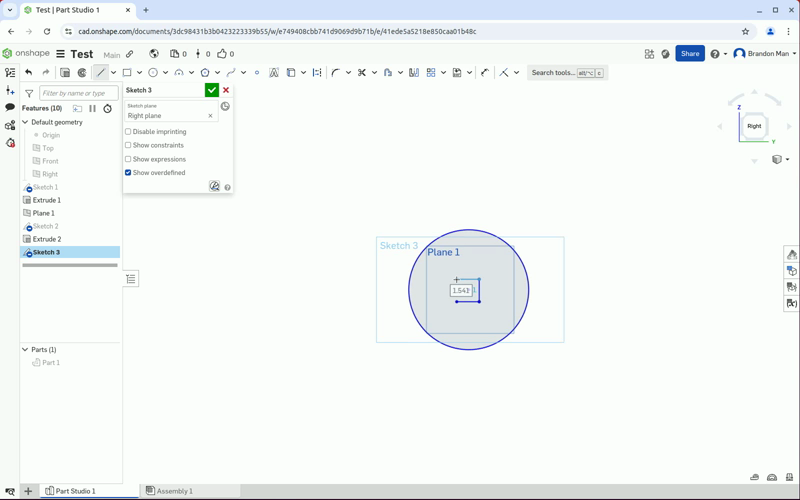
scroll(6)
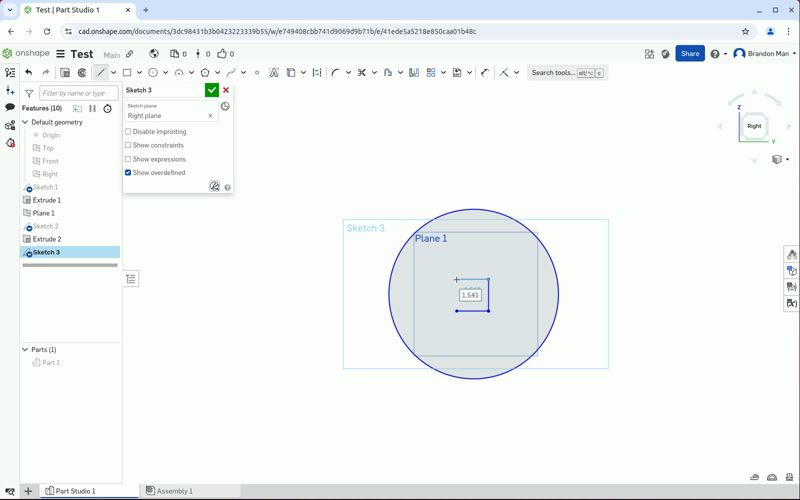
scroll(6)
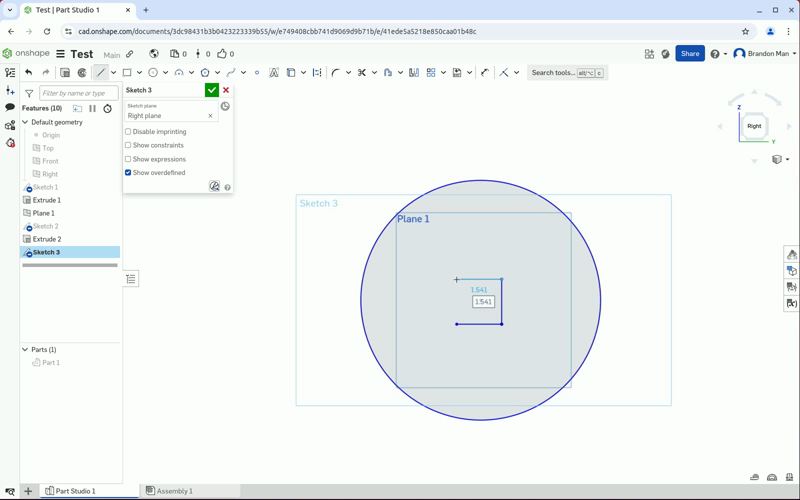
scroll(6)
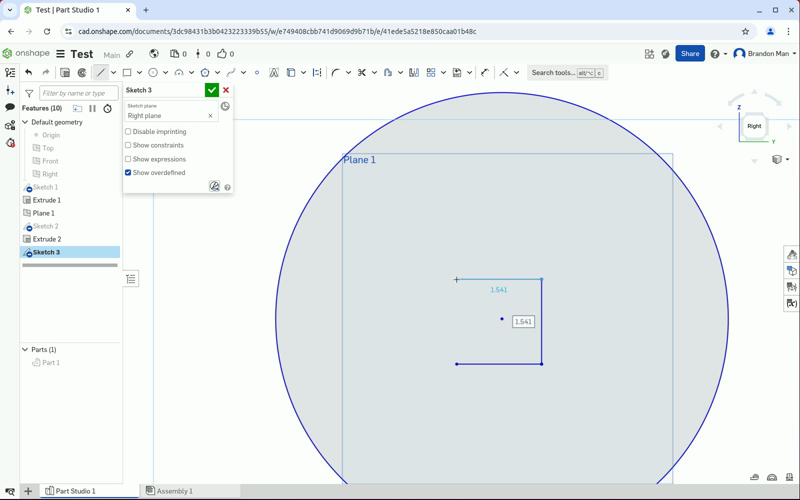
click(456, 279)
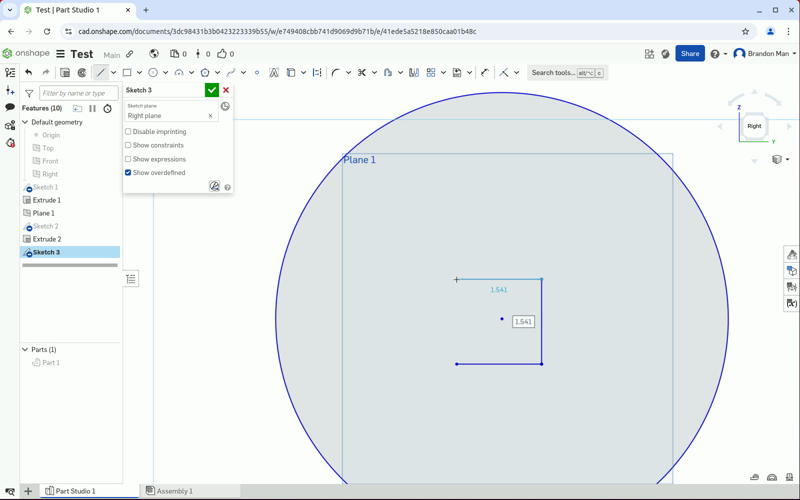
scroll(-6)
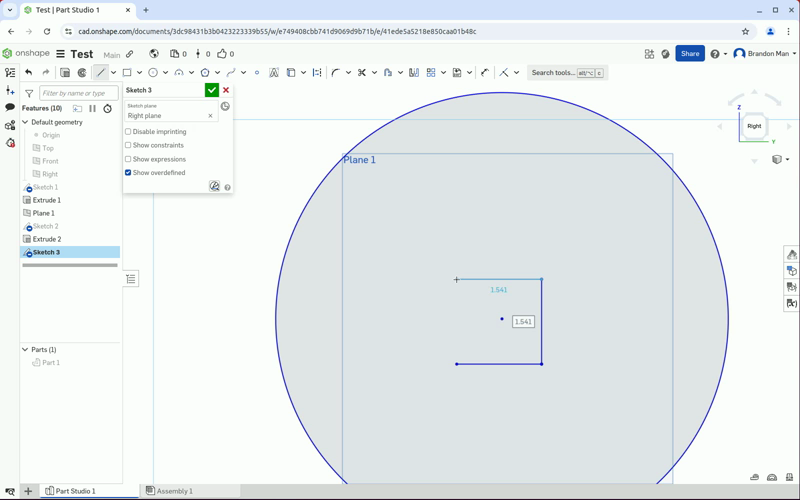
scroll(-6)
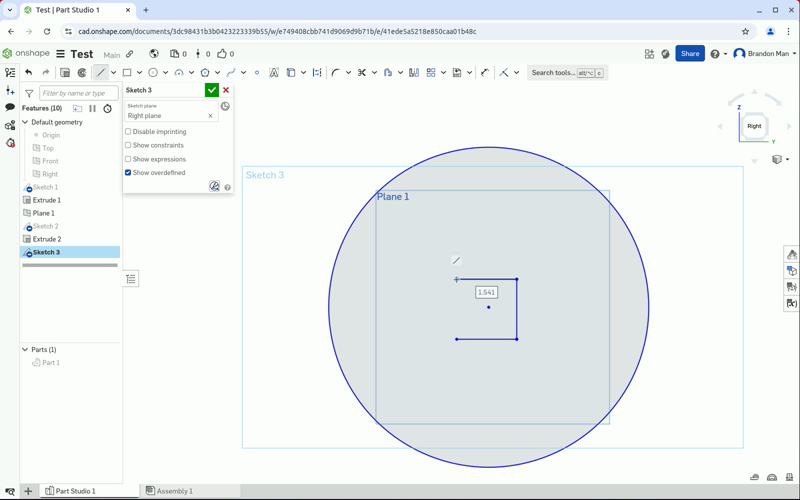
scroll(-6)
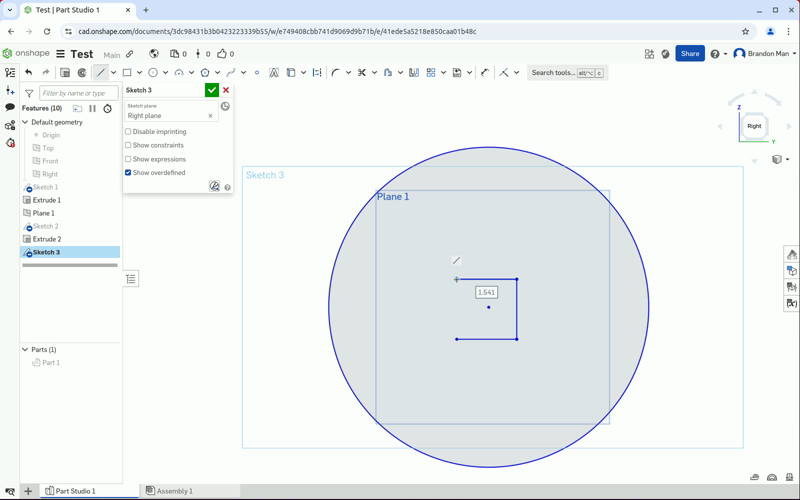
scroll(-6)
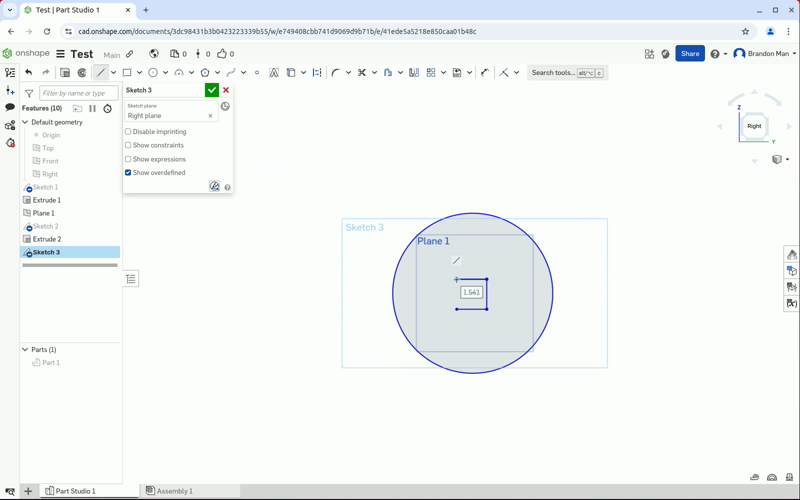
scroll(-6)
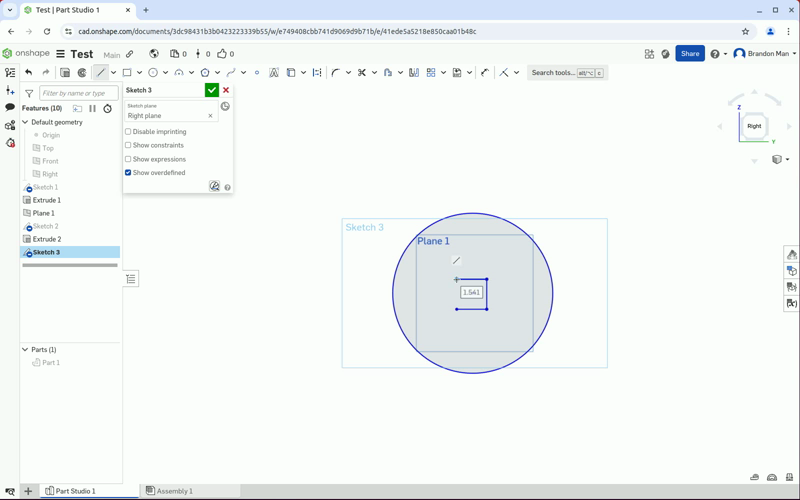
scroll(-6)
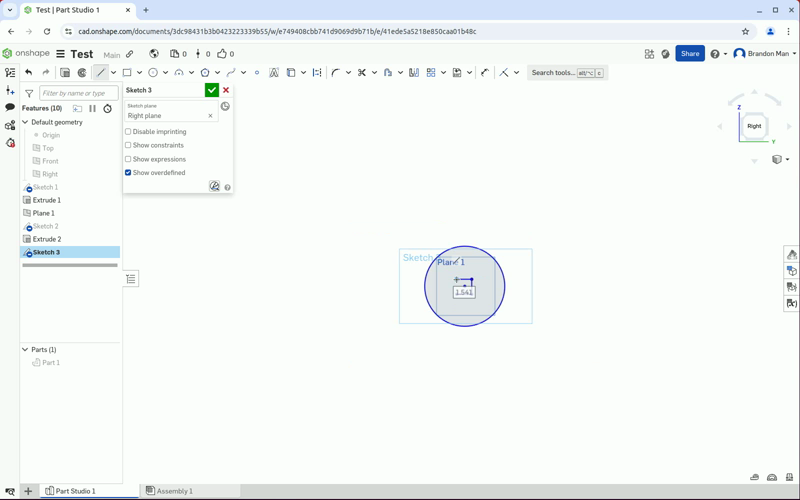
scroll(-6)
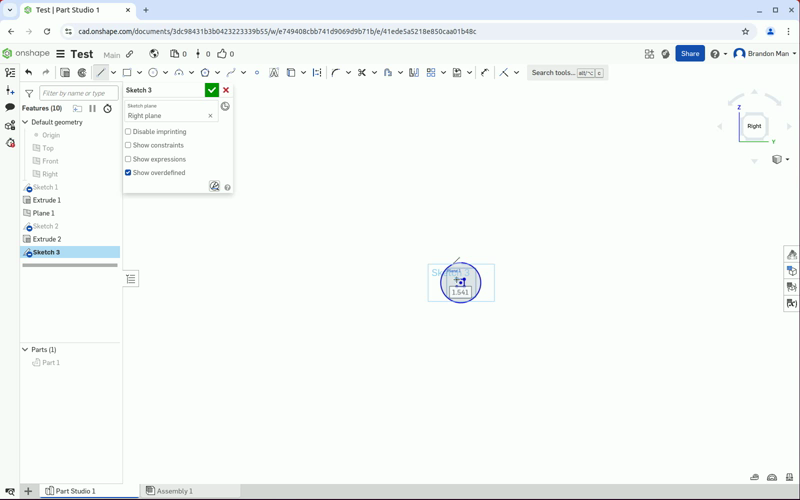
key_up(shift)
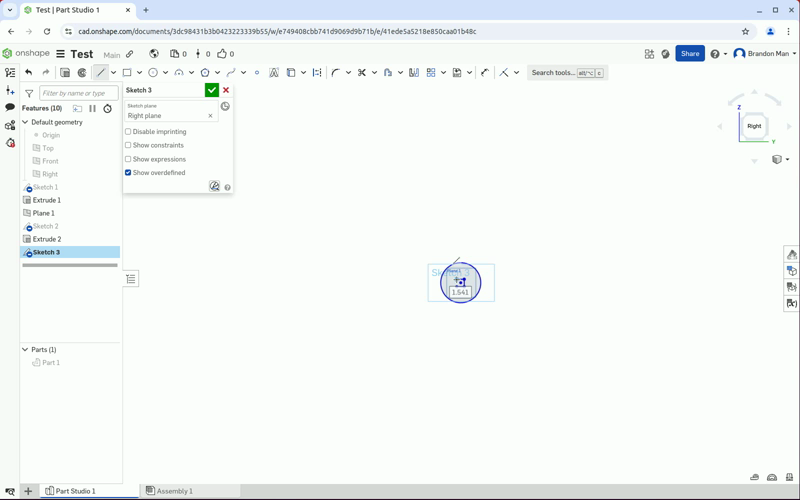
mouse_move(486, 279)
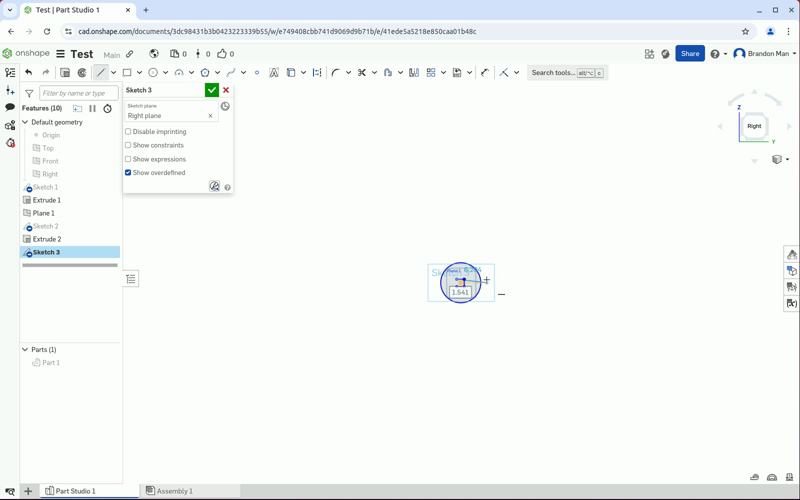
key_down(shift)
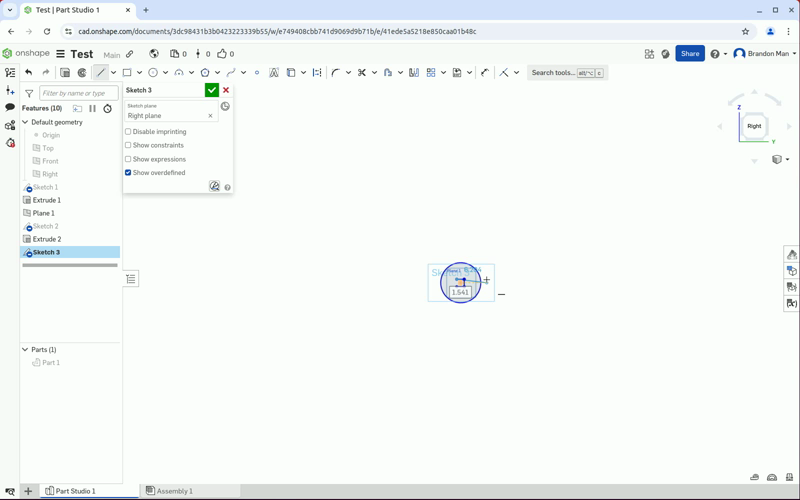
mouse_move(456, 286)
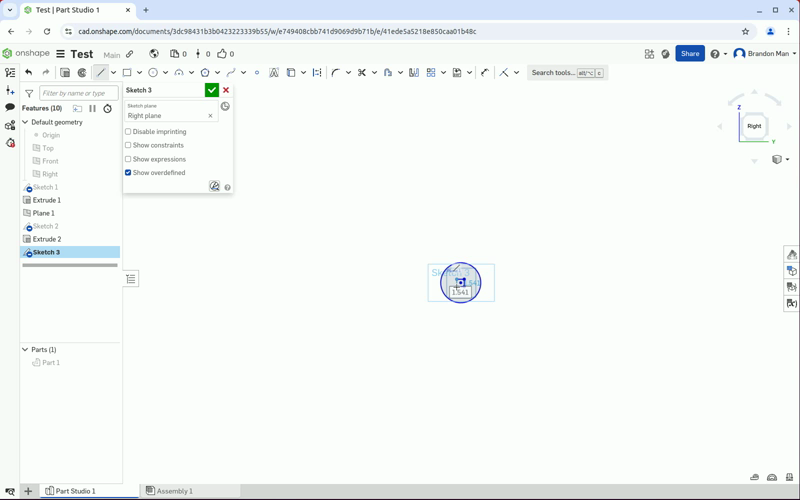
scroll(6)
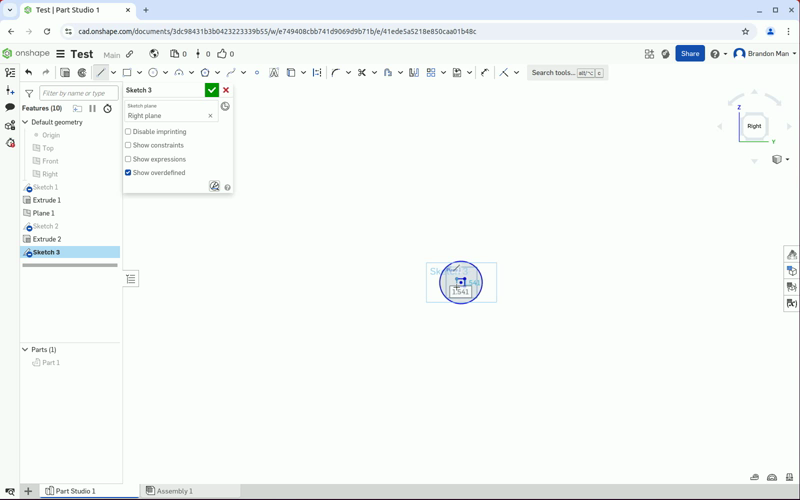
scroll(6)
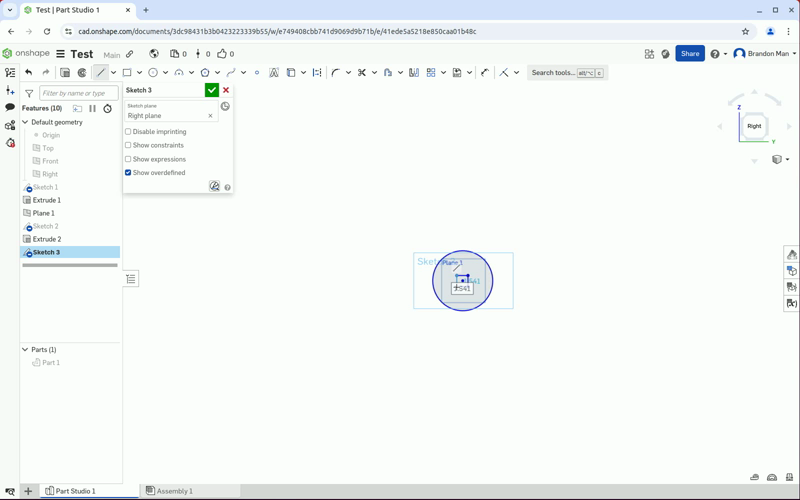
scroll(6)
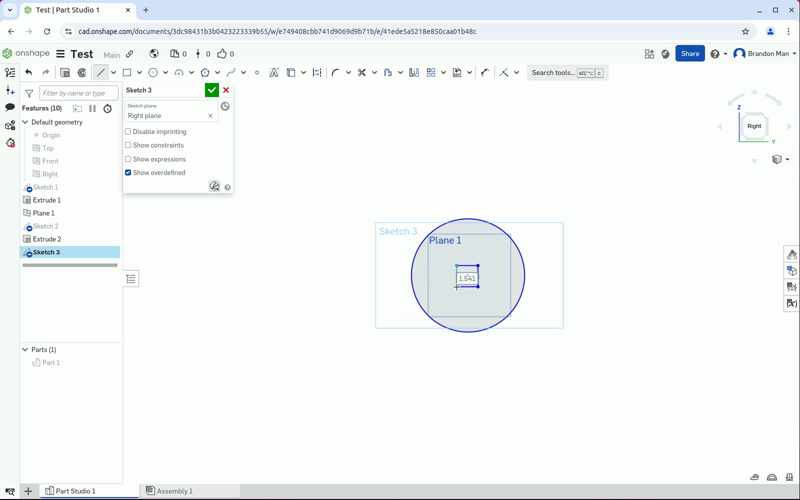
scroll(6)
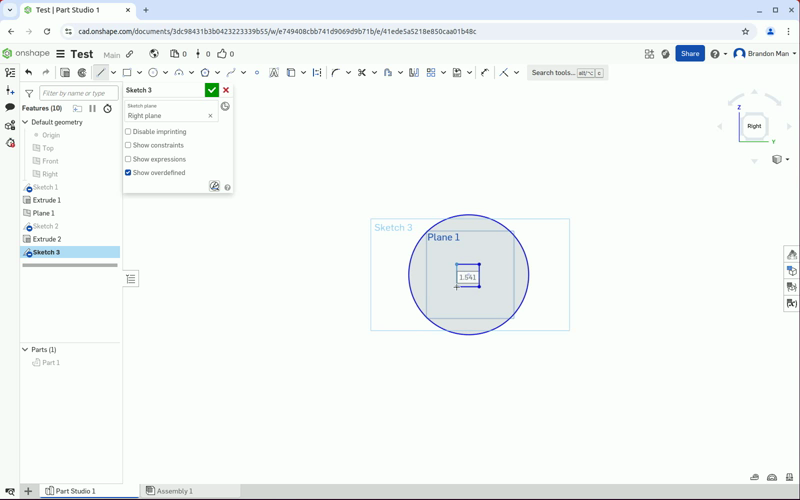
scroll(6)
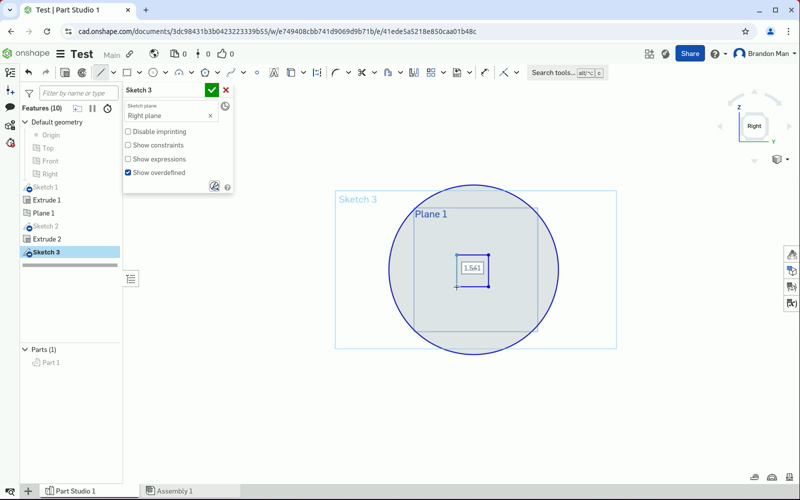
scroll(6)
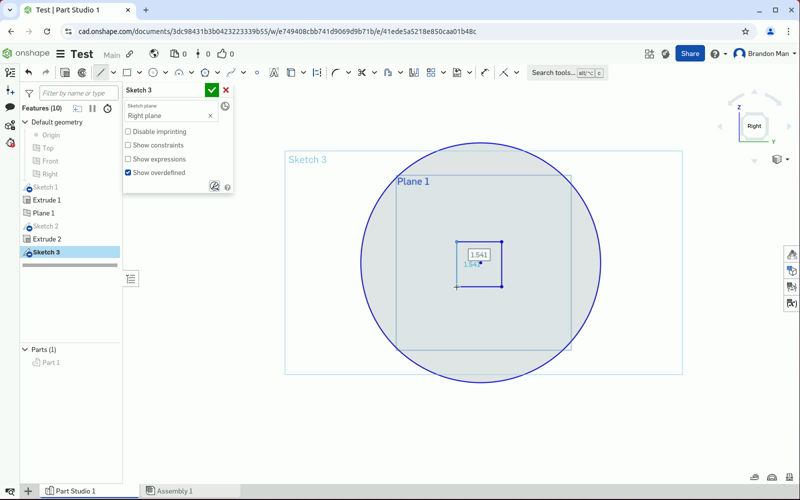
scroll(6)
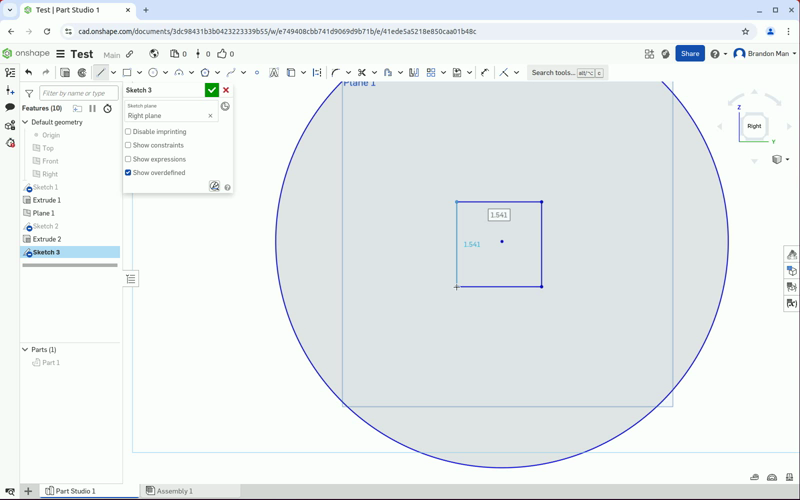
key_up(shift)
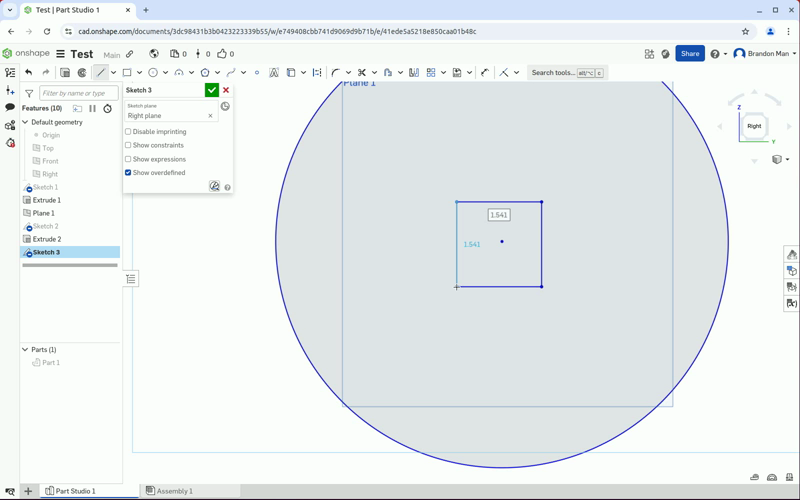
click(456, 286)
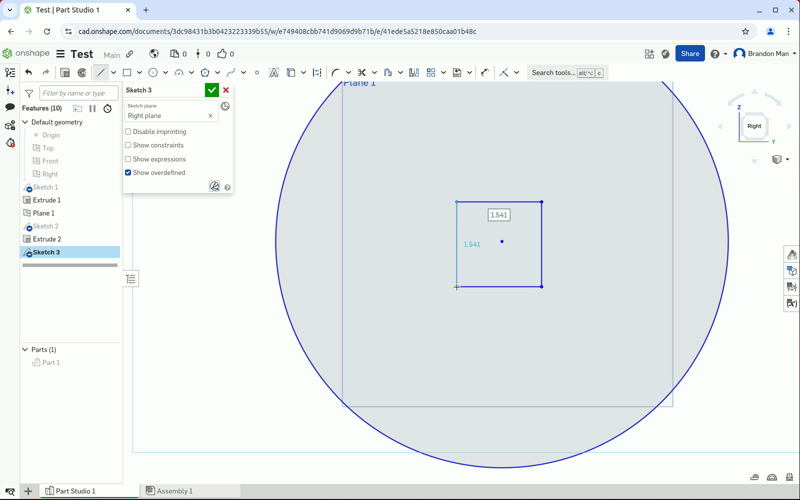
scroll(-6)
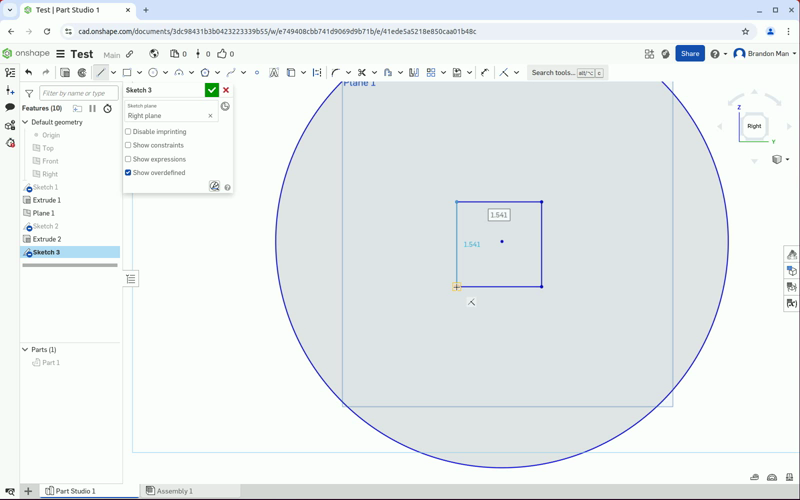
scroll(-6)
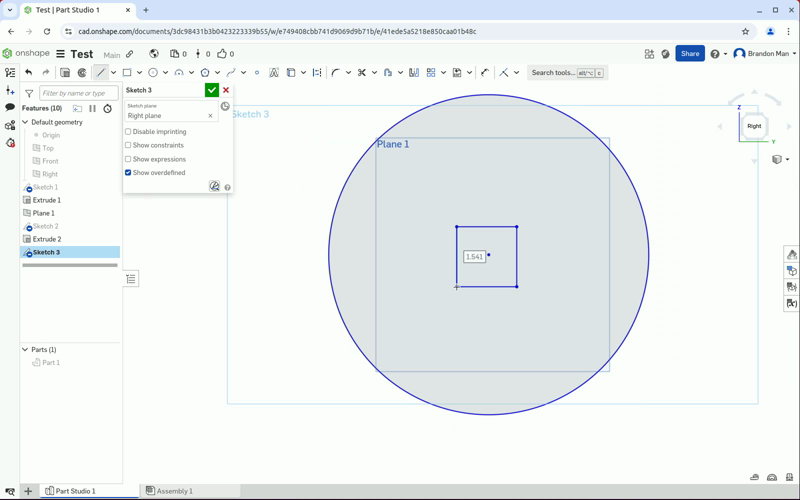
scroll(-6)
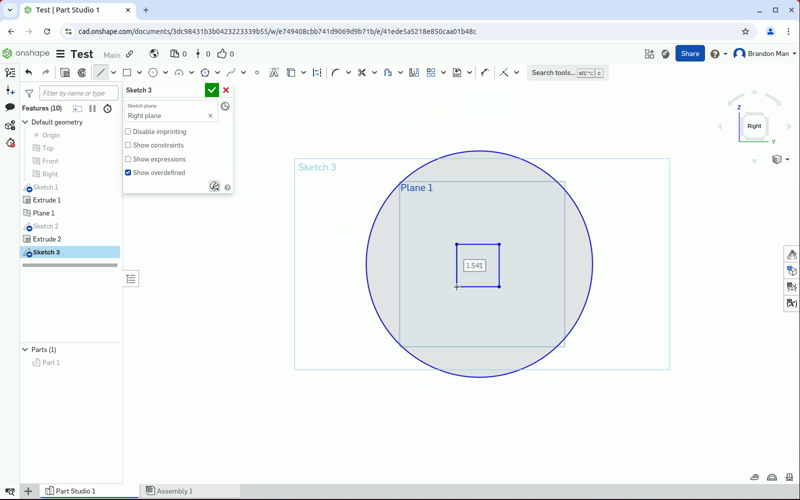
scroll(-6)
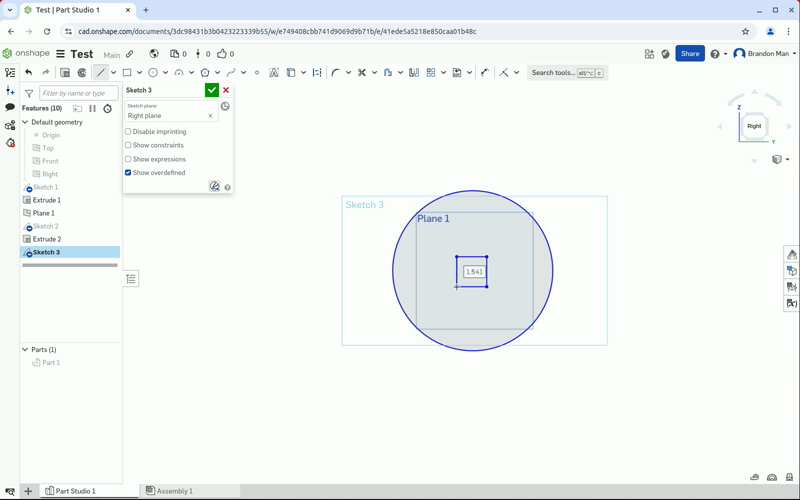
scroll(-6)
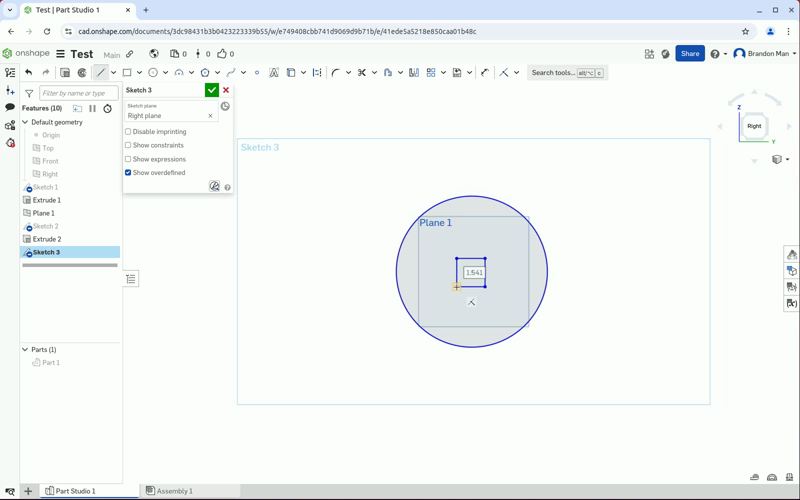
scroll(-6)
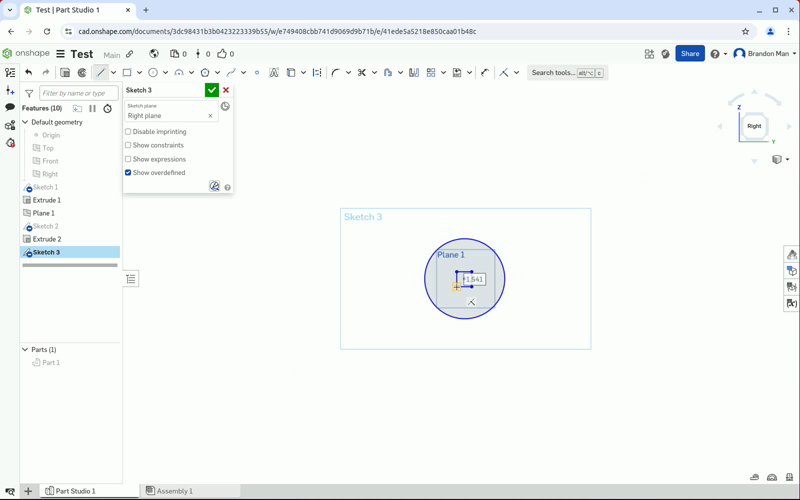
scroll(-6)
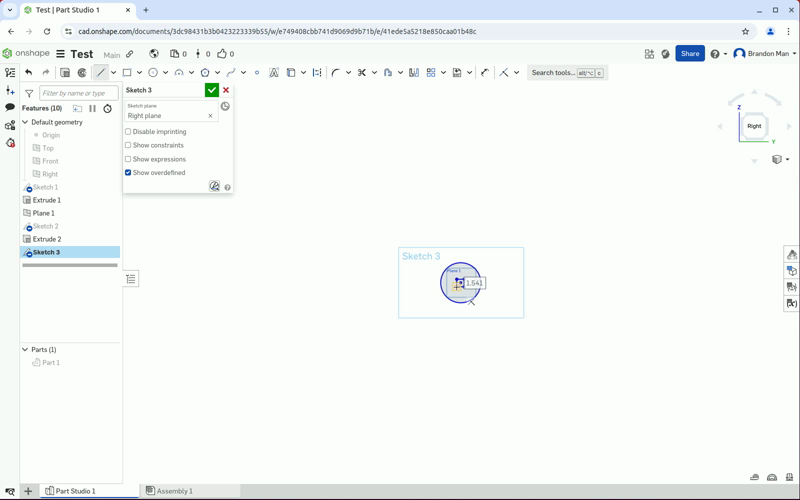
key(esc)
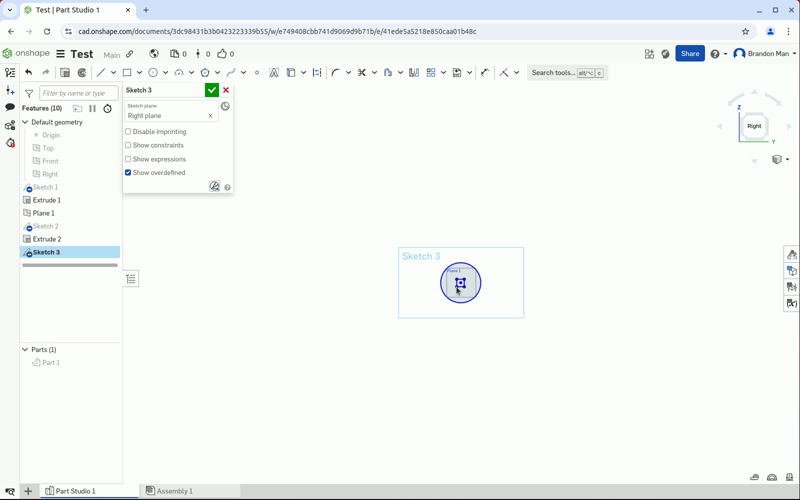
mouse_move(449, 271)
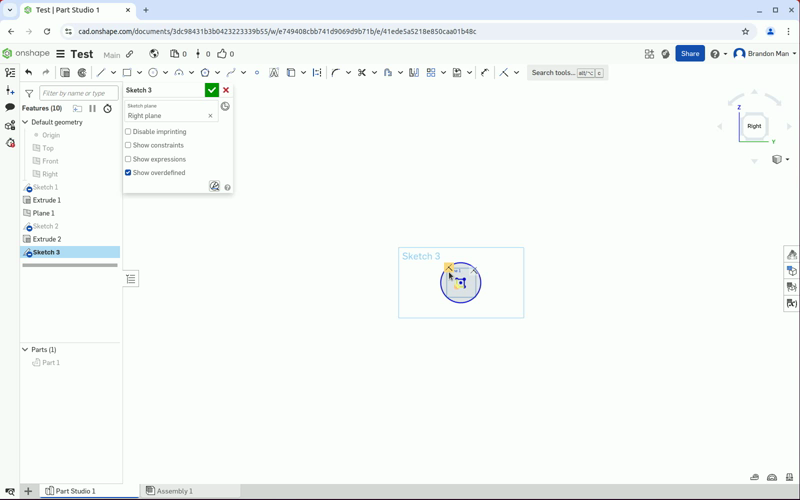
scroll(6)
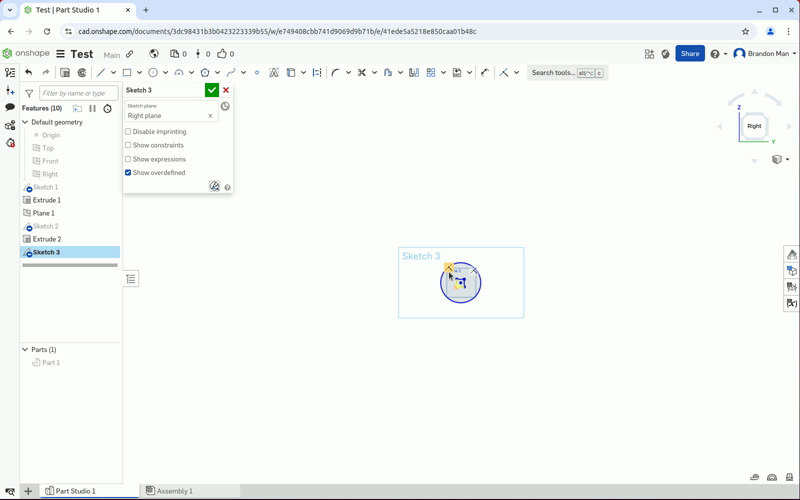
scroll(6)
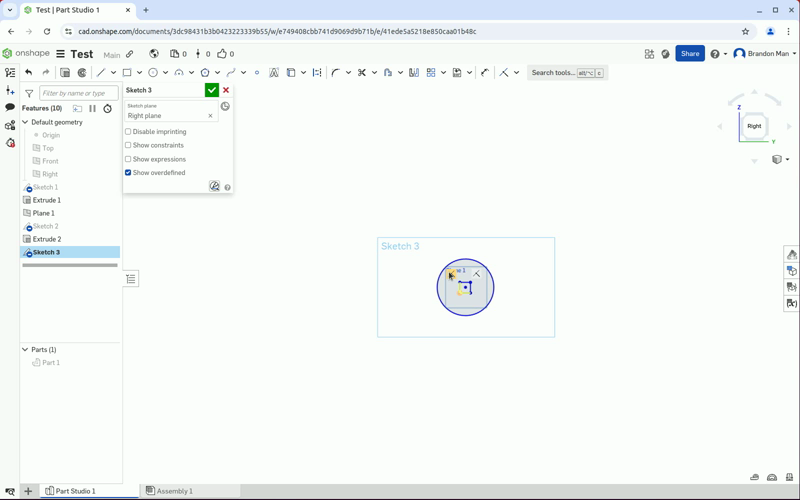
scroll(6)
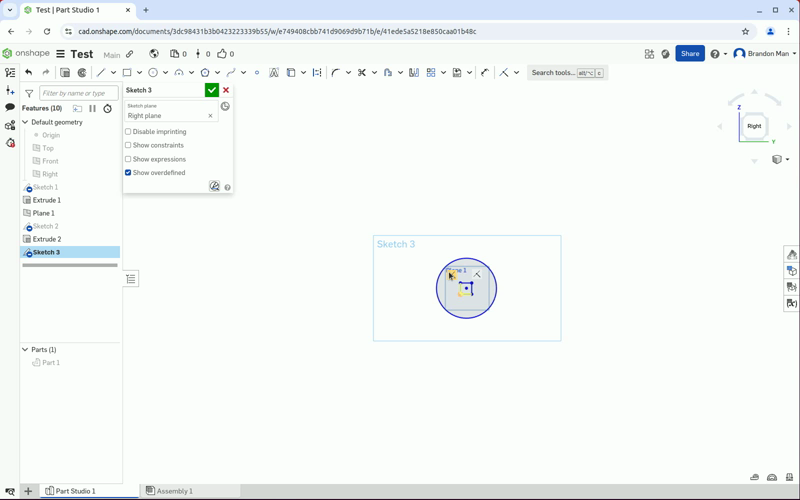
scroll(6)
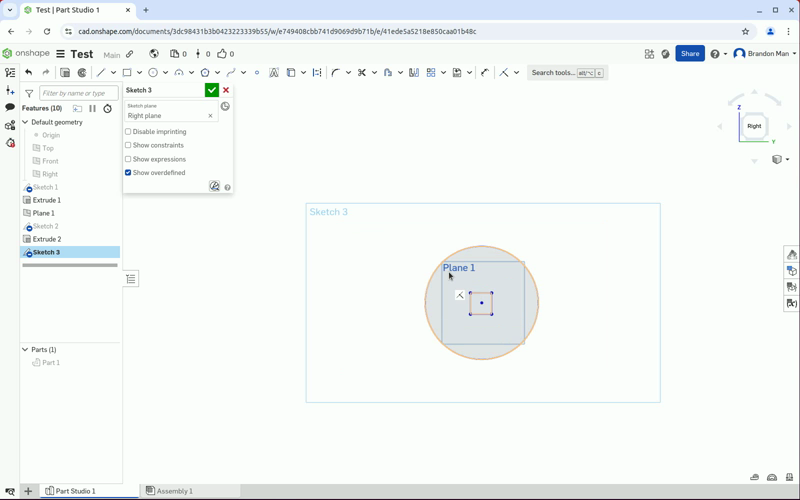
scroll(6)
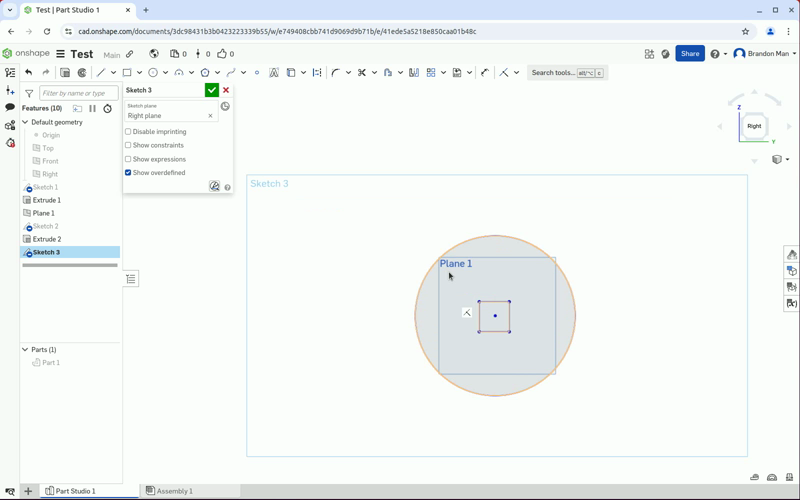
scroll(6)
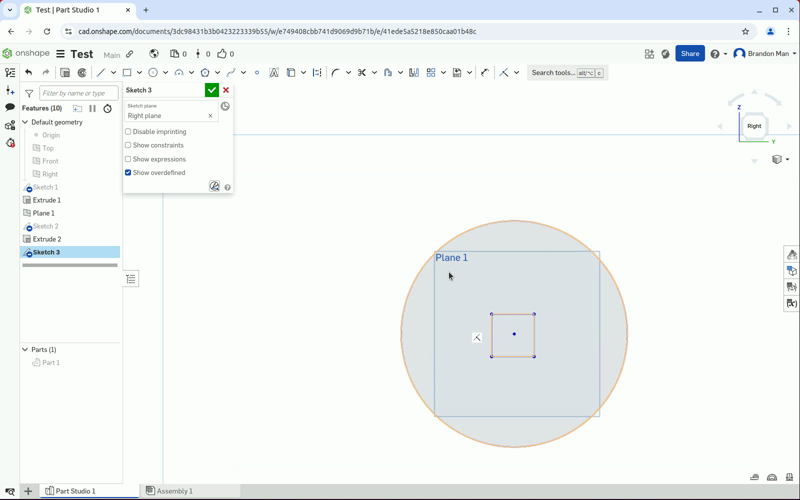
scroll(6)
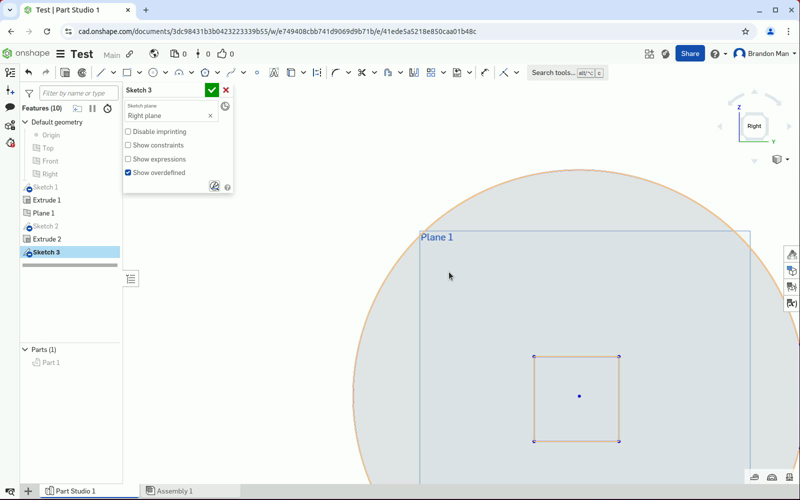
click(449, 271)
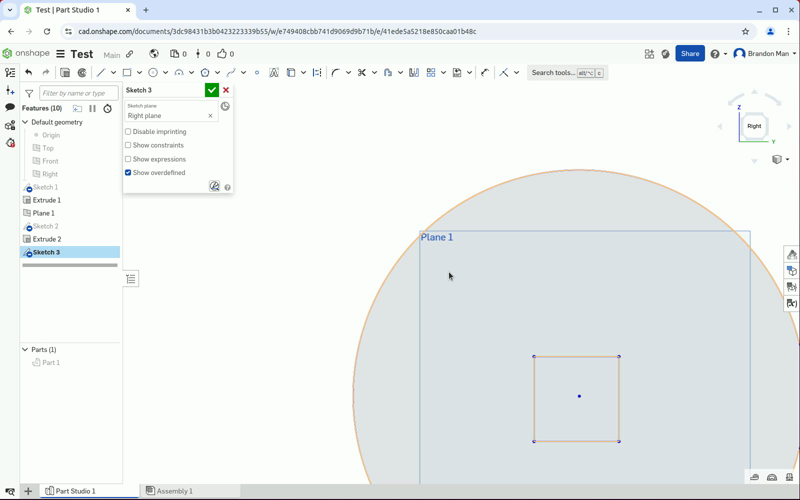
scroll(-6)
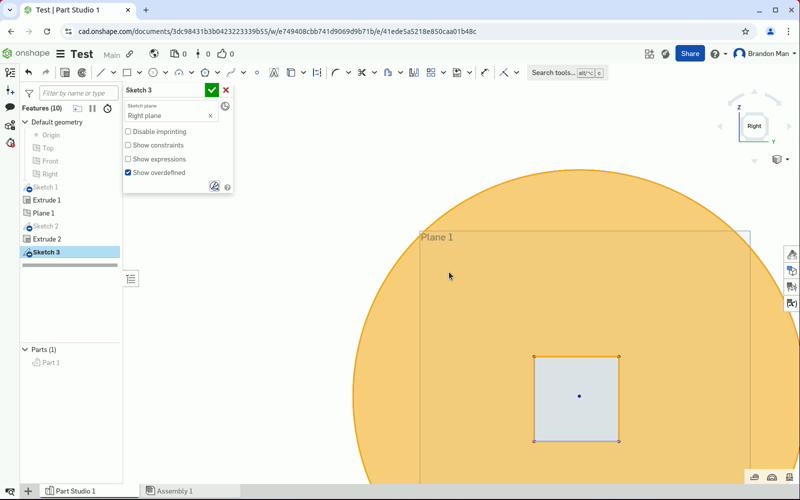
scroll(-6)
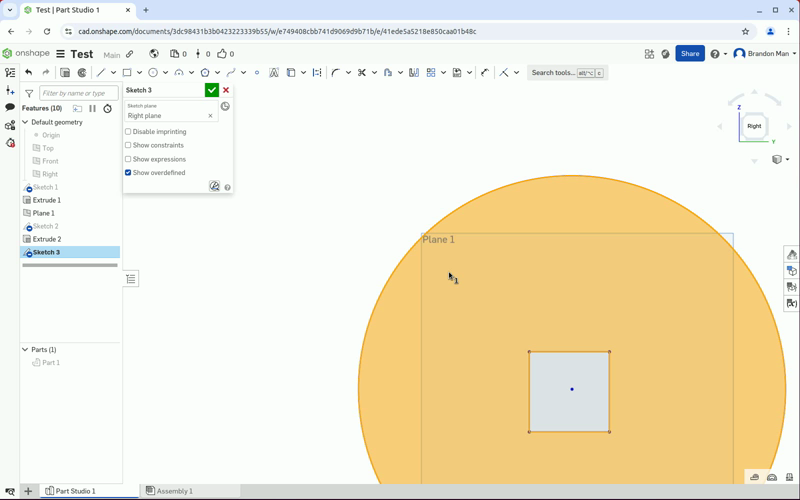
scroll(-6)
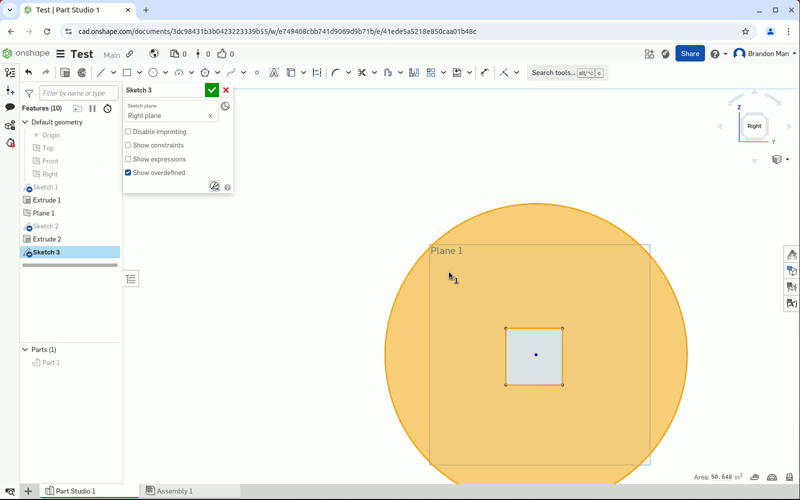
scroll(-6)
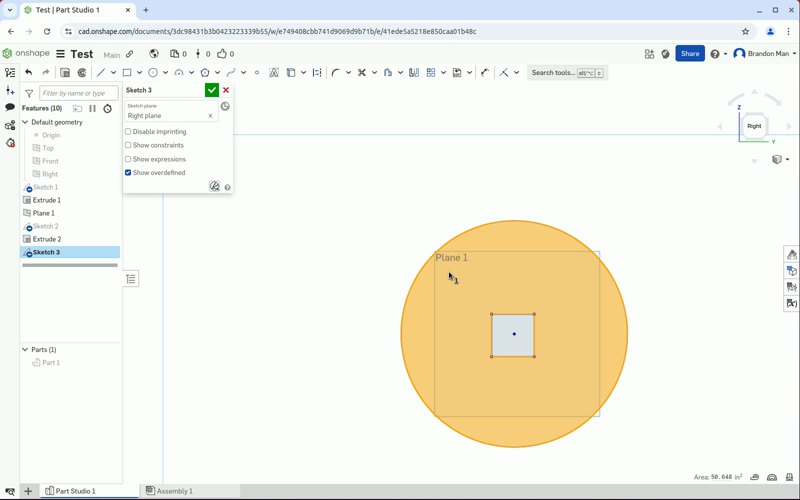
scroll(-6)
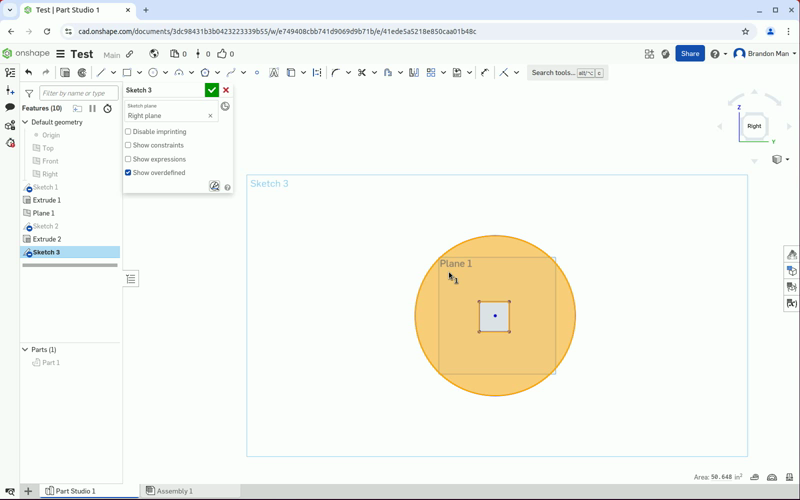
scroll(-6)
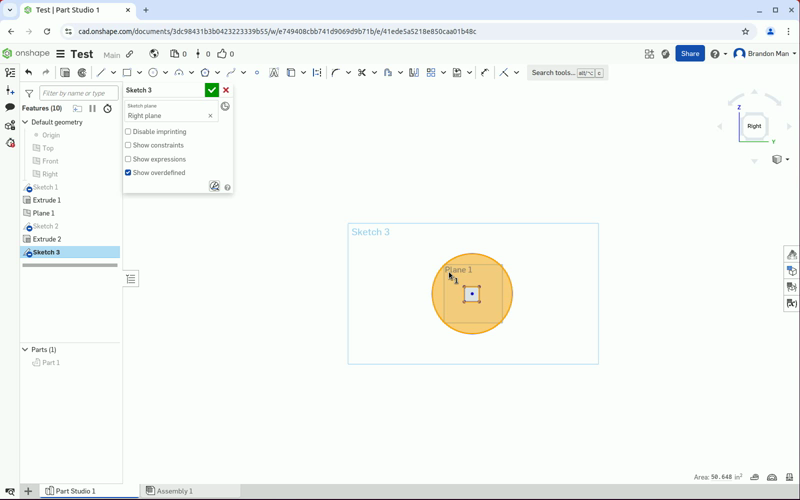
scroll(-6)
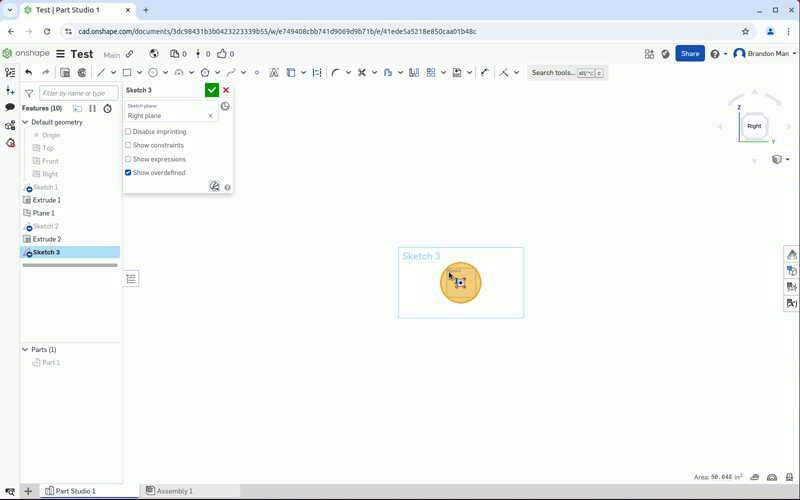
mouse_move(73, 352)
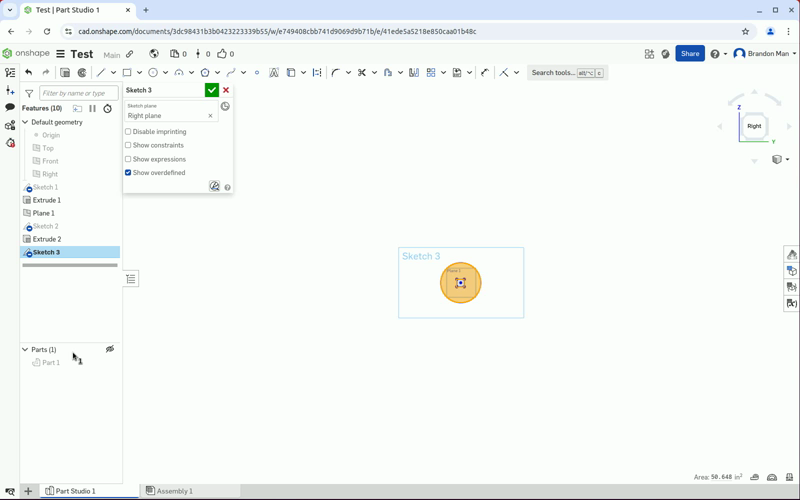
key(shift+y)
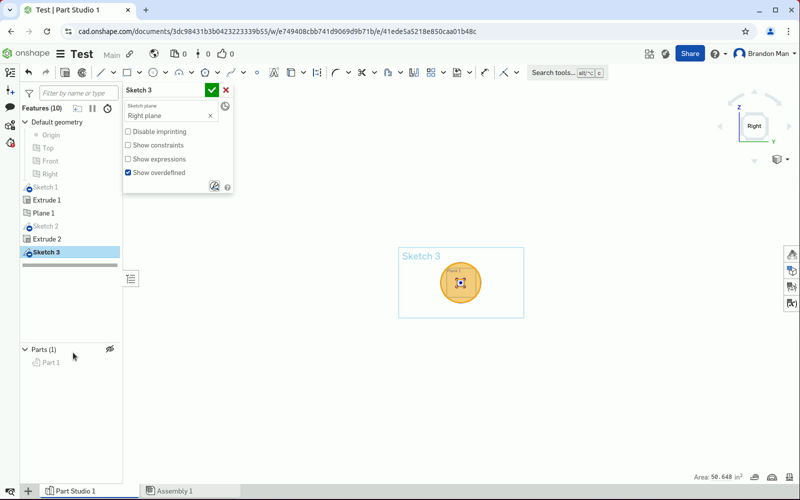
key(shift+e)
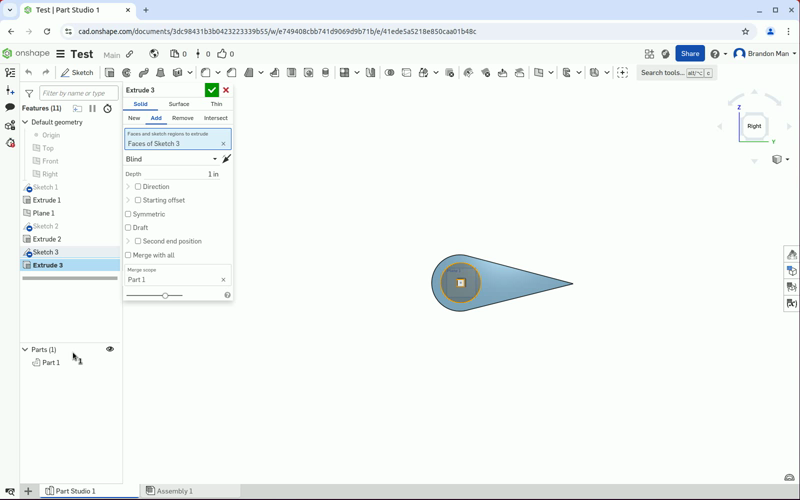
mouse_move(143, 106)
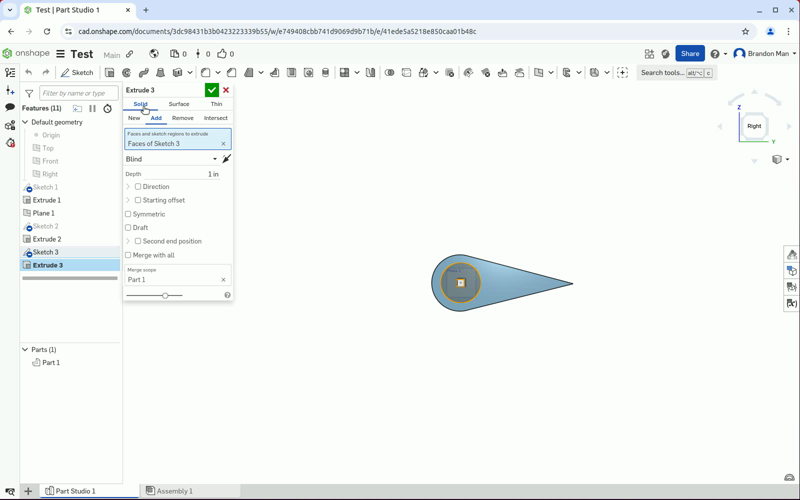
click(143, 106)
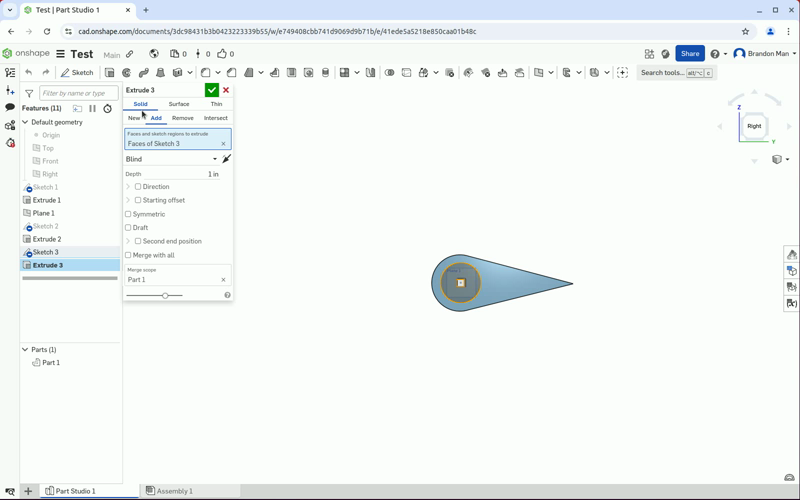
mouse_move(137, 120)
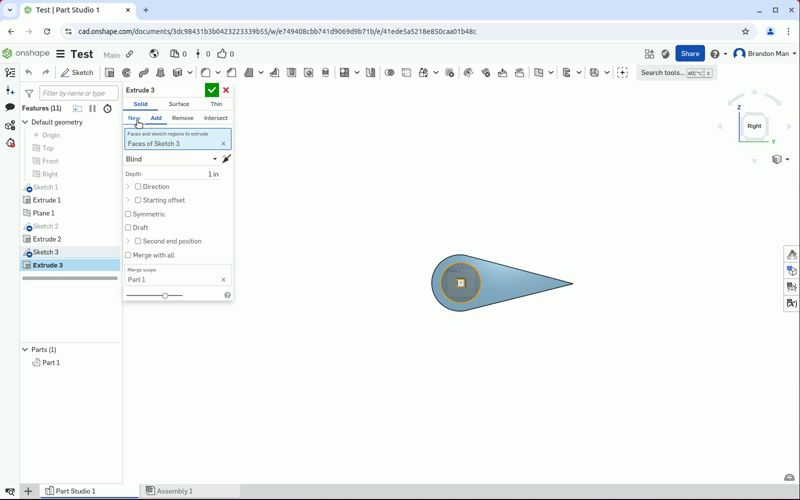
click(137, 120)
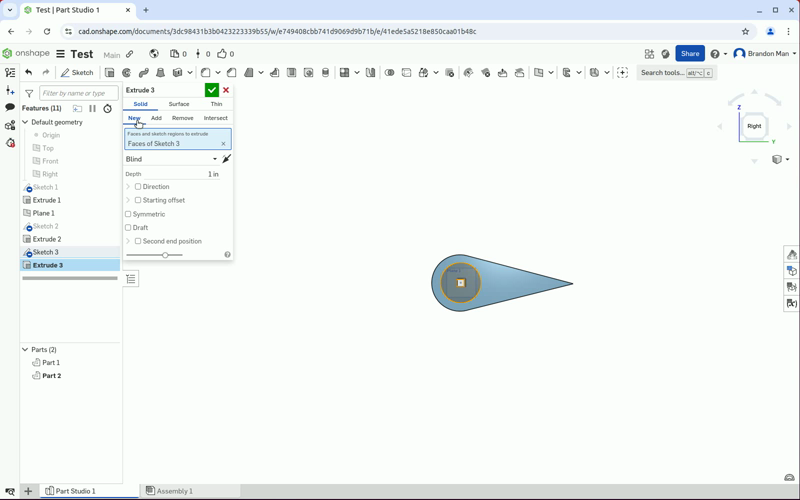
key(tab, 4)
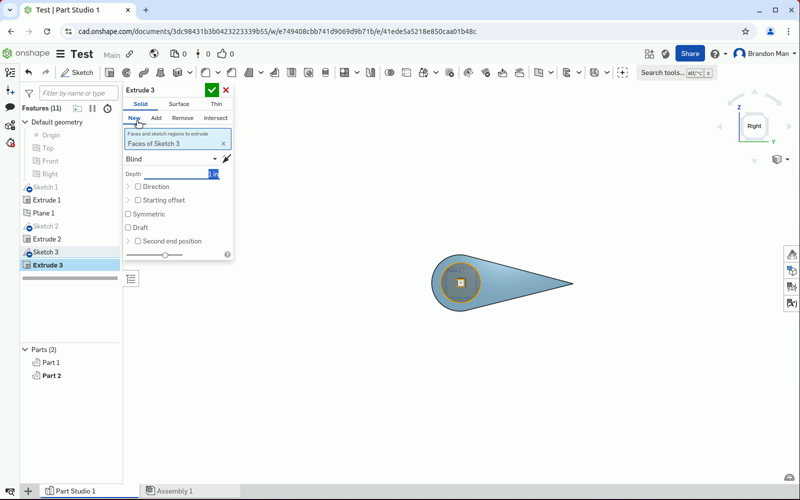
text(-2.889)
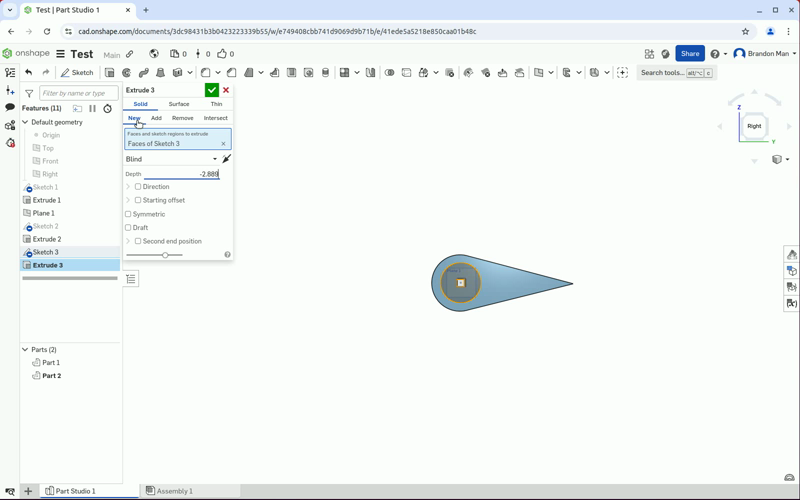
key(enter)
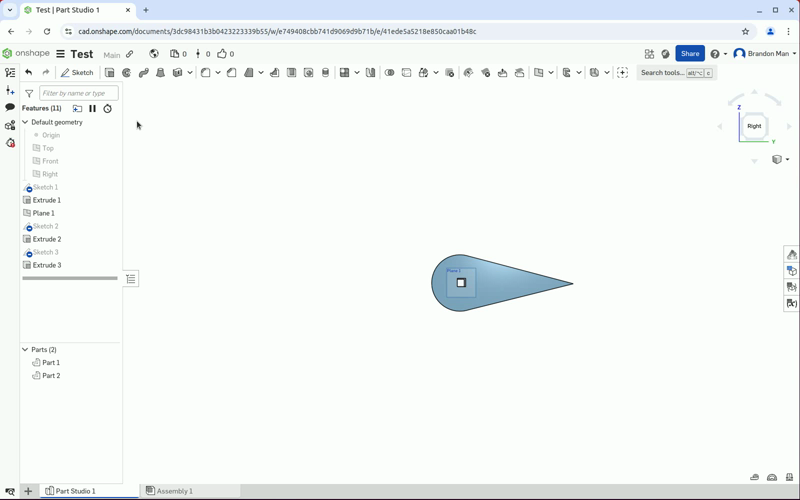
key(shift+h)
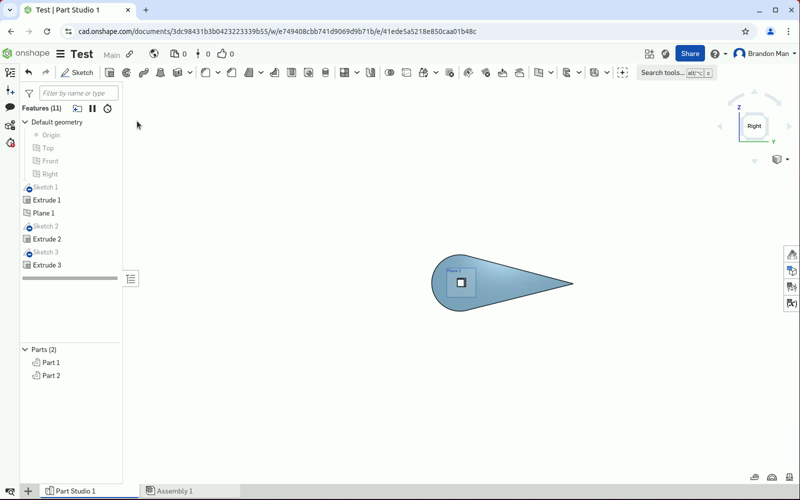
key(shift+h)
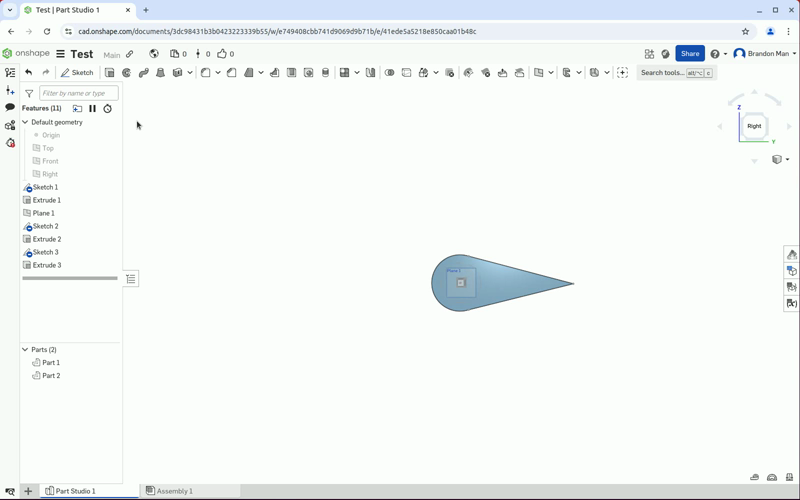
key(shift+7)
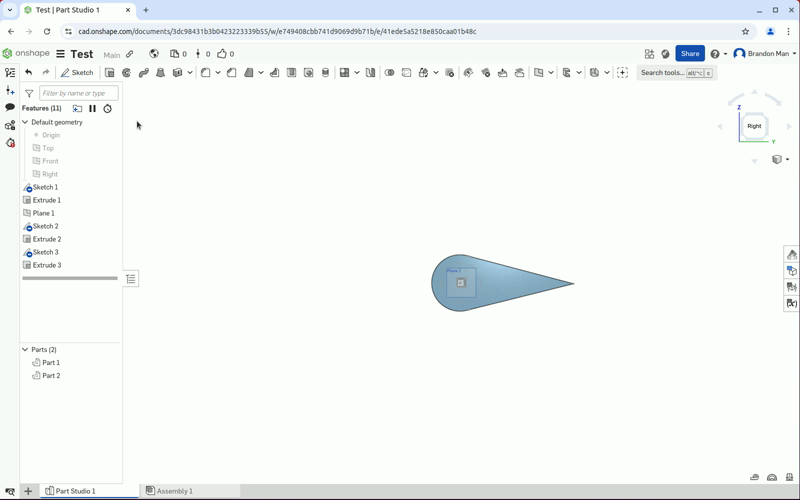
key(right, 2)
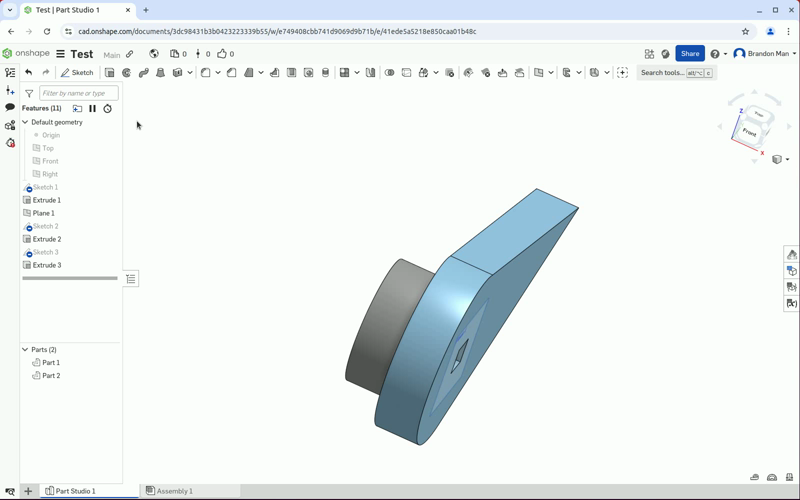
key(down, 2)
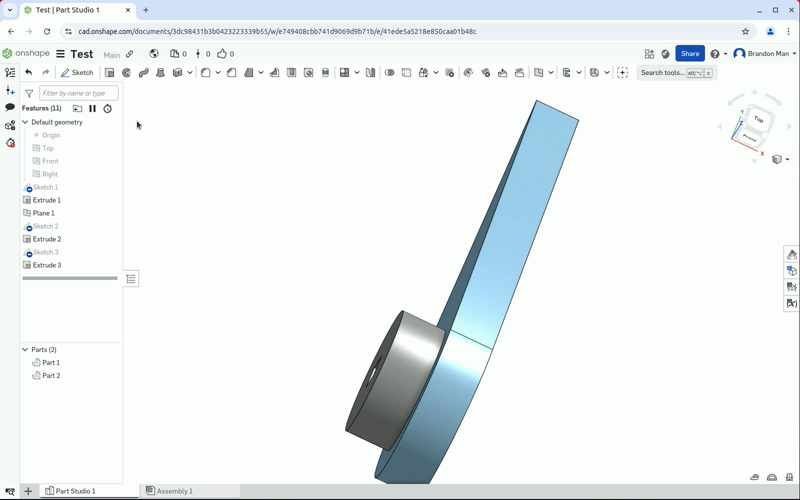
key(up, 2)
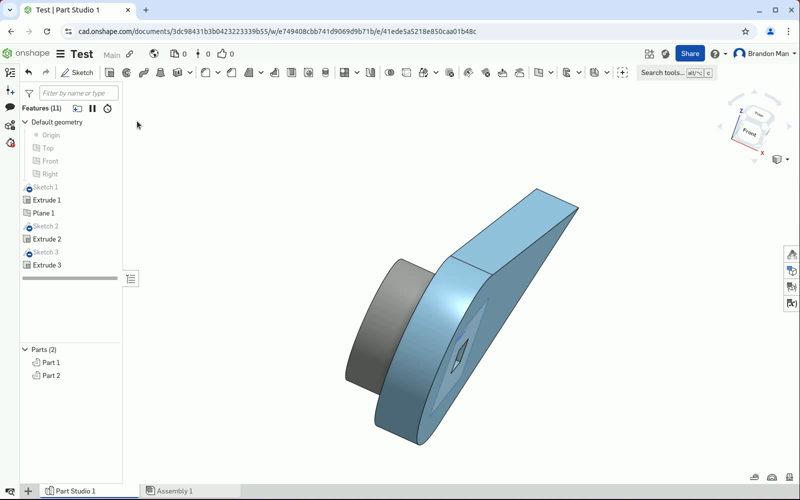
key(left, 2)
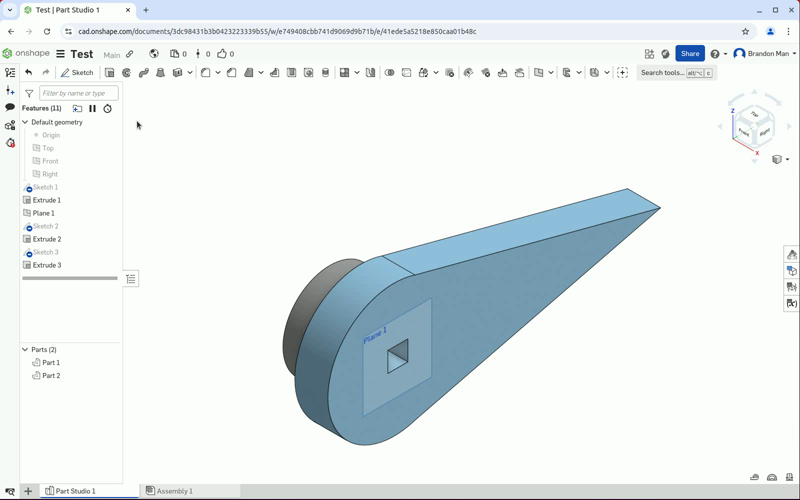
mouse_move(73, 189)
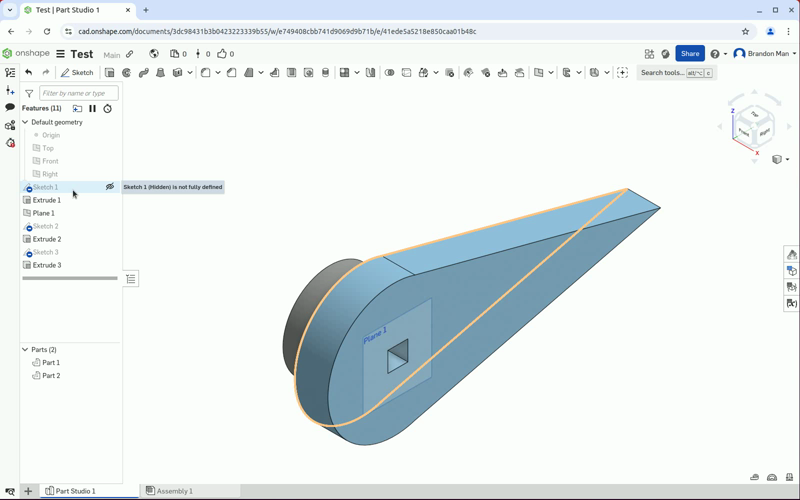
click(73, 189)